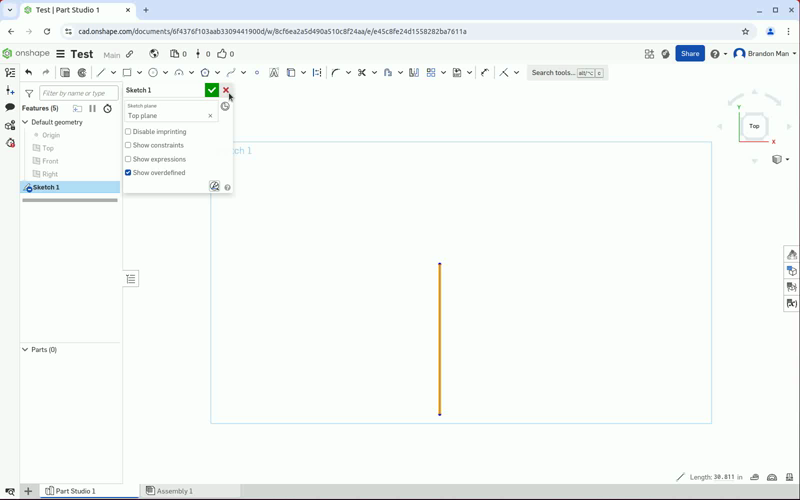
key(shift+h)
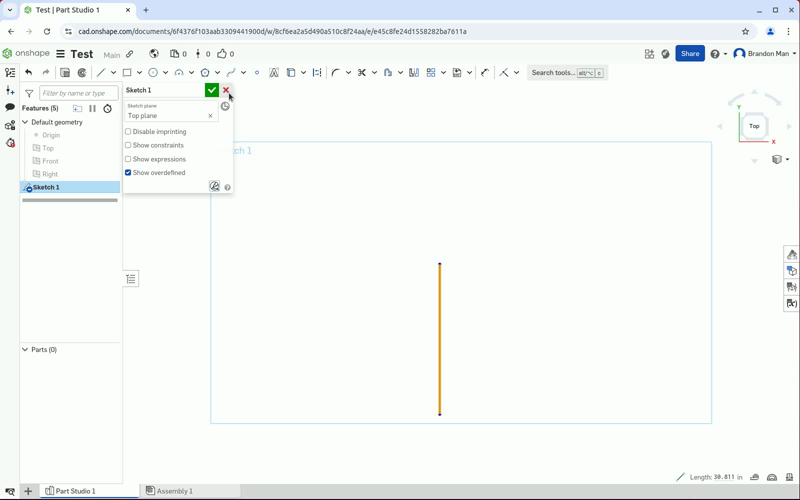
key(shift+s)
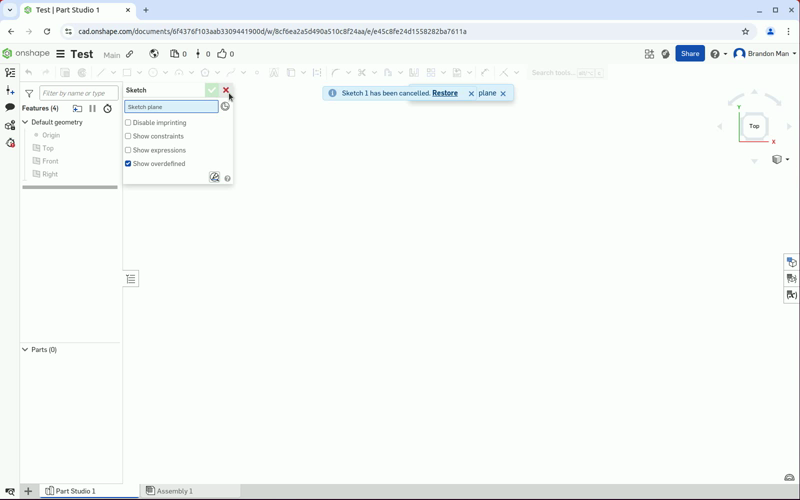
mouse_move(73, 150)
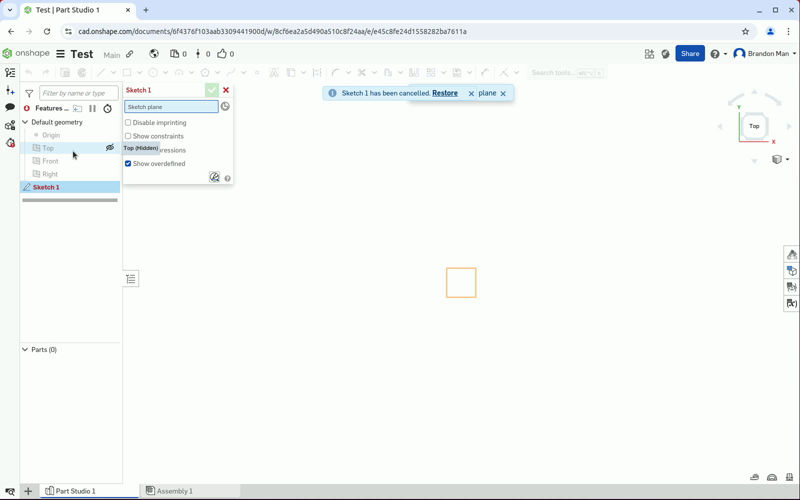
click(73, 150)
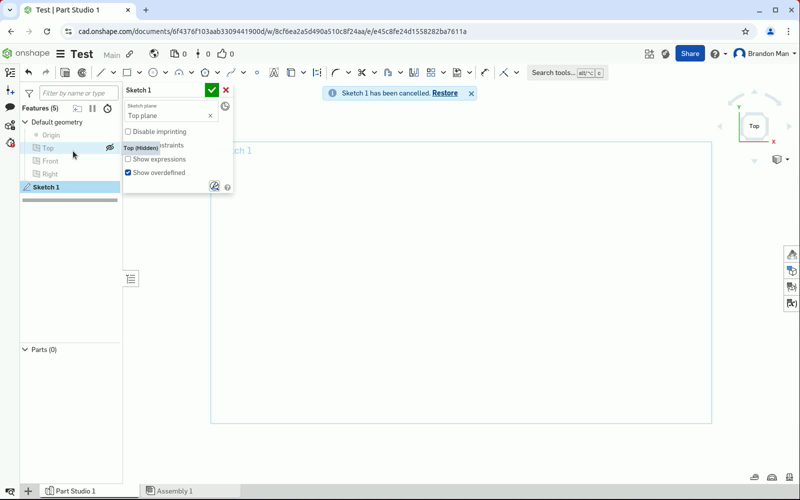
mouse_move(73, 352)
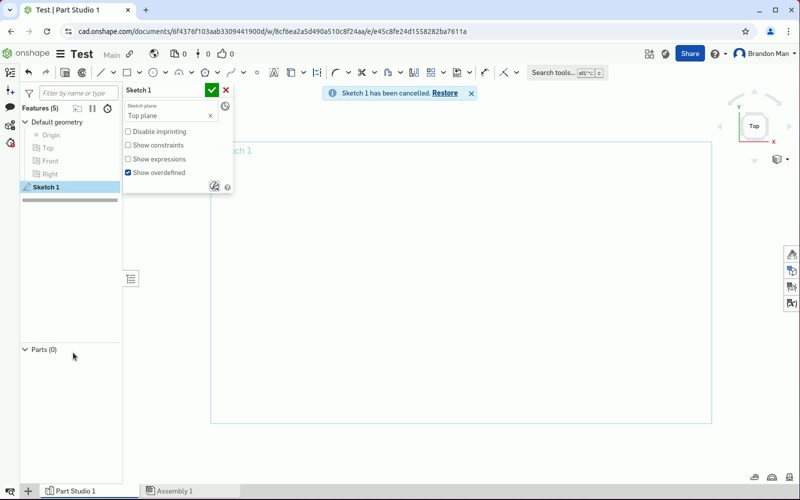
key(y)
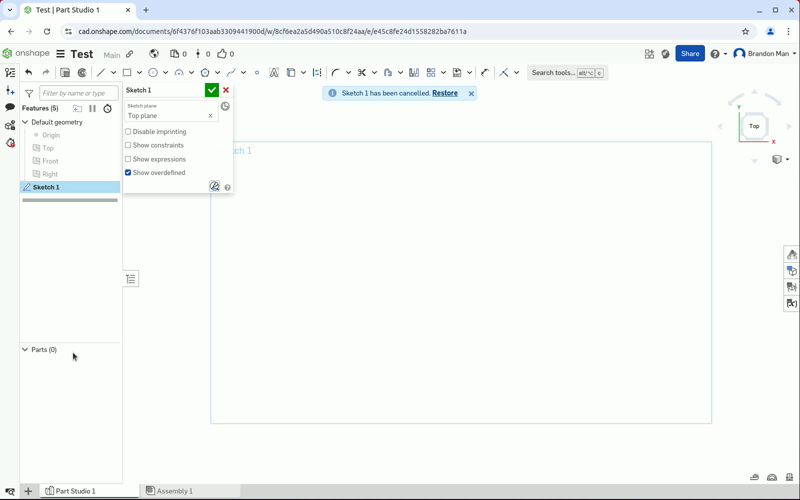
key(c)
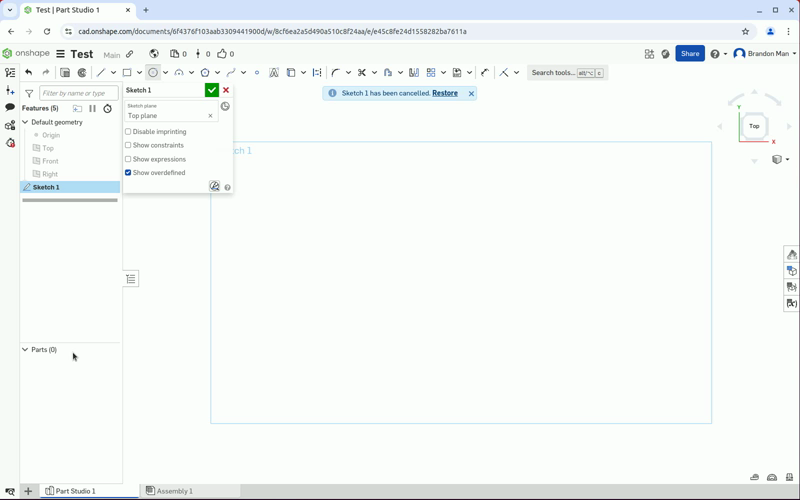
key_down(shift)
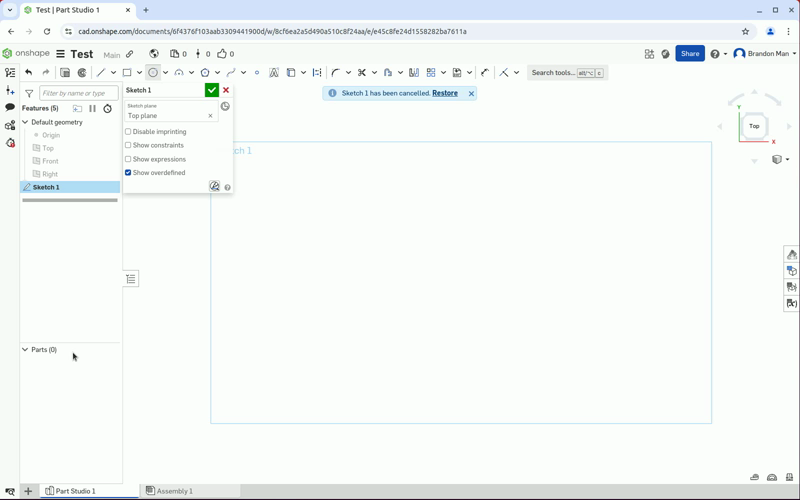
mouse_move(461, 282)
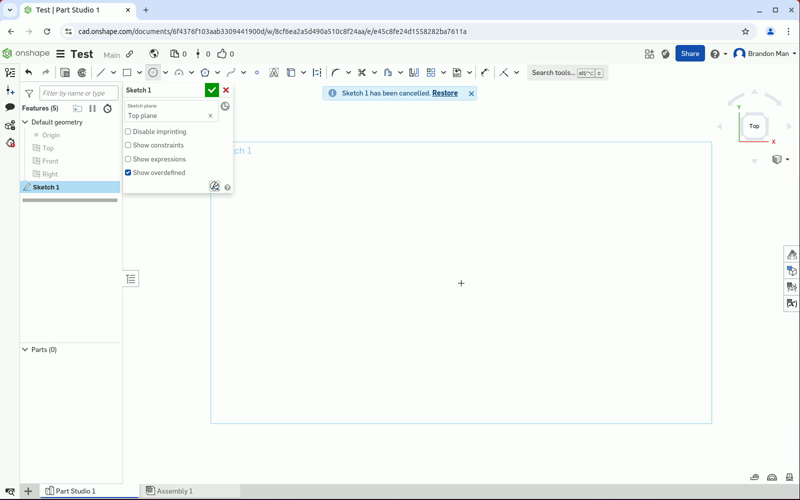
click(461, 282)
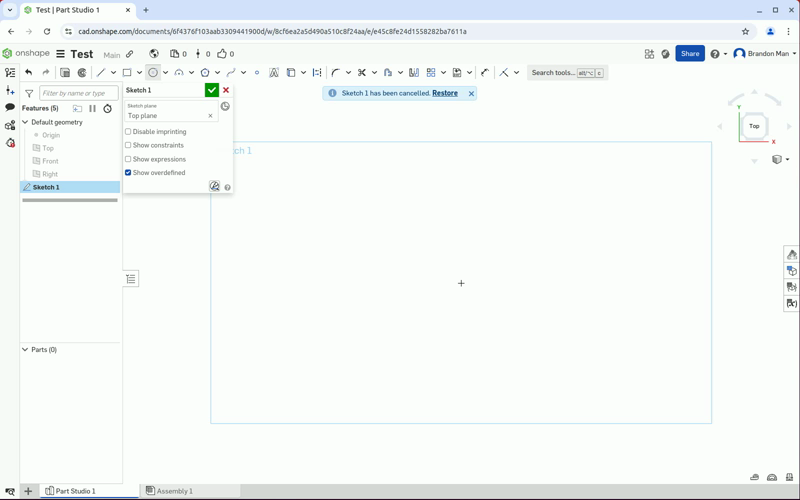
key_up(shift)
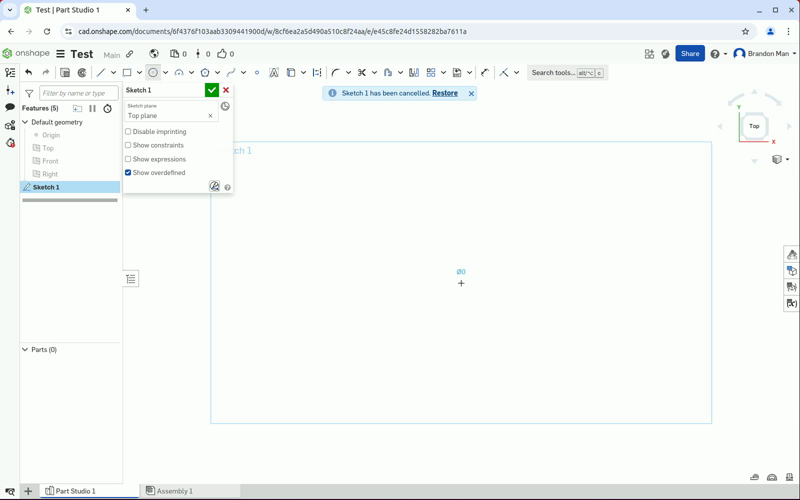
mouse_move(477, 282)
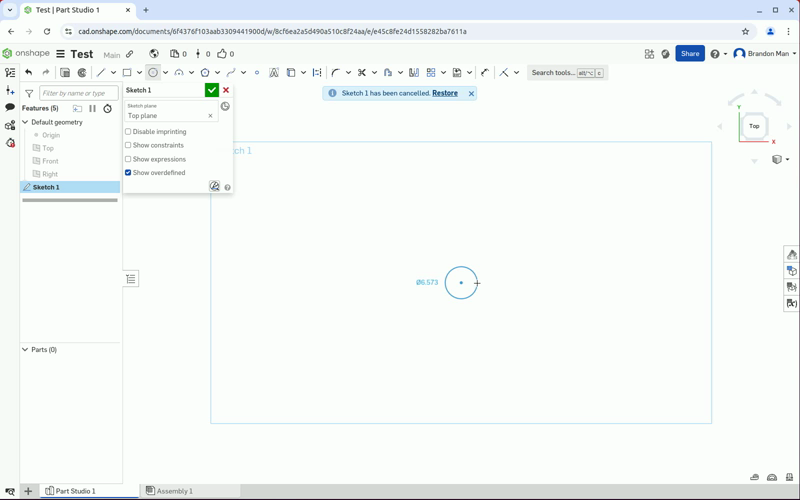
click(477, 282)
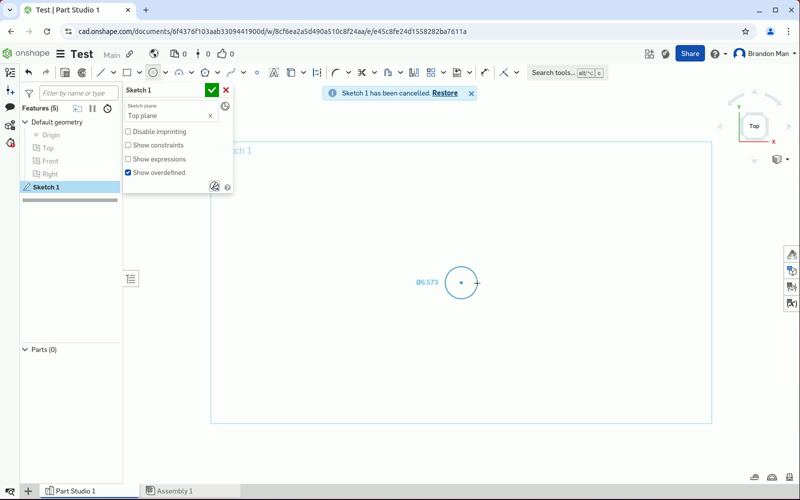
key(esc)
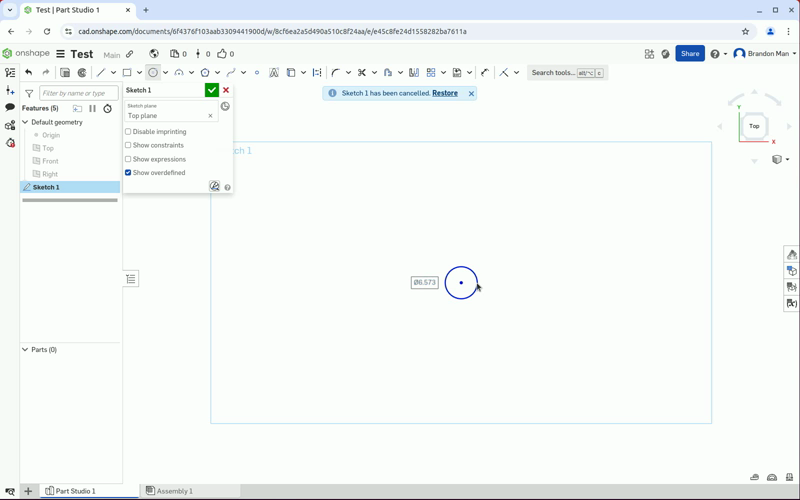
key(c)
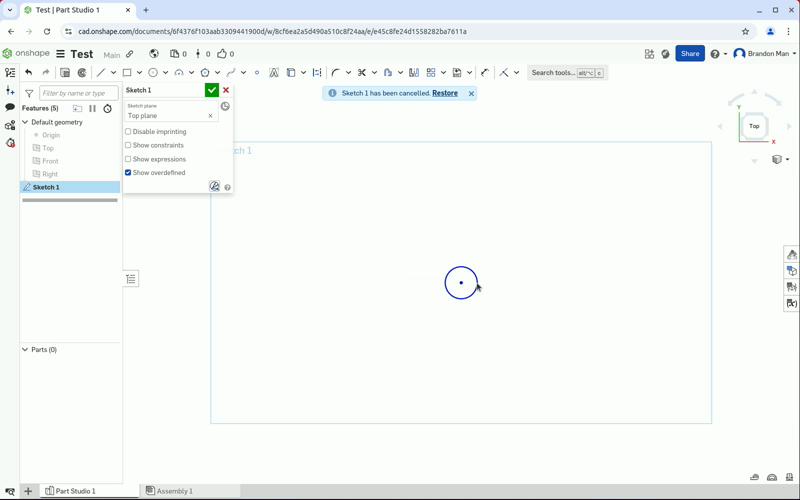
key_down(shift)
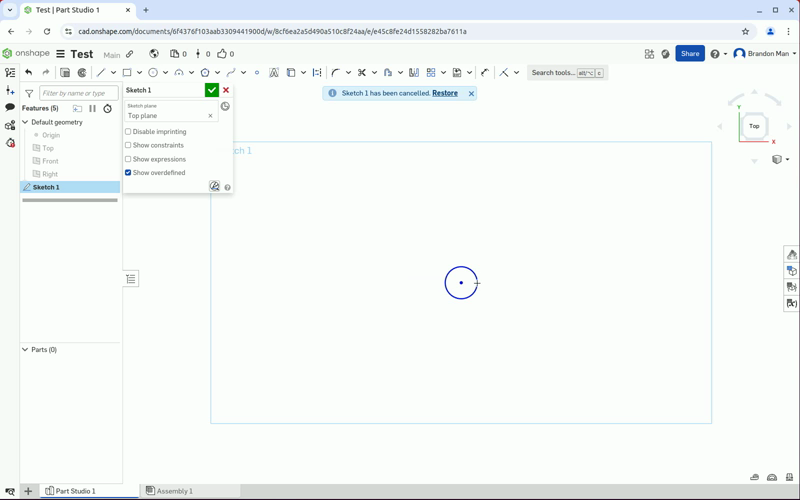
mouse_move(461, 282)
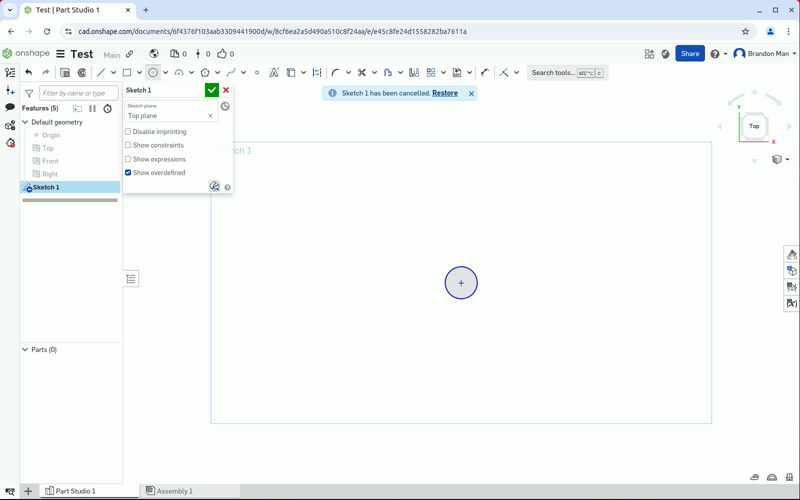
click(461, 282)
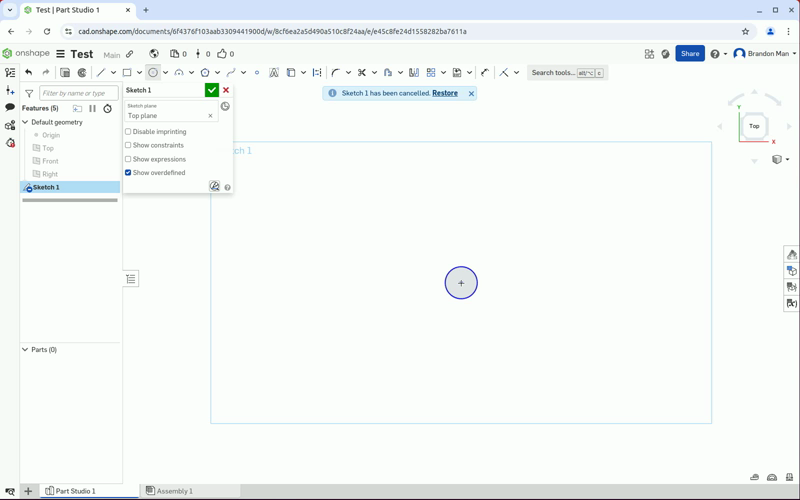
key_up(shift)
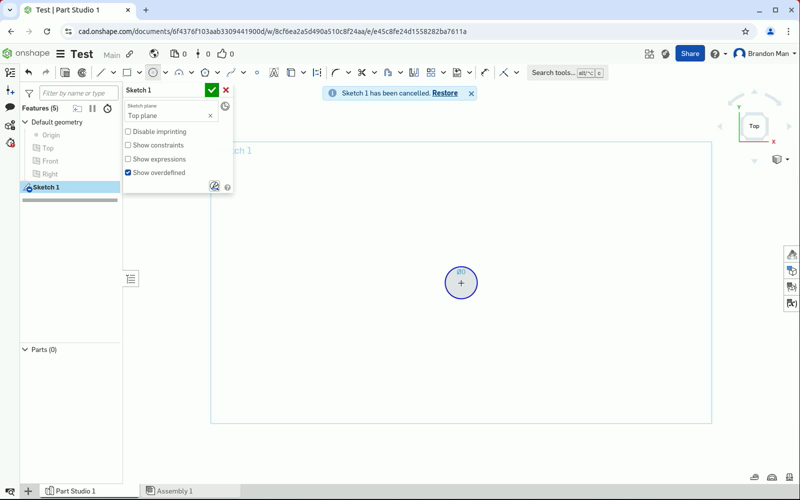
mouse_move(474, 282)
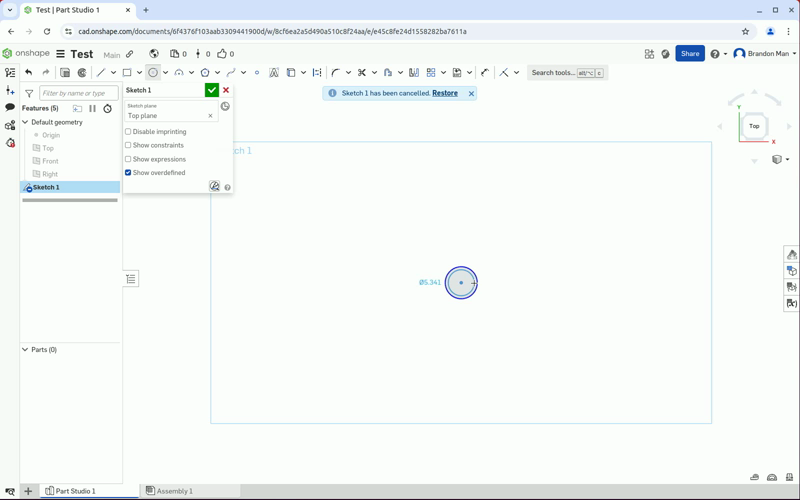
scroll(6)
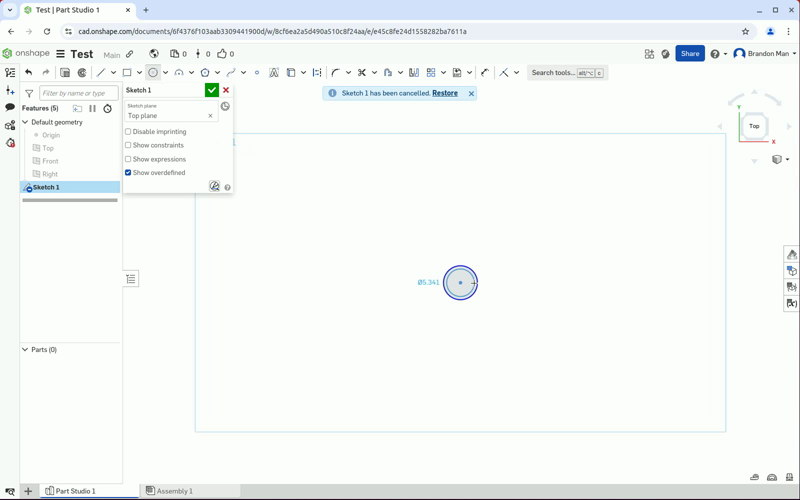
scroll(6)
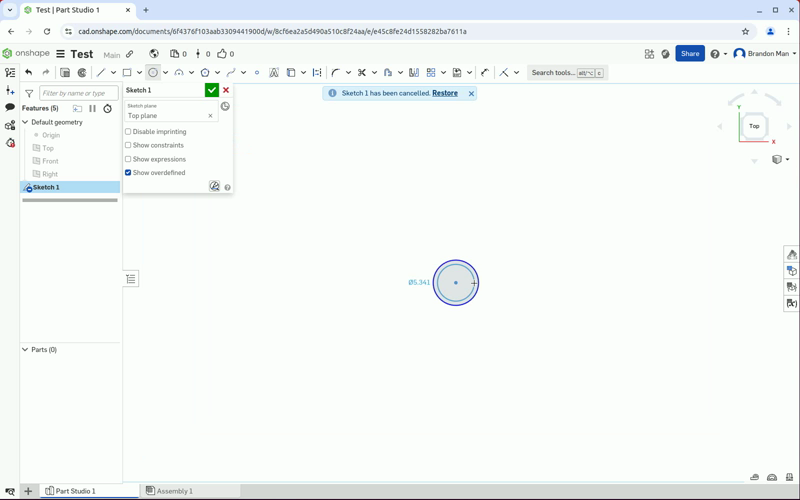
scroll(6)
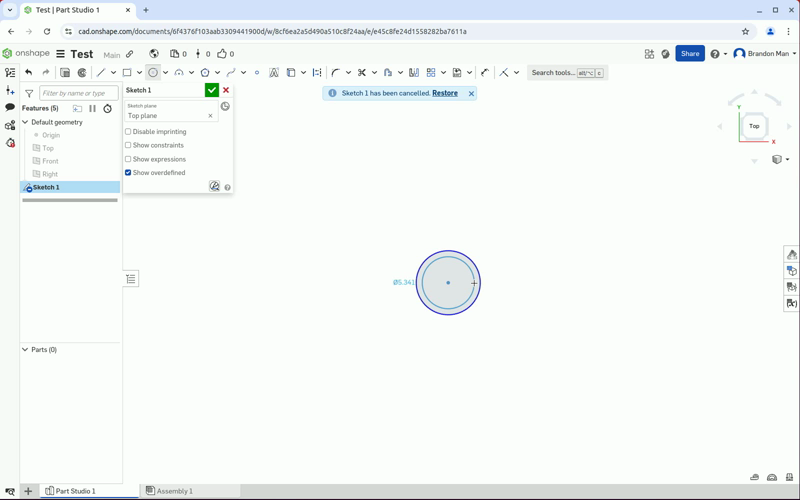
scroll(6)
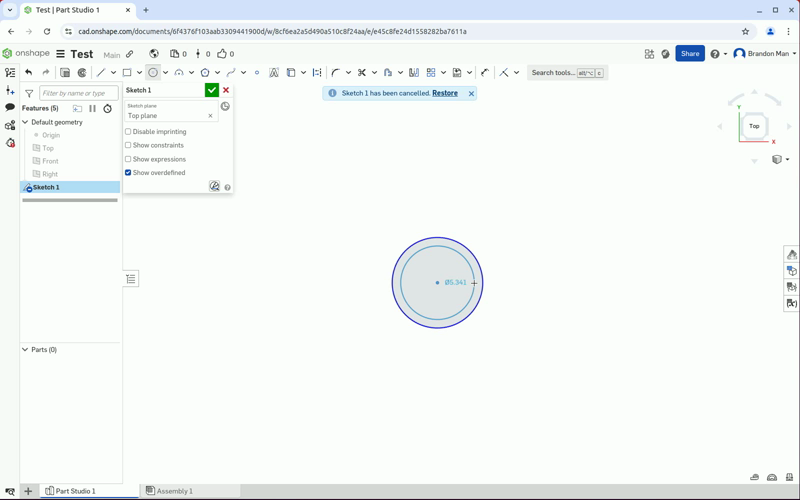
scroll(6)
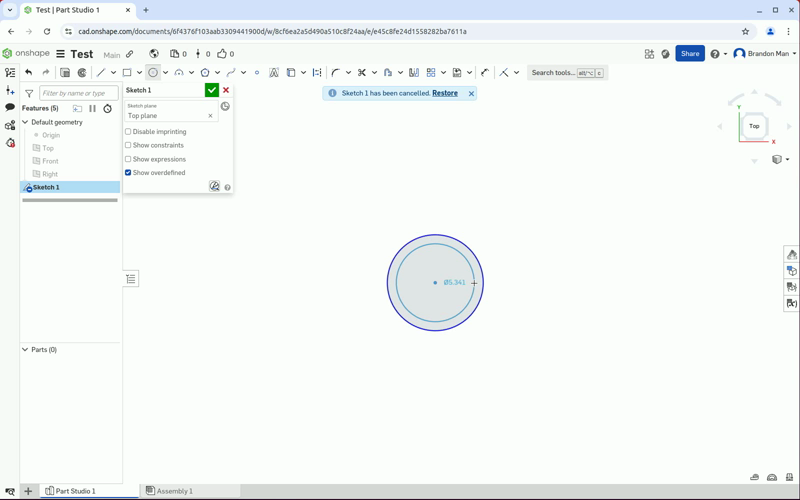
scroll(6)
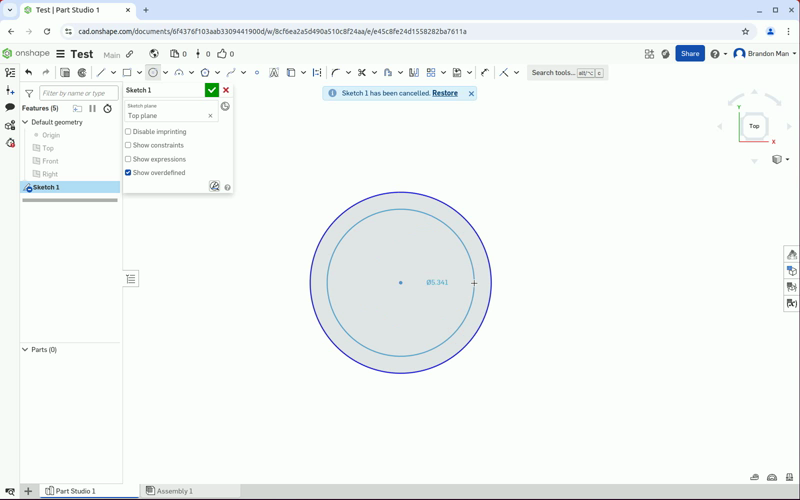
scroll(6)
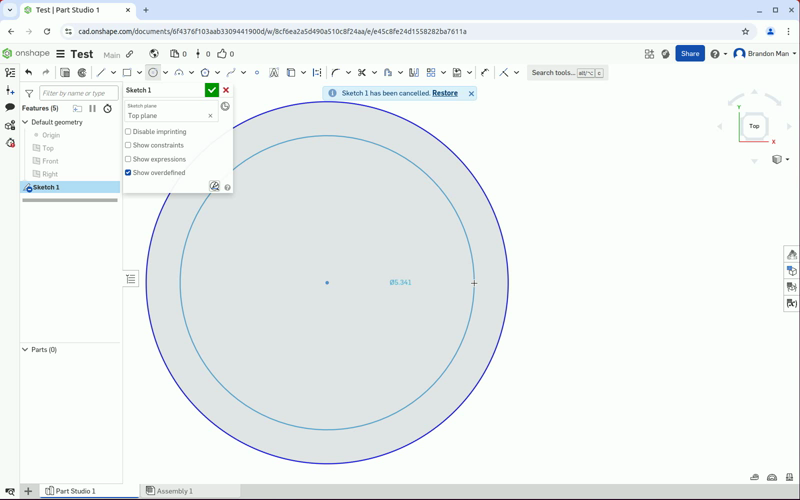
click(474, 282)
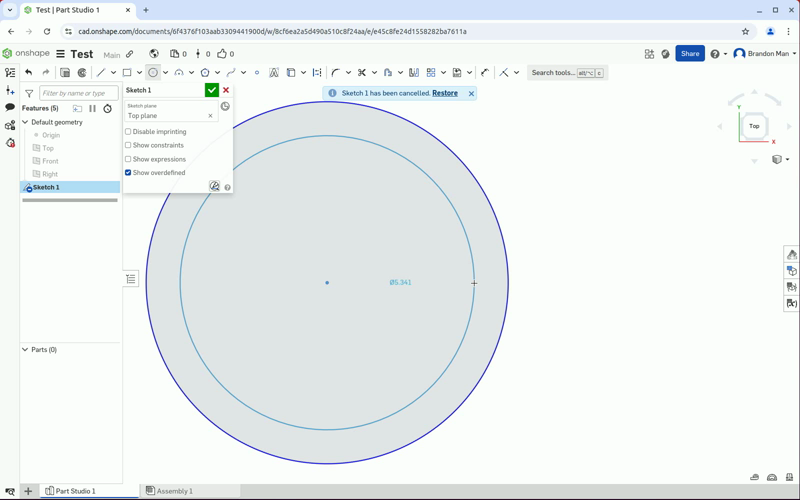
scroll(-6)
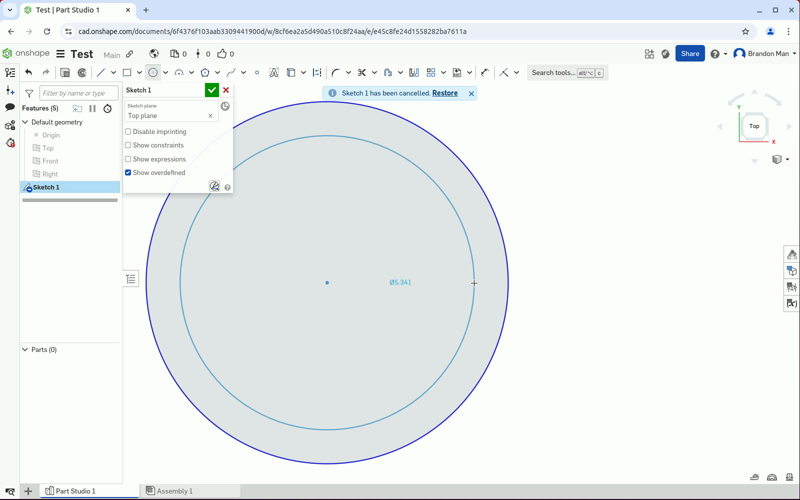
scroll(-6)
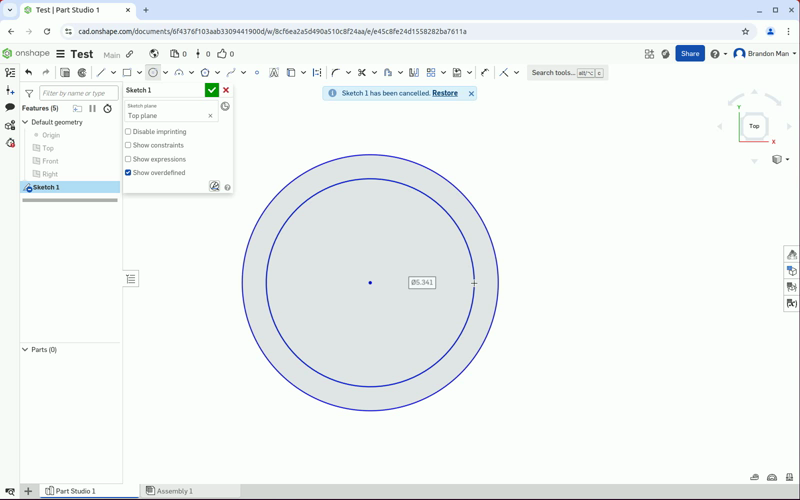
scroll(-6)
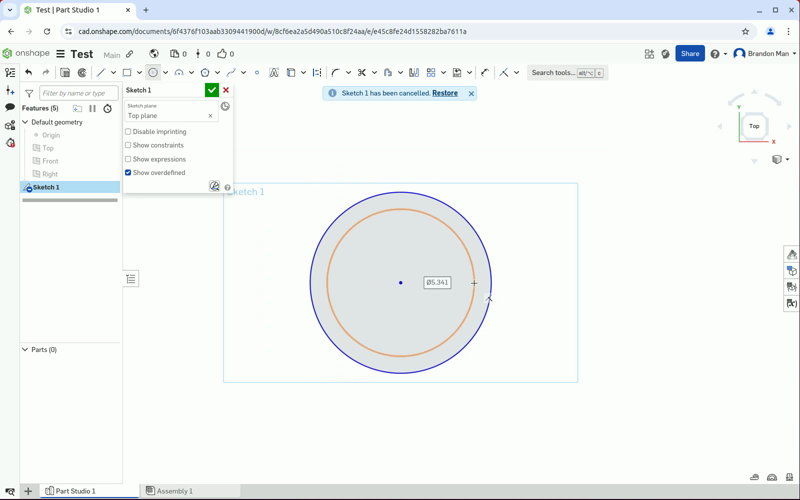
scroll(-6)
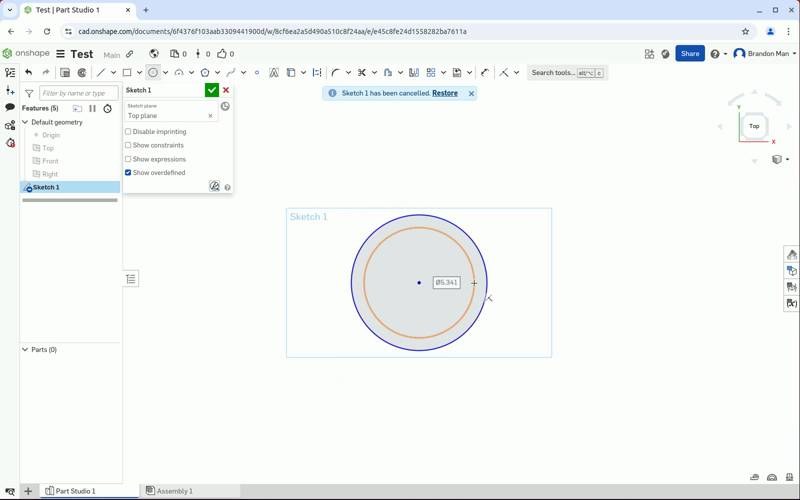
scroll(-6)
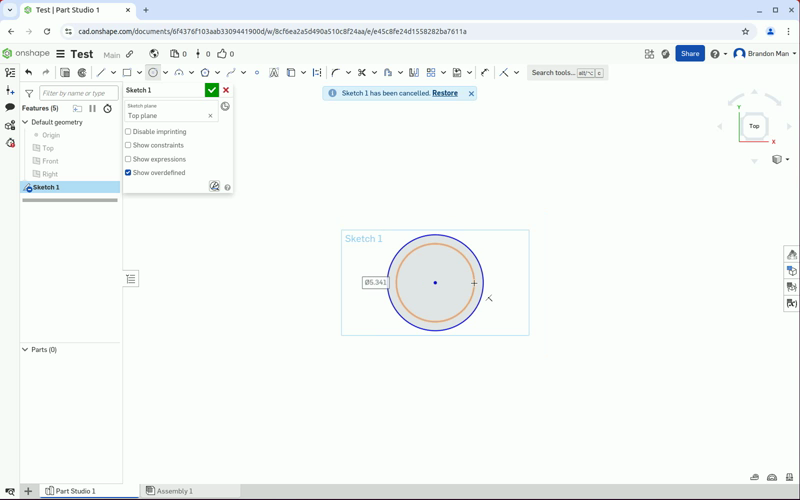
scroll(-6)
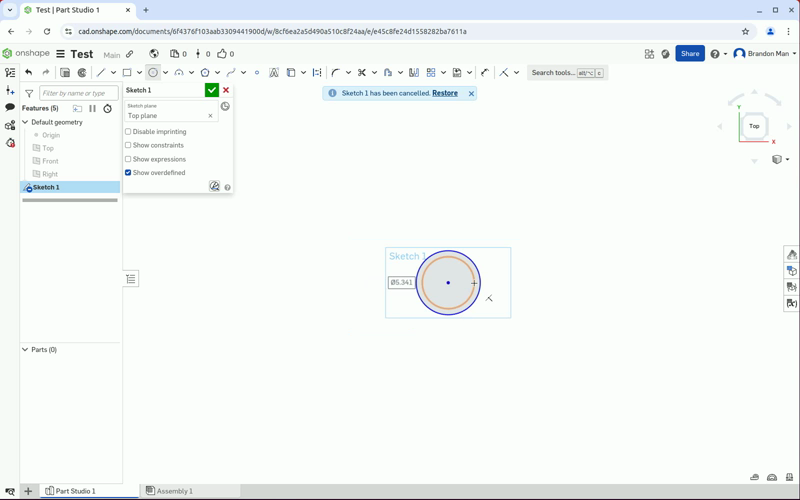
scroll(-6)
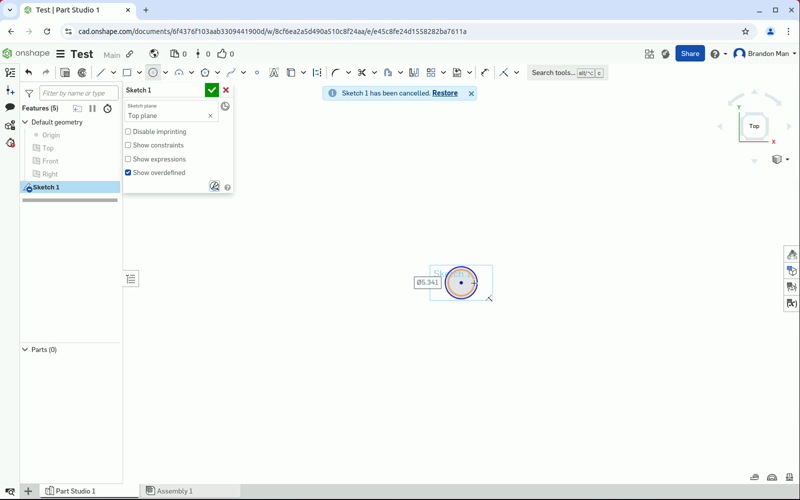
key(esc)
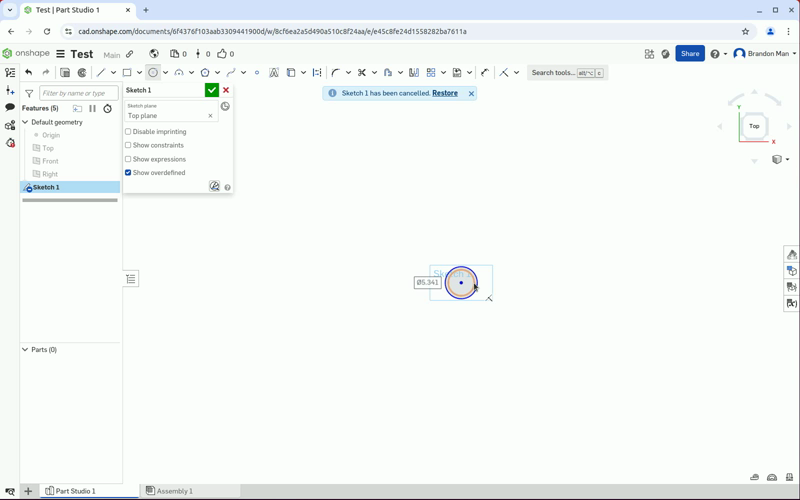
mouse_move(460, 297)
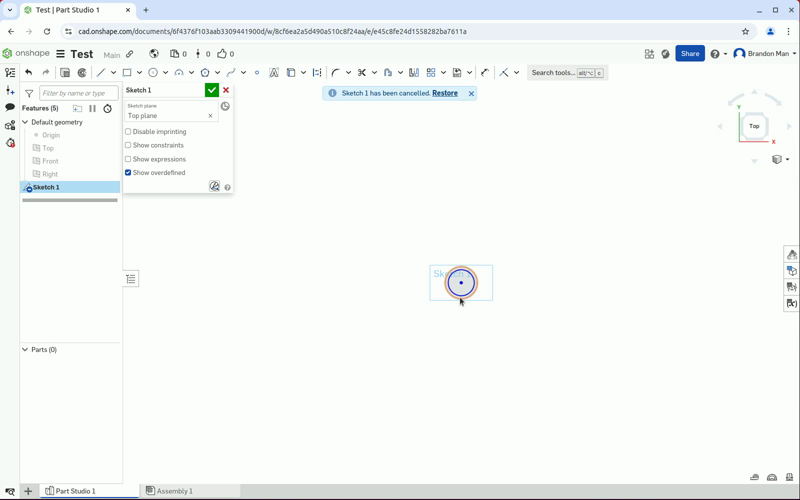
scroll(6)
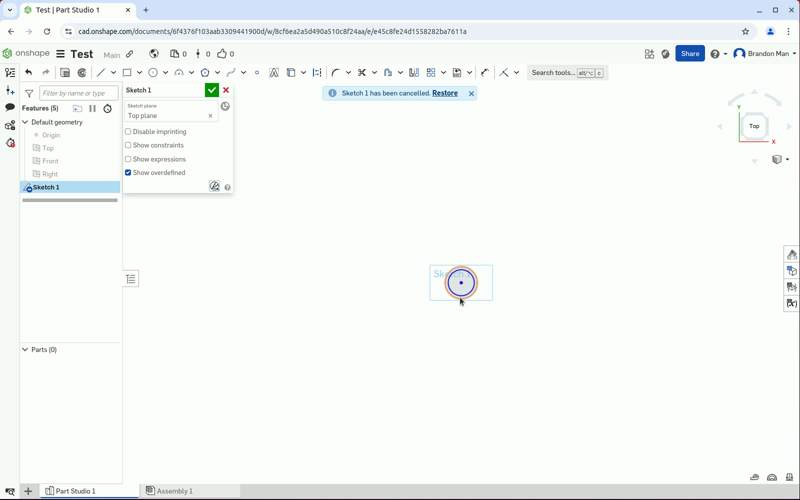
scroll(6)
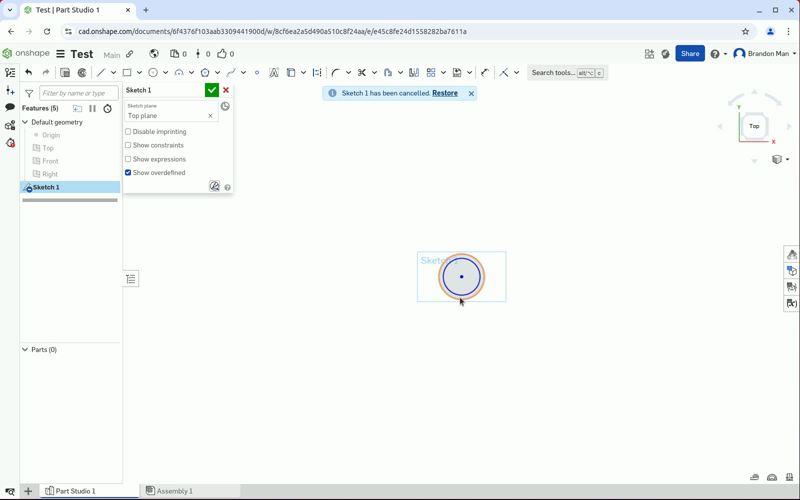
scroll(6)
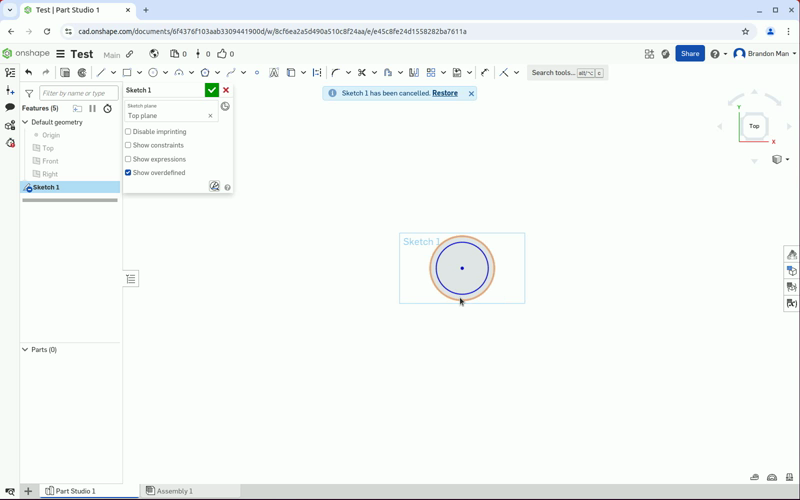
scroll(6)
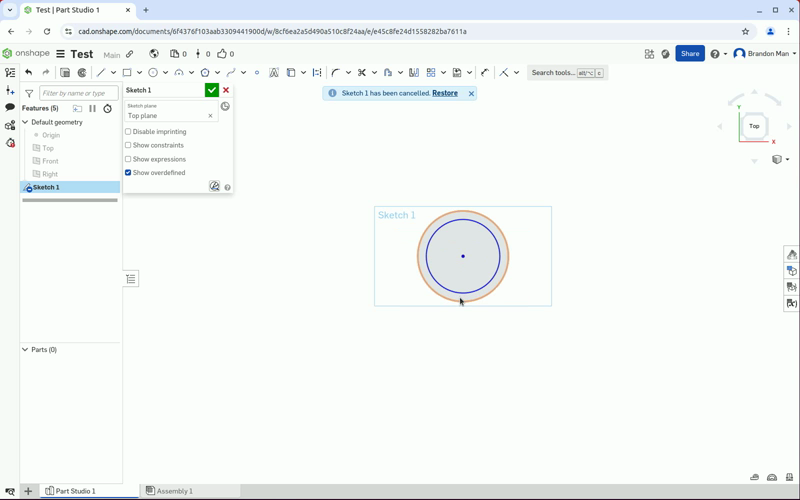
scroll(6)
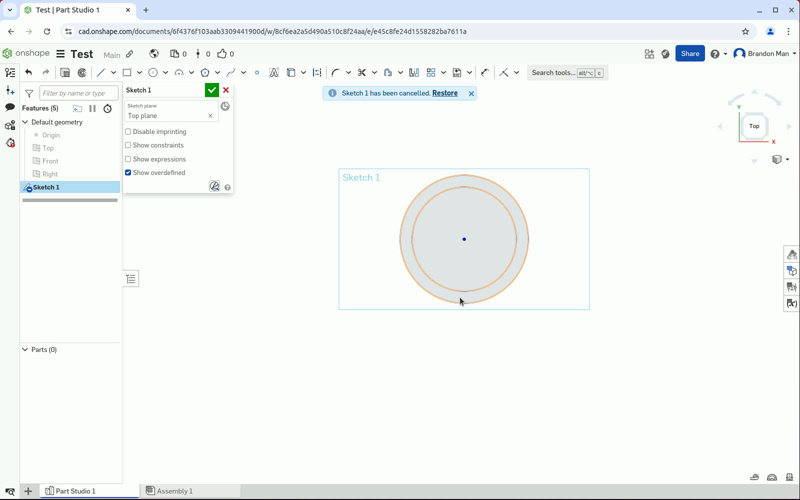
scroll(6)
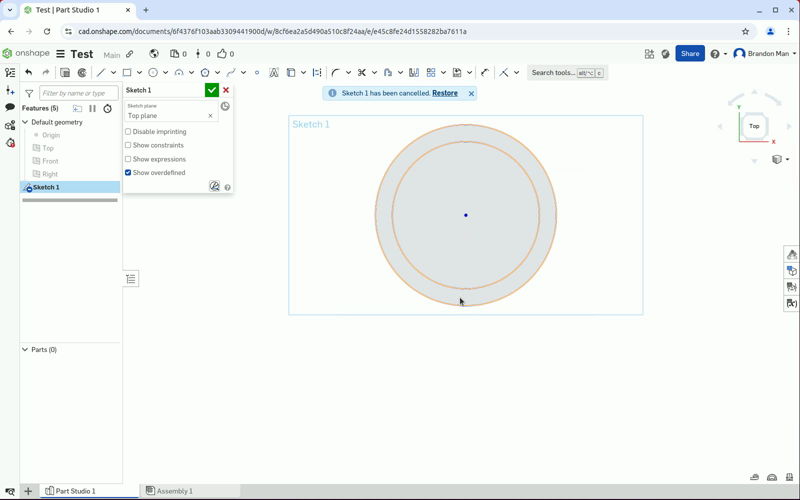
scroll(6)
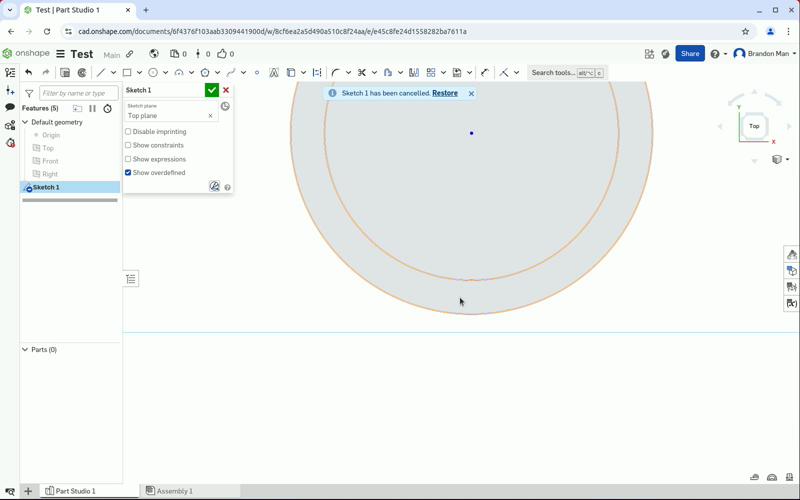
click(460, 297)
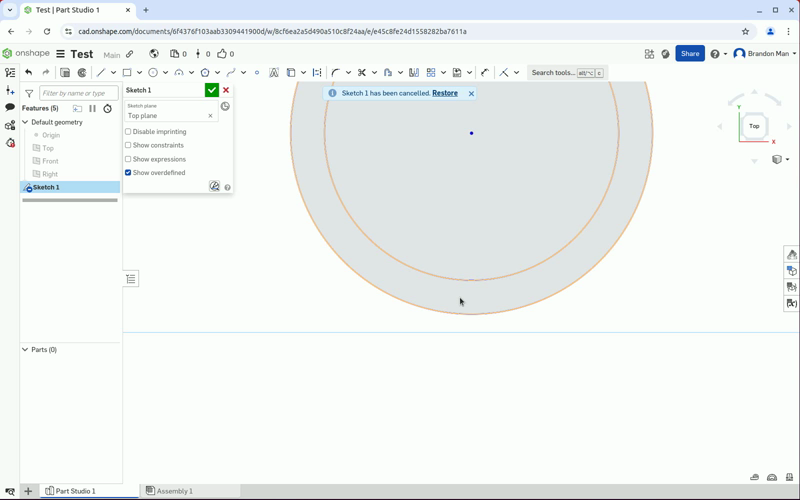
scroll(-6)
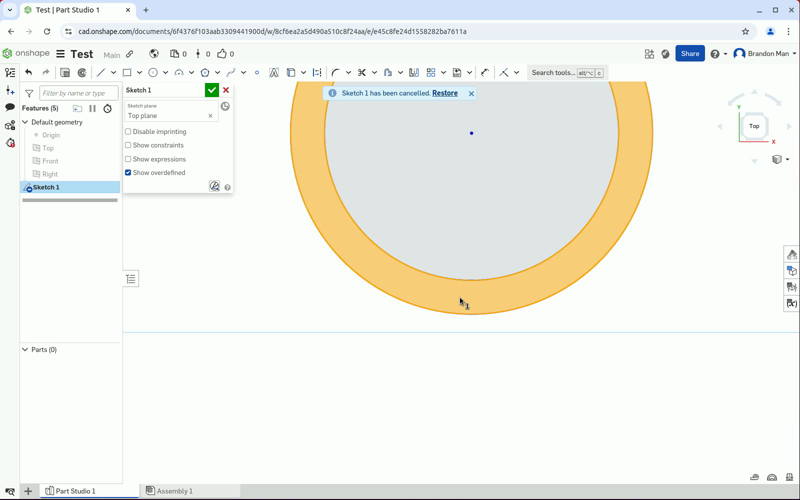
scroll(-6)
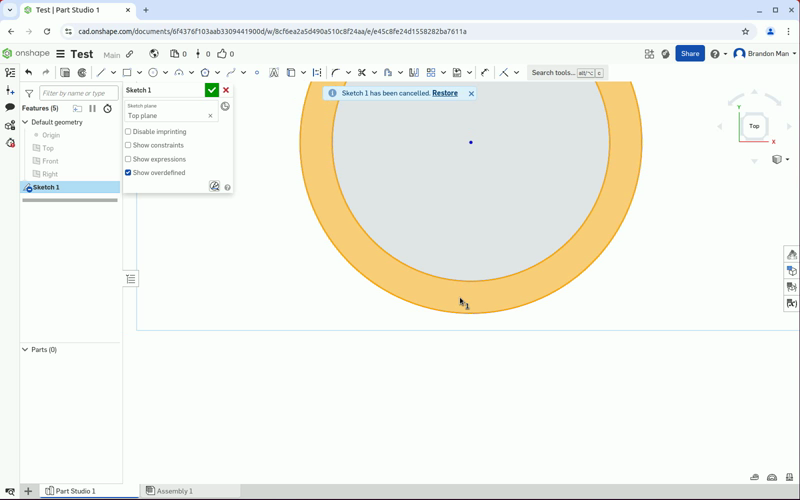
scroll(-6)
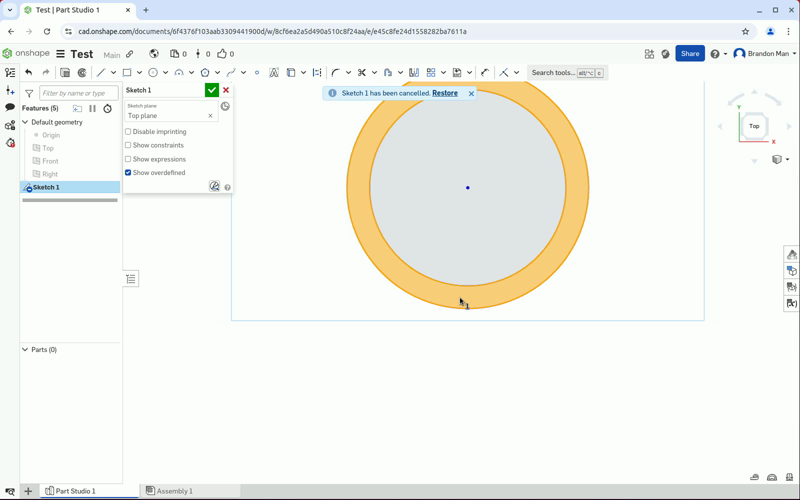
scroll(-6)
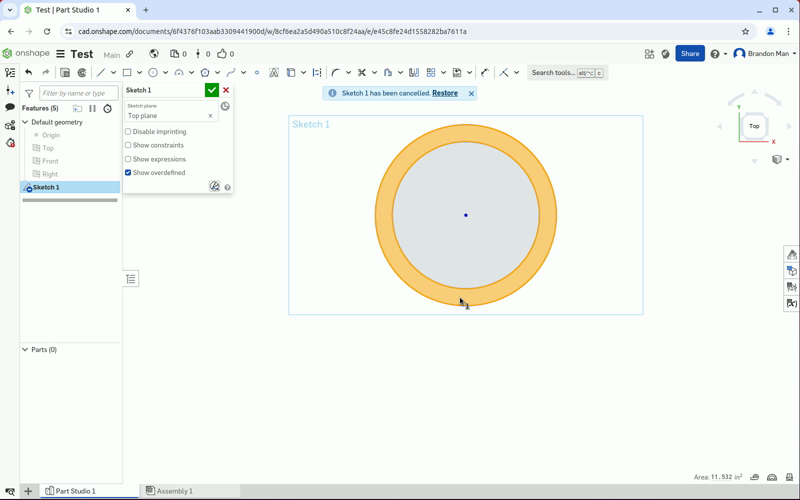
scroll(-6)
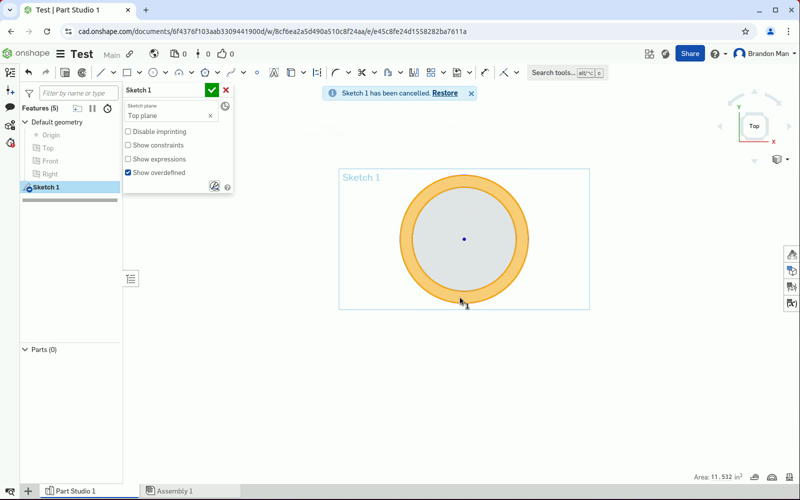
scroll(-6)
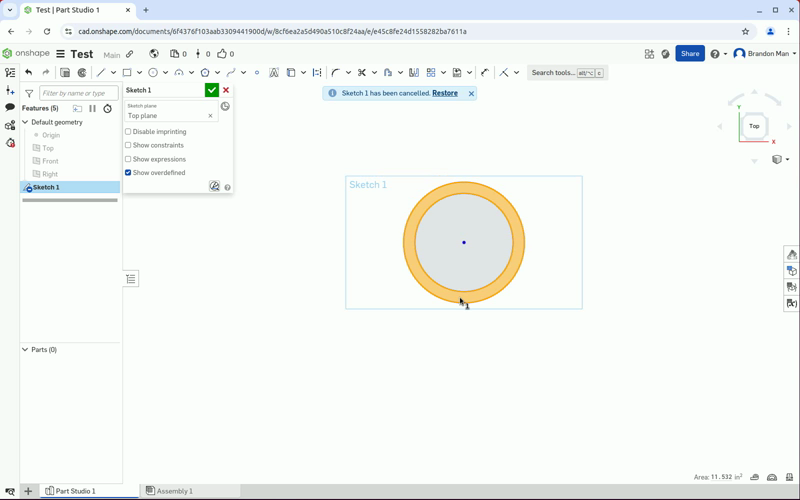
scroll(-6)
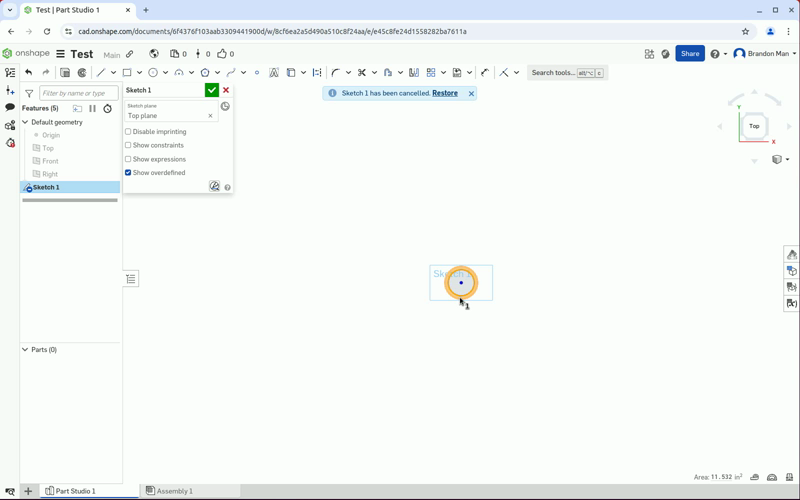
mouse_move(73, 352)
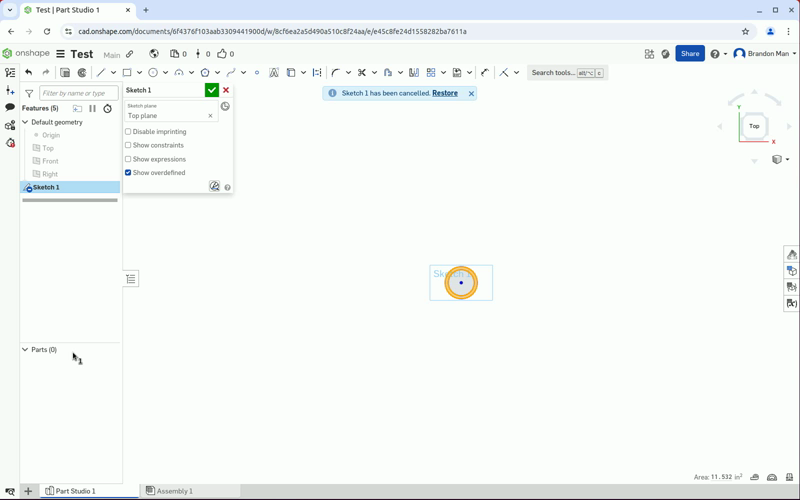
key(shift+y)
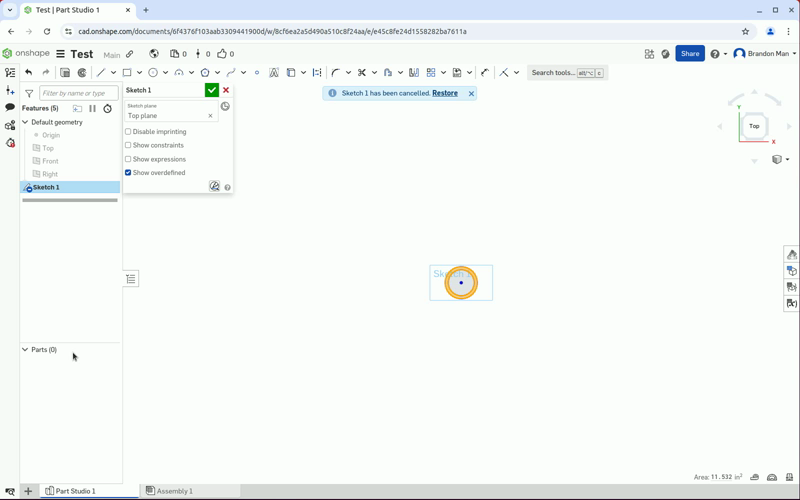
key(shift+e)
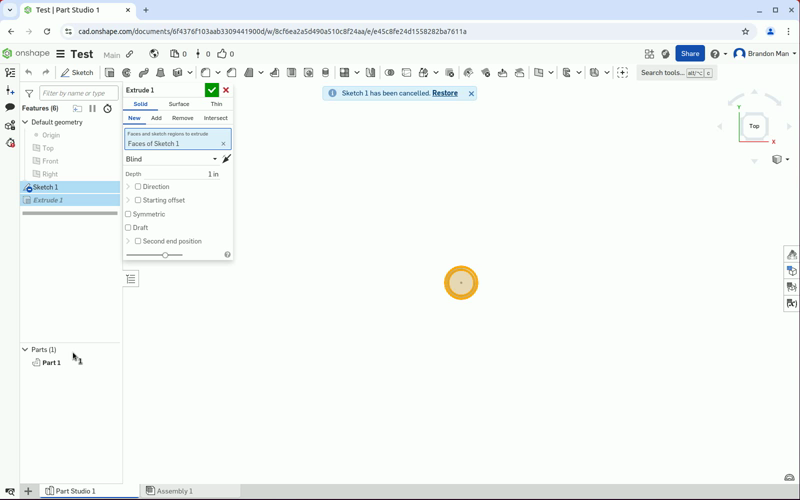
mouse_move(143, 106)
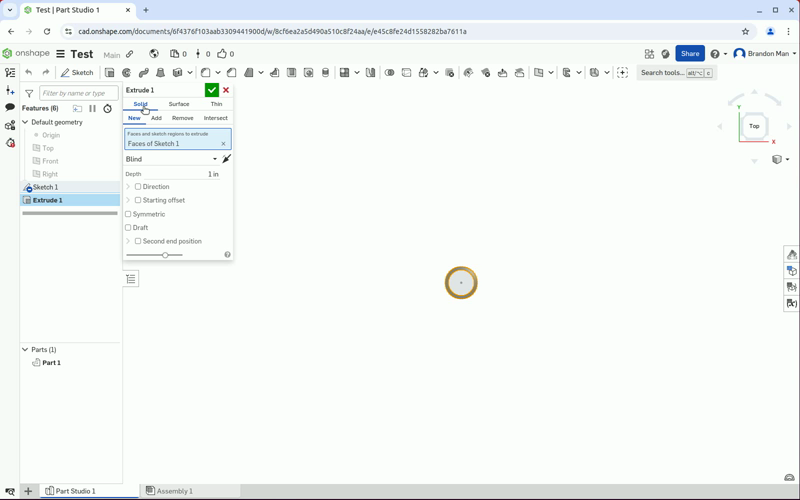
click(143, 106)
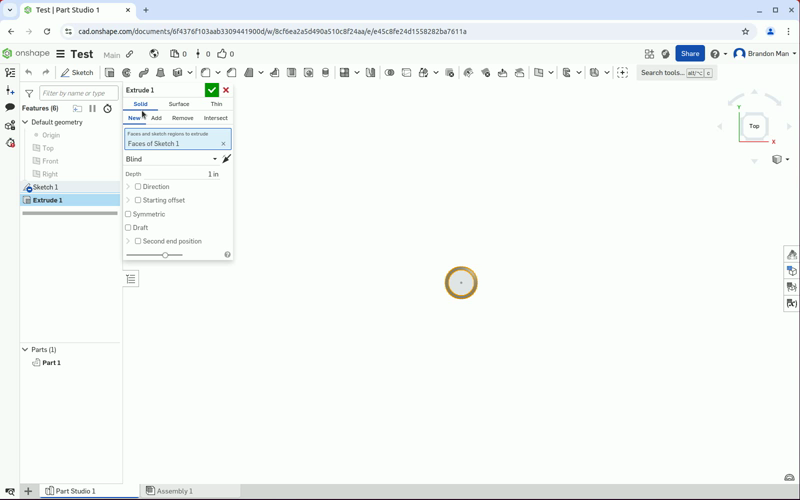
mouse_move(137, 120)
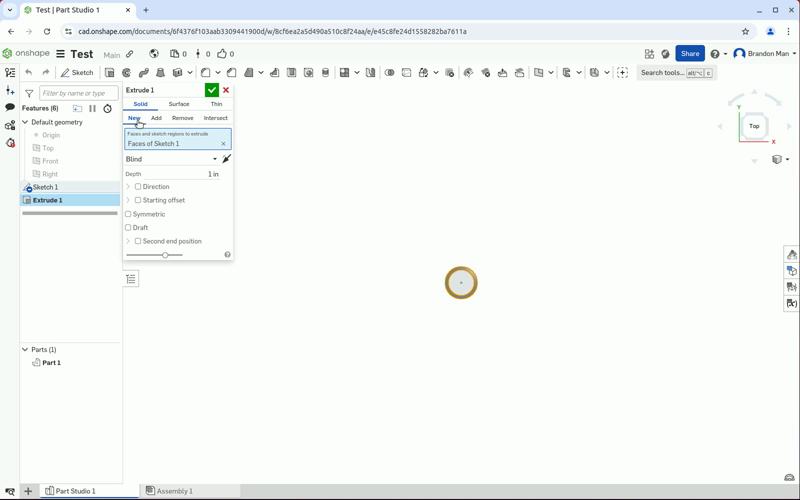
click(137, 120)
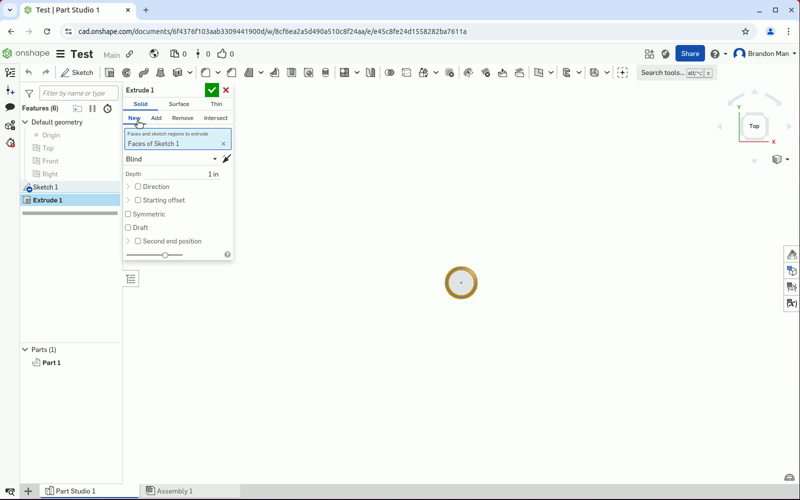
key(tab, 4)
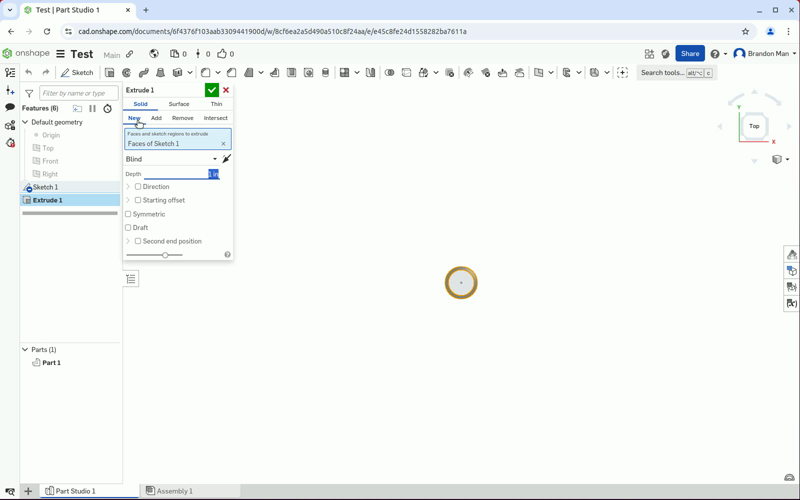
text(23.108)
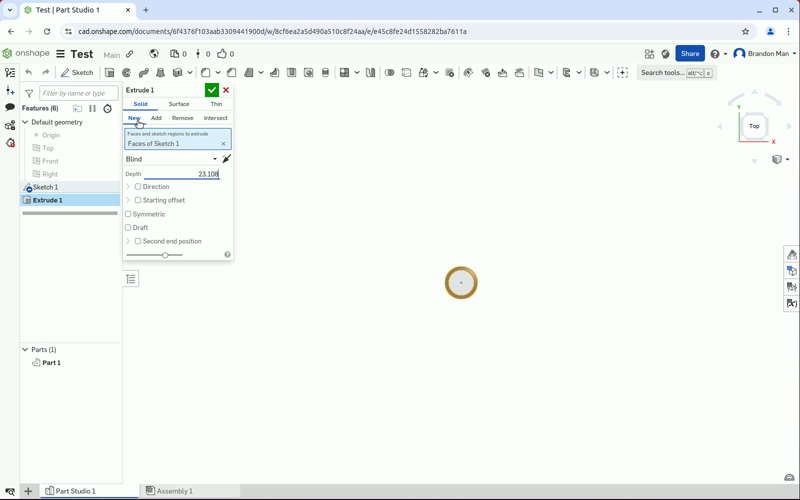
key(enter)
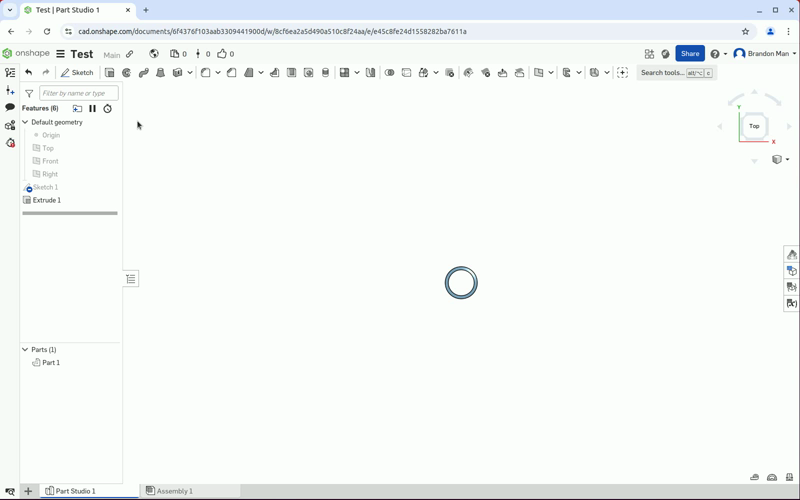
key(shift+h)
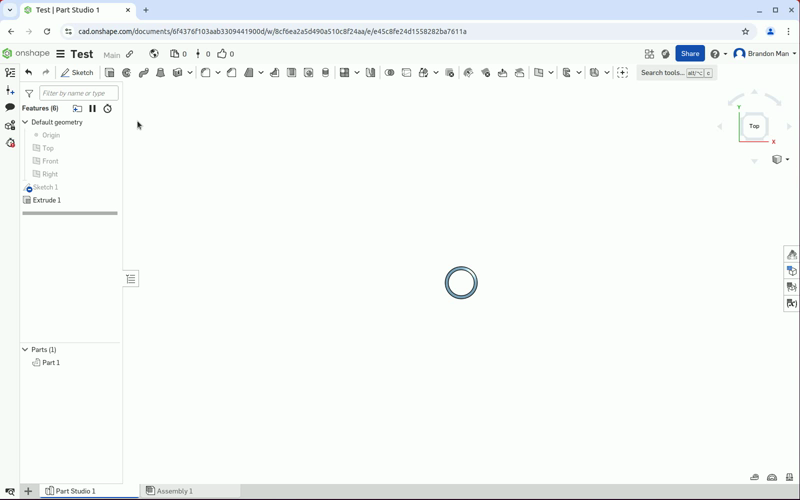
key(shift+h)
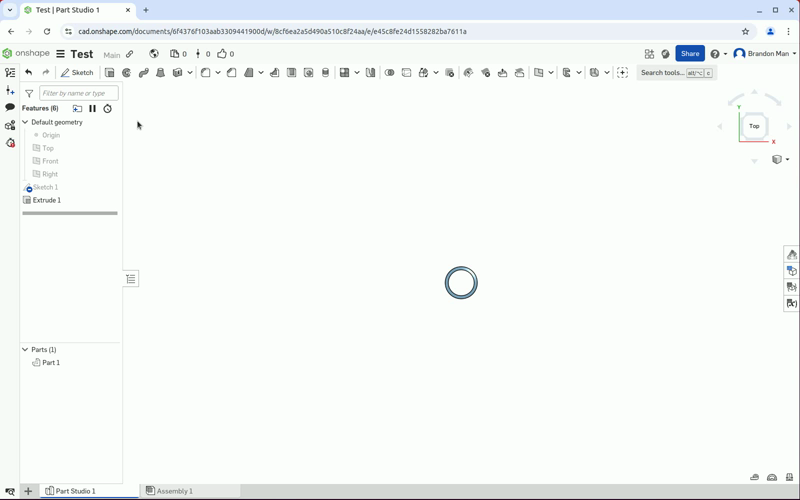
mouse_move(73, 189)
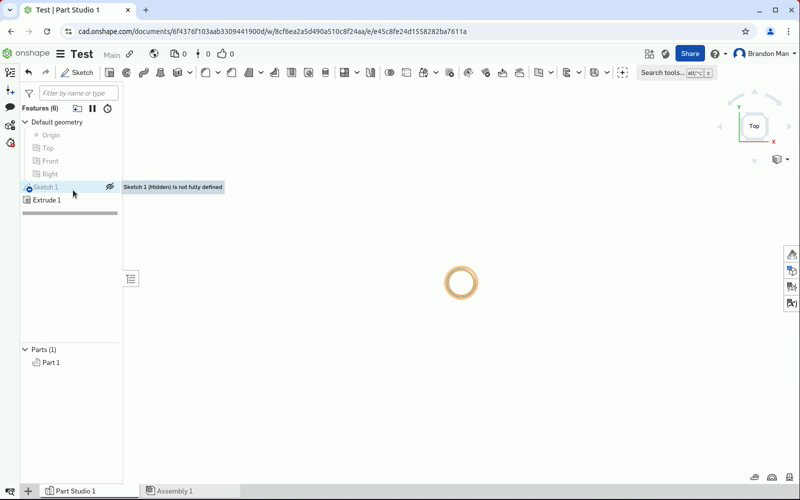
click(73, 189)
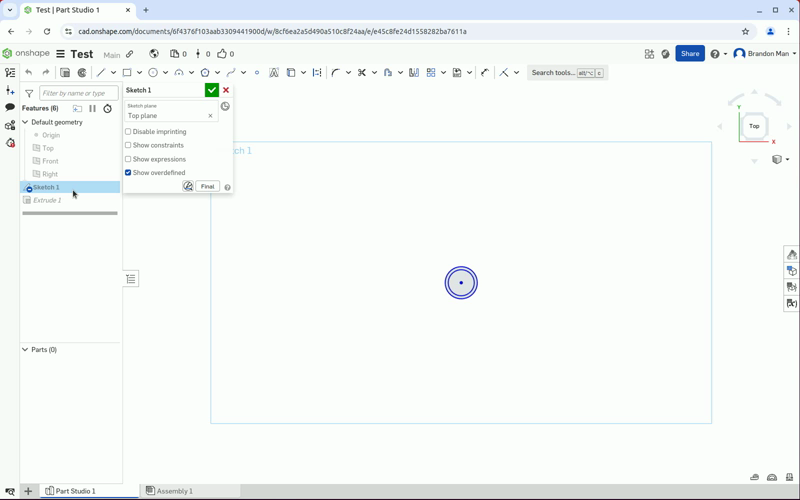
mouse_move(229, 92)
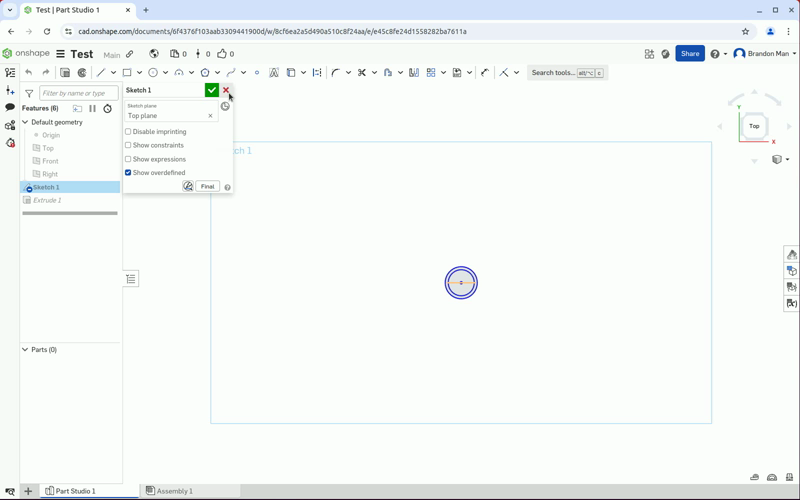
click(229, 92)
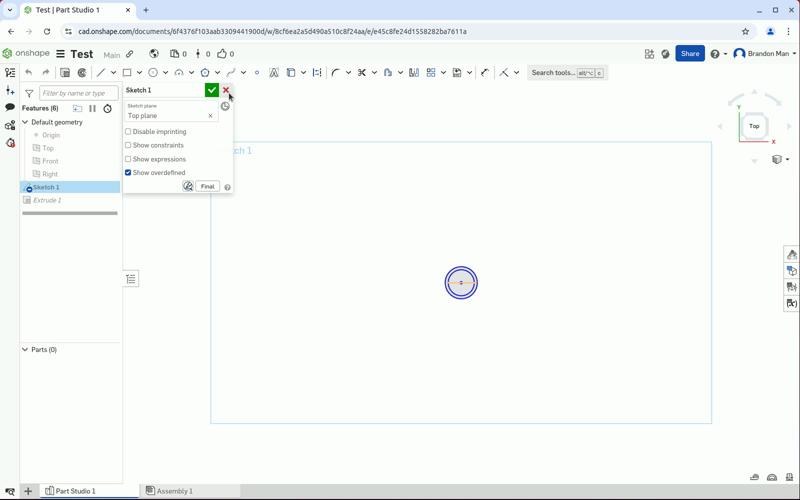
key(shift+s)
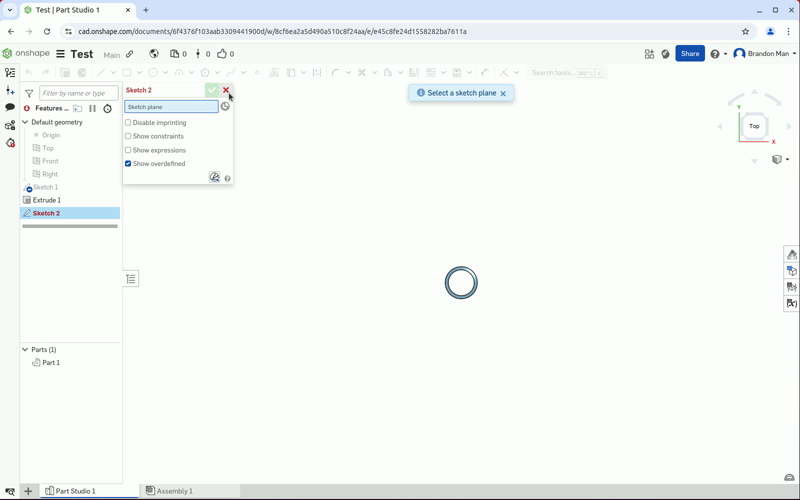
mouse_move(73, 150)
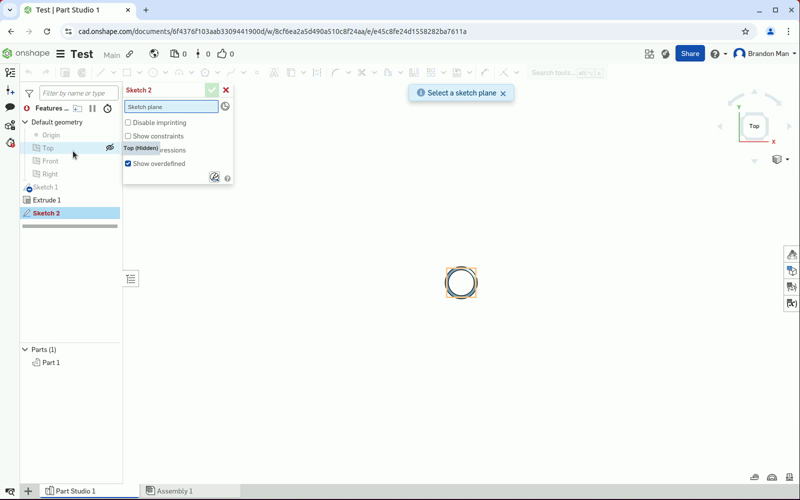
click(73, 150)
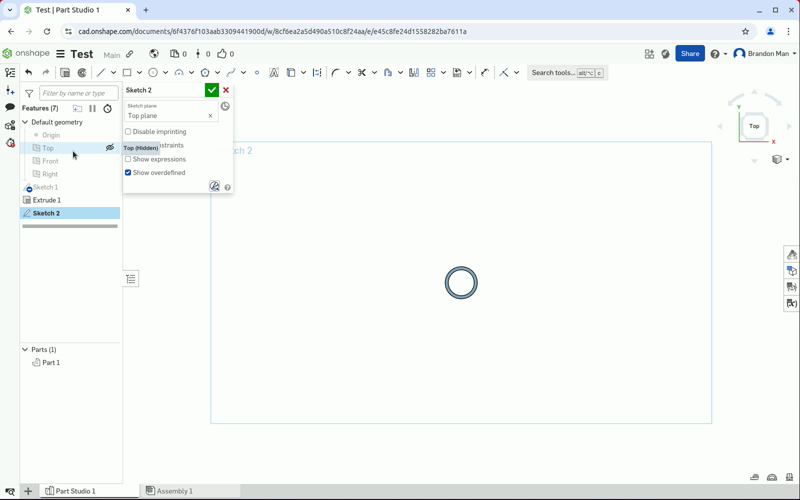
mouse_move(73, 352)
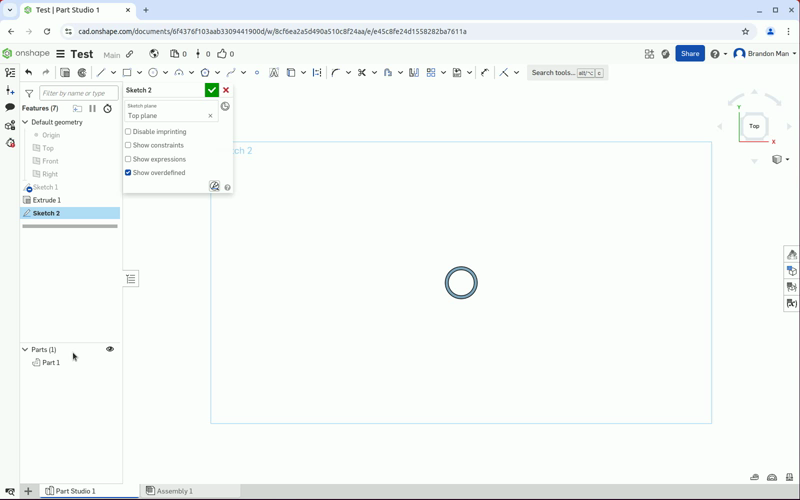
key(y)
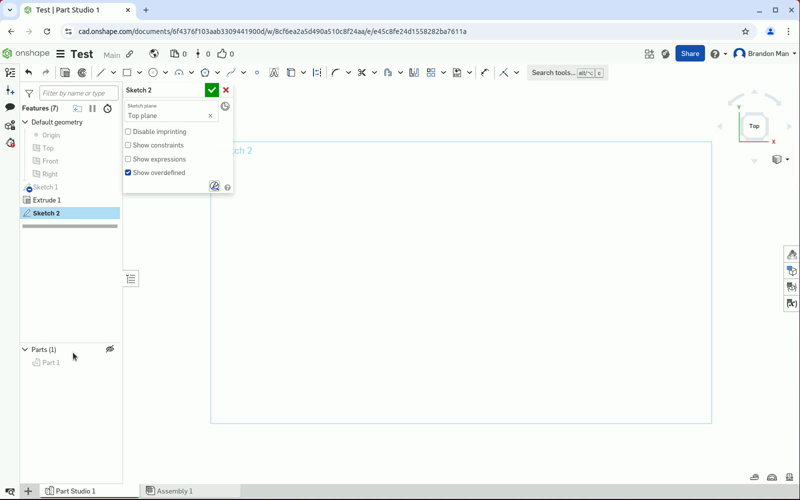
key(c)
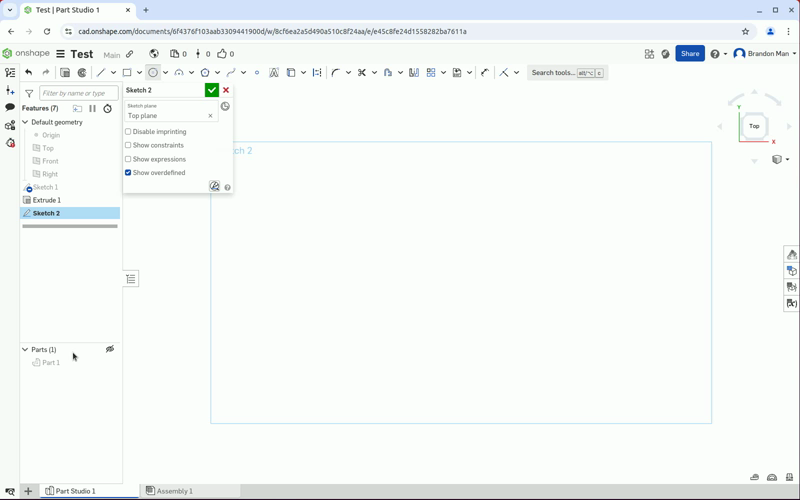
key_down(shift)
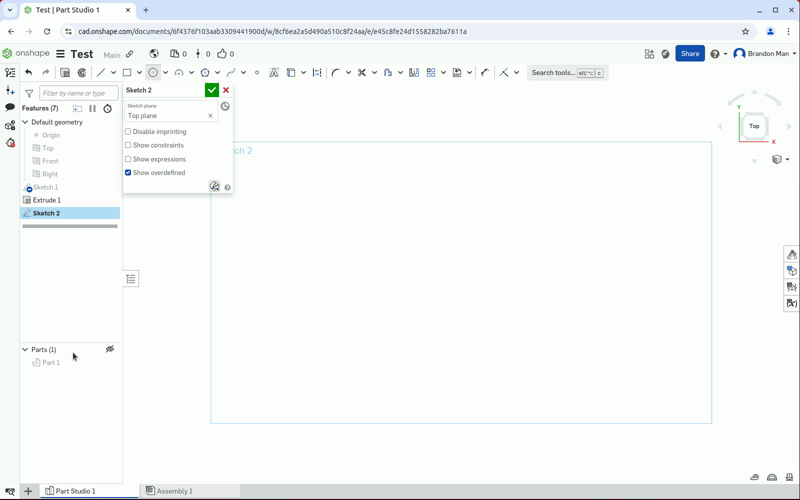
mouse_move(461, 282)
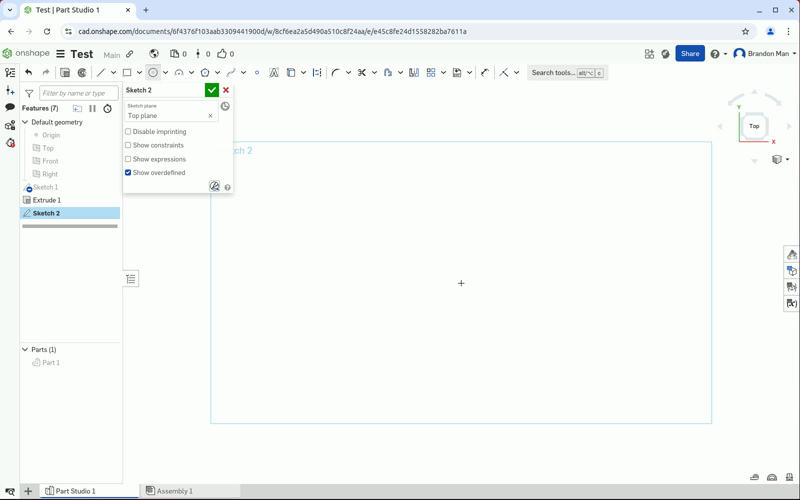
click(461, 282)
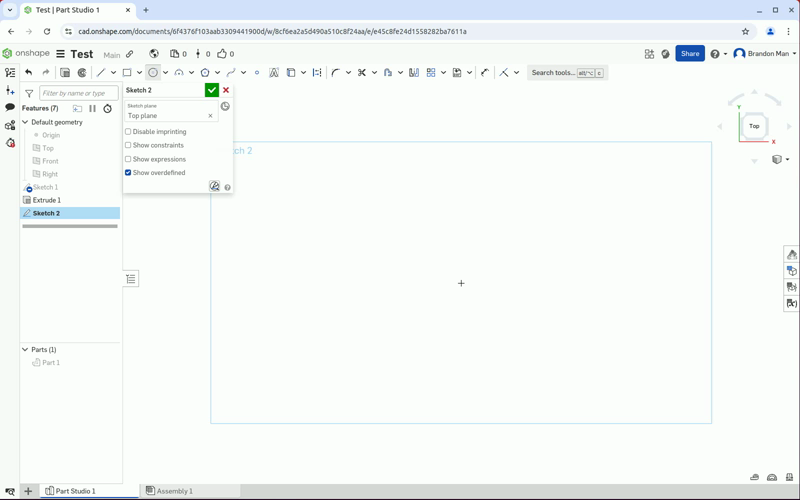
key_up(shift)
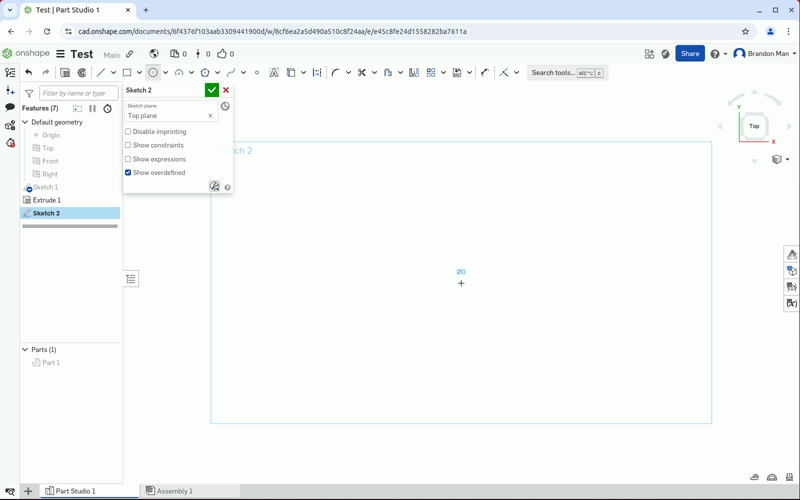
mouse_move(473, 282)
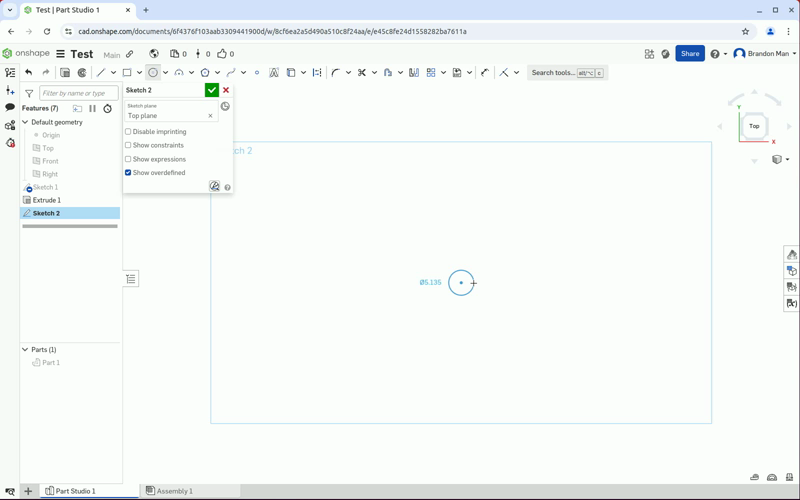
click(473, 282)
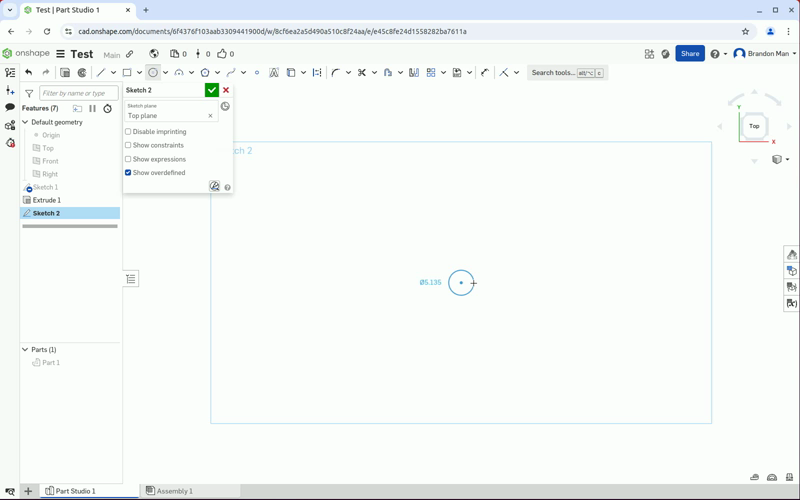
key(esc)
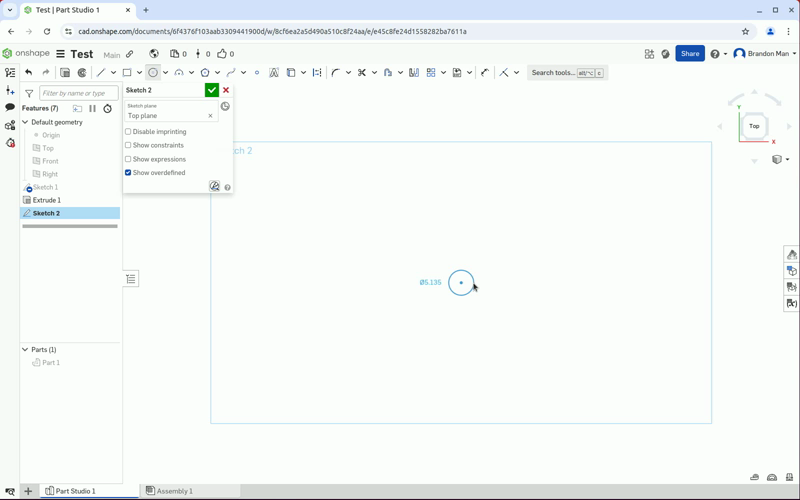
mouse_move(453, 281)
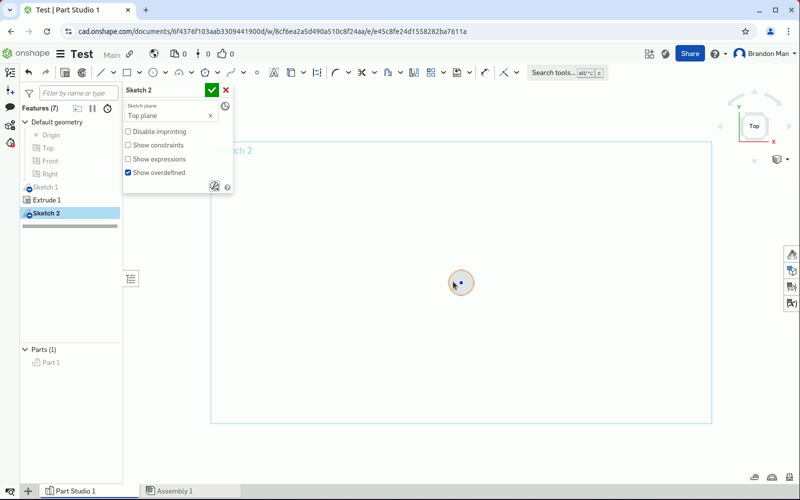
scroll(6)
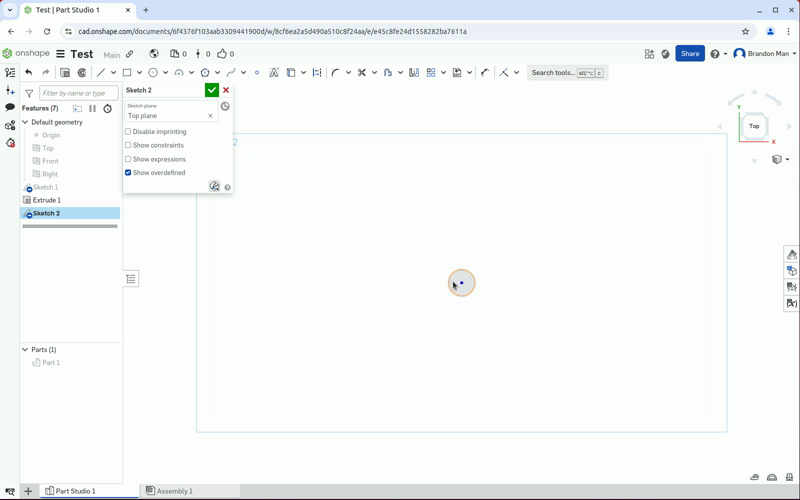
scroll(6)
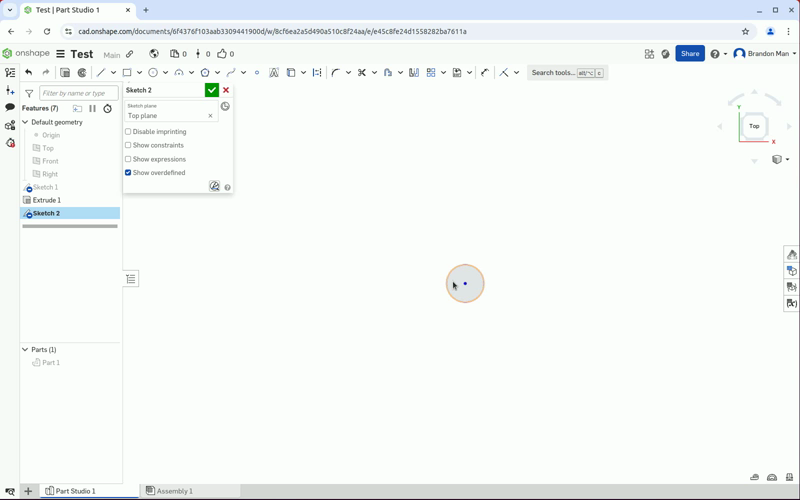
scroll(6)
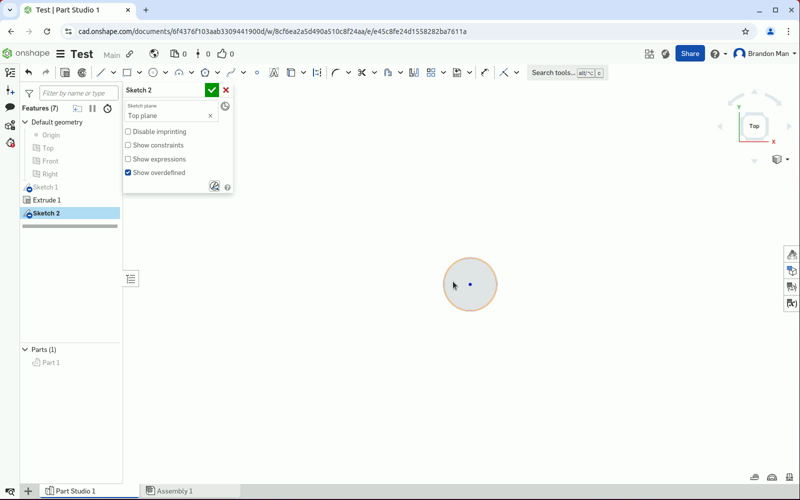
scroll(6)
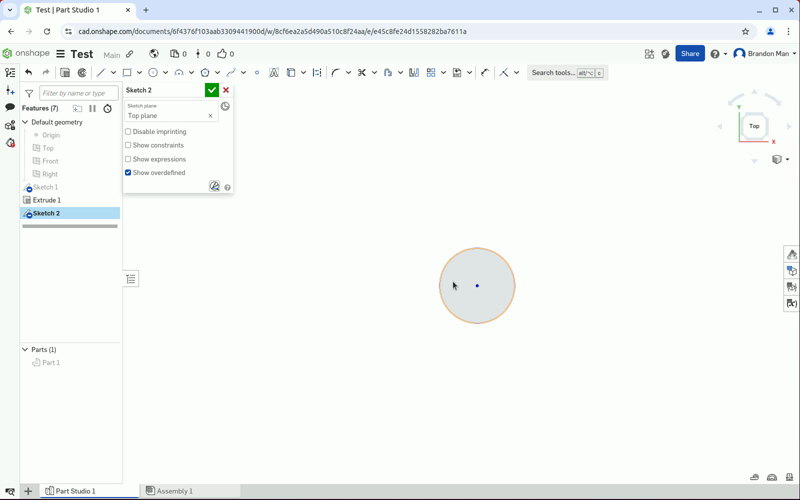
scroll(6)
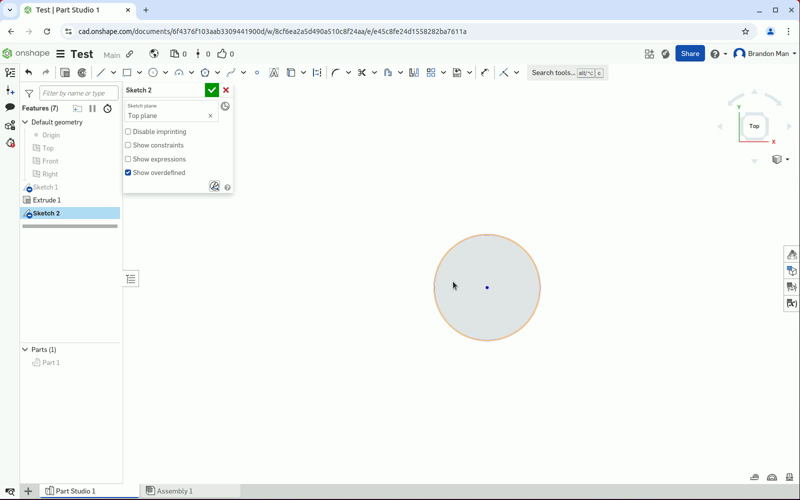
scroll(6)
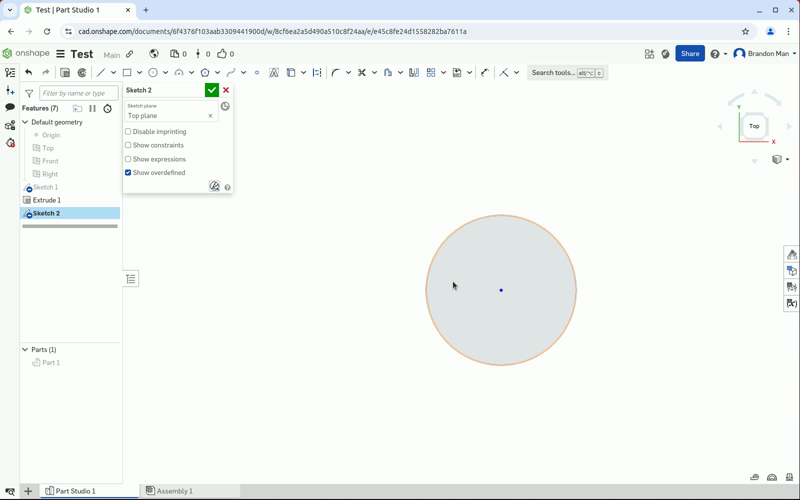
scroll(6)
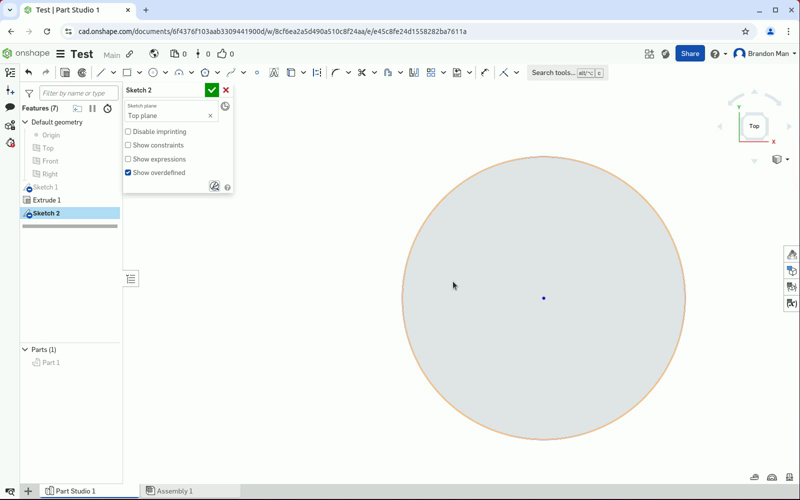
click(453, 281)
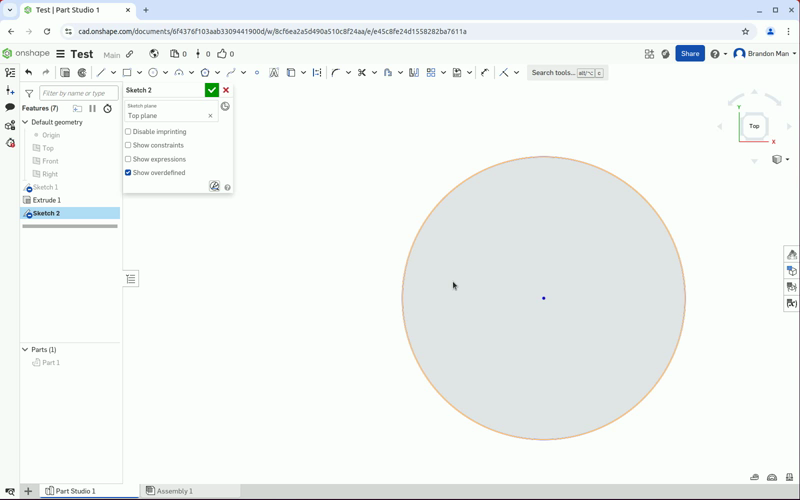
scroll(-6)
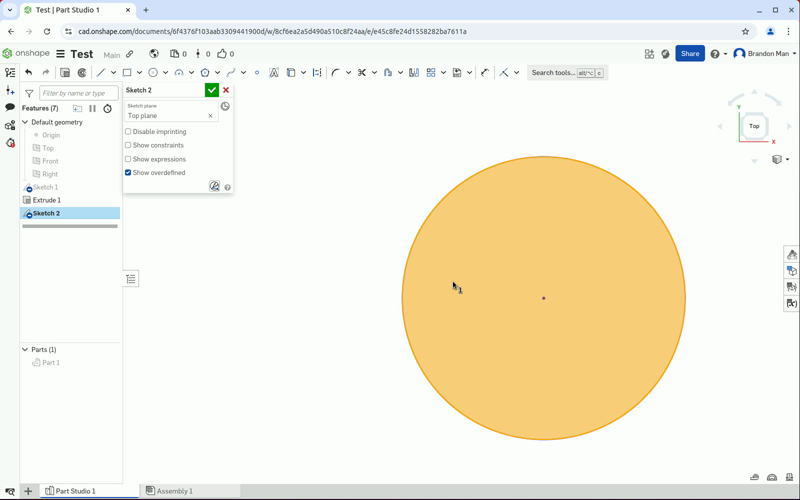
scroll(-6)
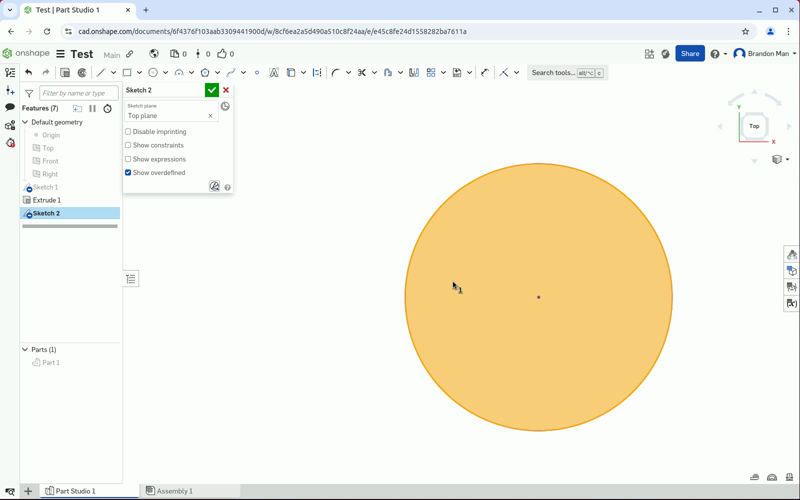
scroll(-6)
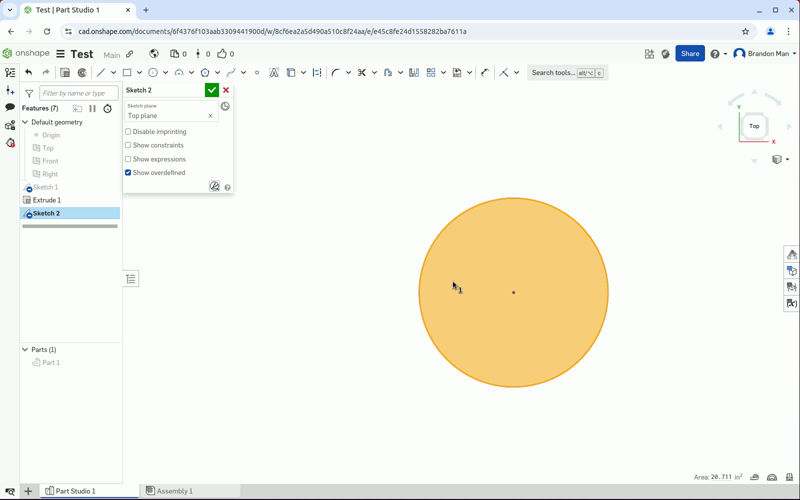
scroll(-6)
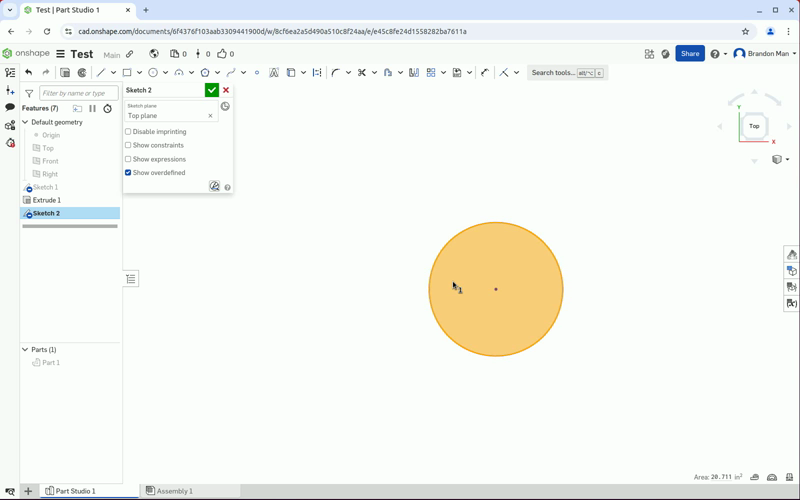
scroll(-6)
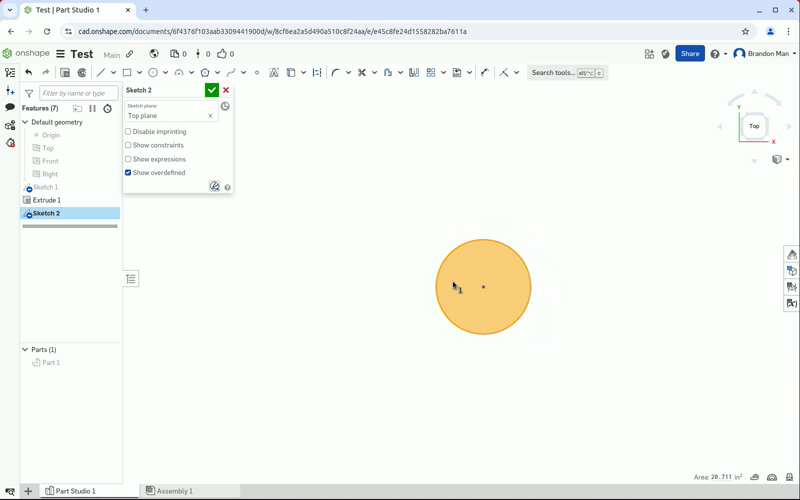
scroll(-6)
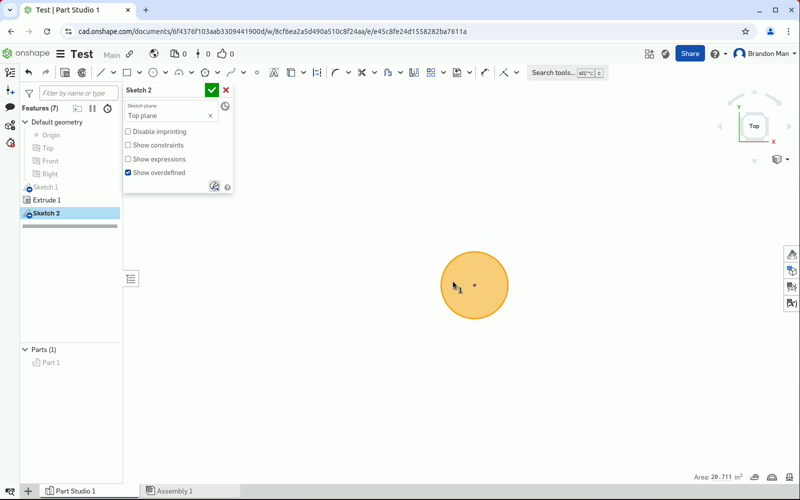
scroll(-6)
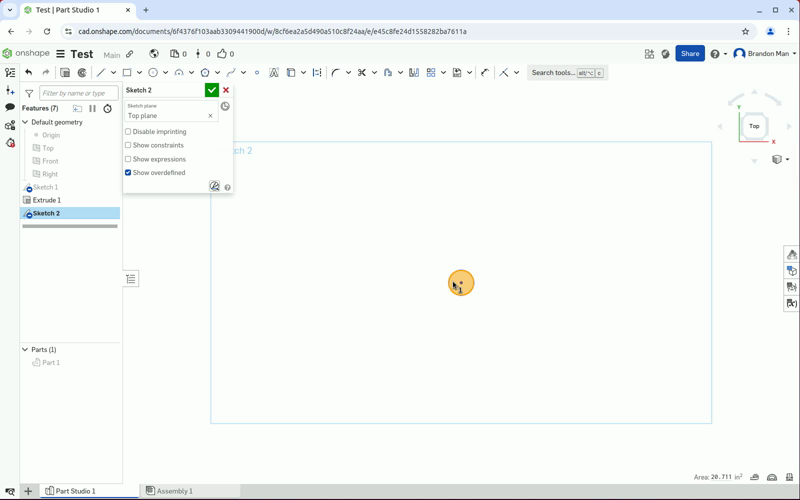
mouse_move(73, 352)
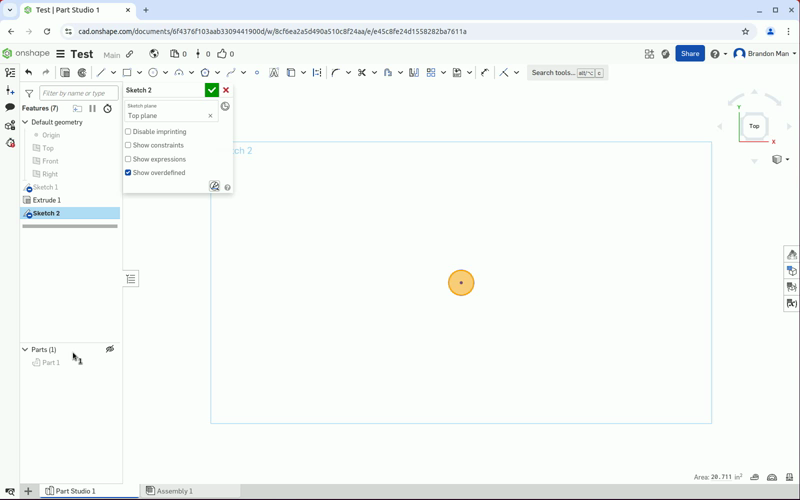
key(shift+y)
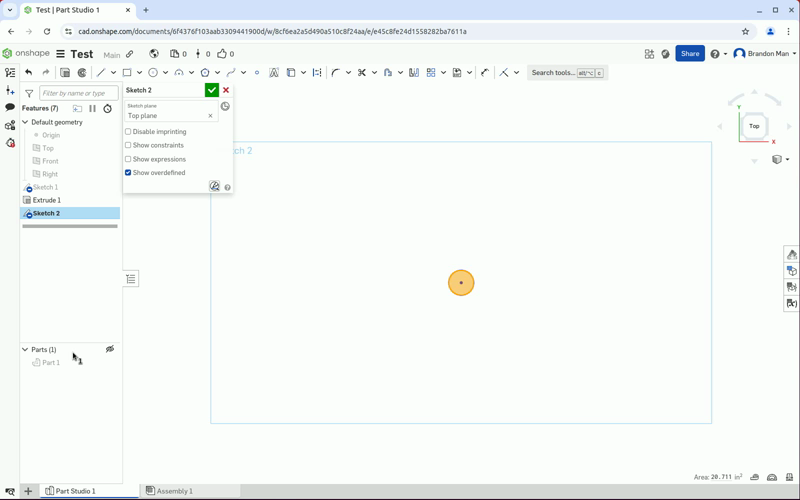
key(shift+e)
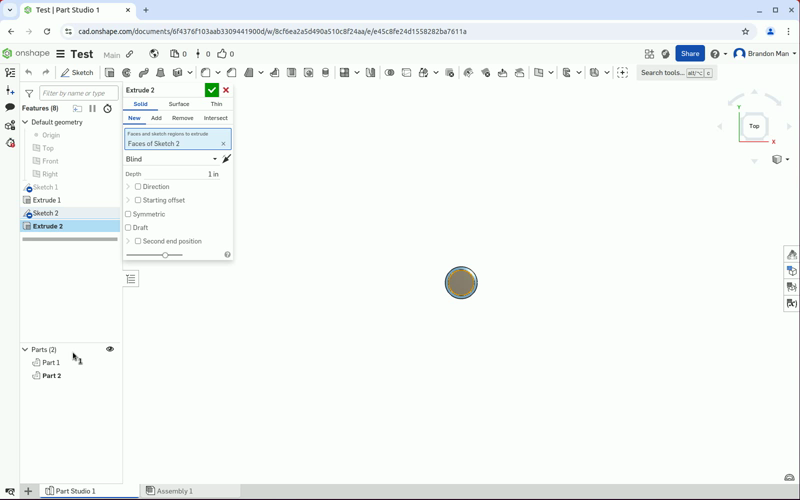
mouse_move(143, 106)
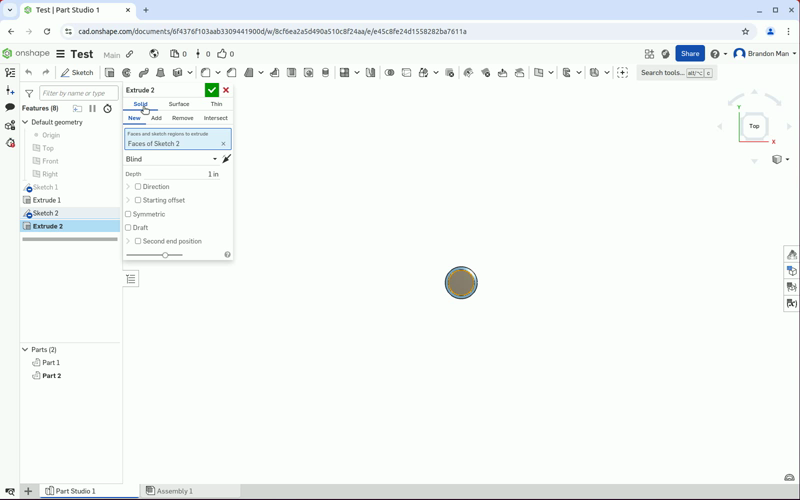
click(143, 106)
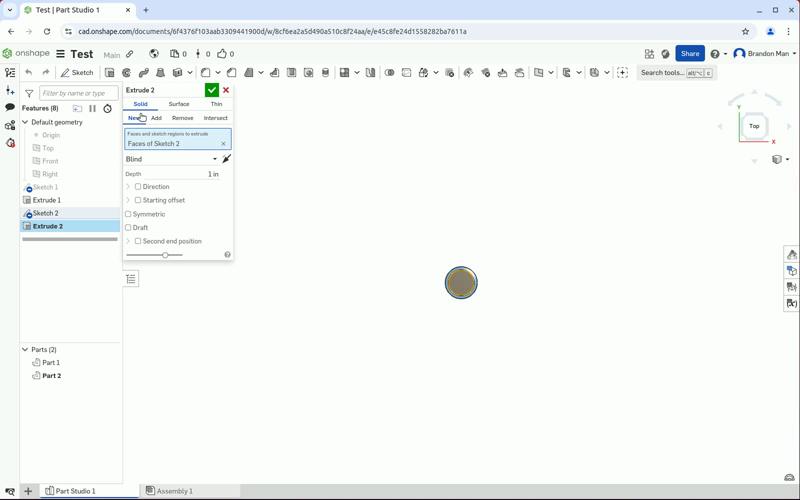
mouse_move(137, 120)
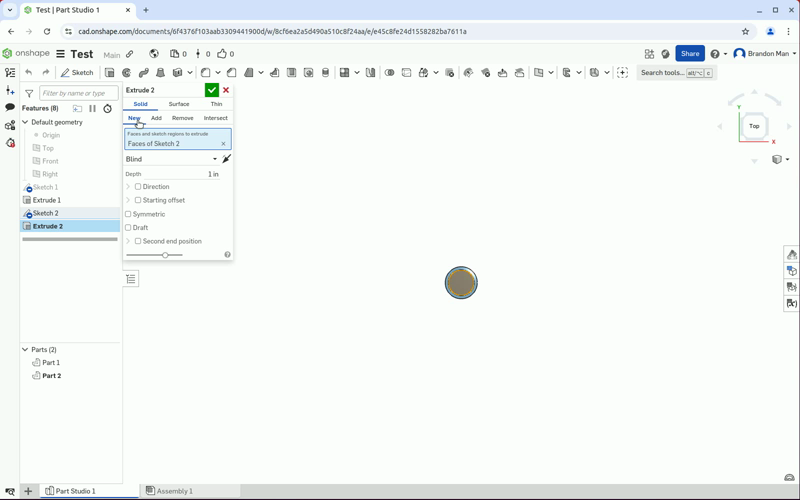
click(137, 120)
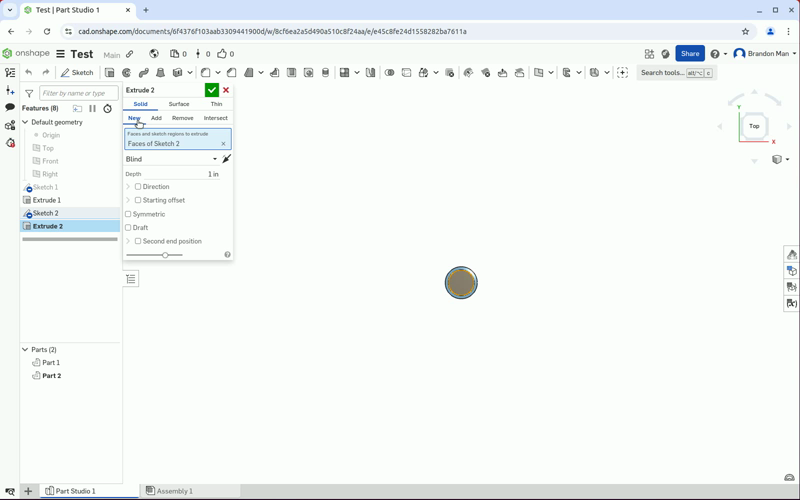
key(tab, 4)
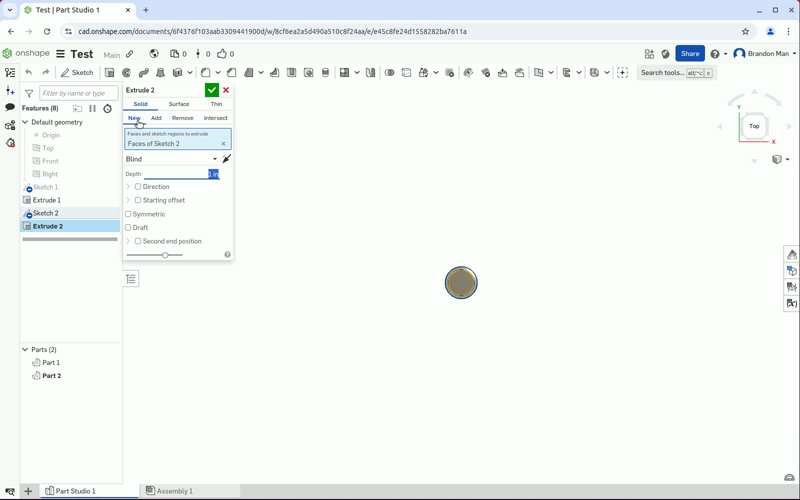
text(23.108)
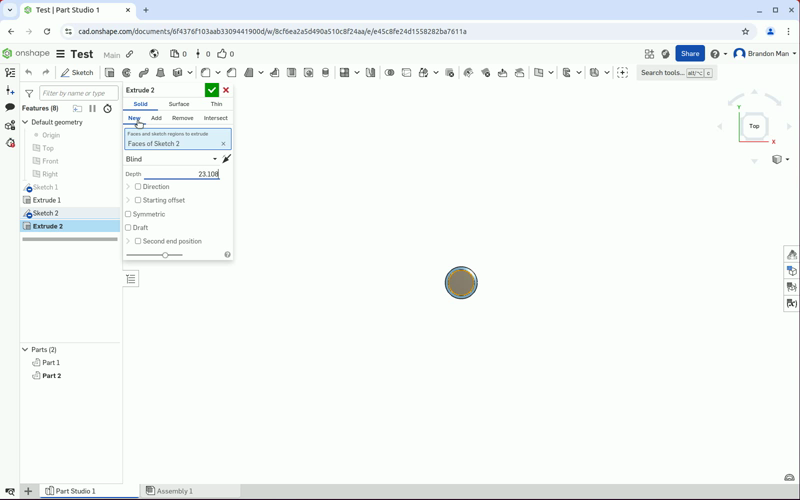
key(enter)
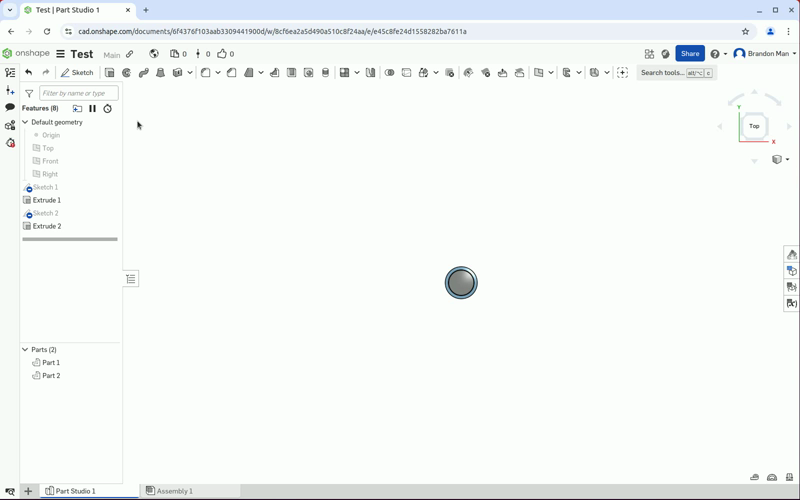
key(shift+h)
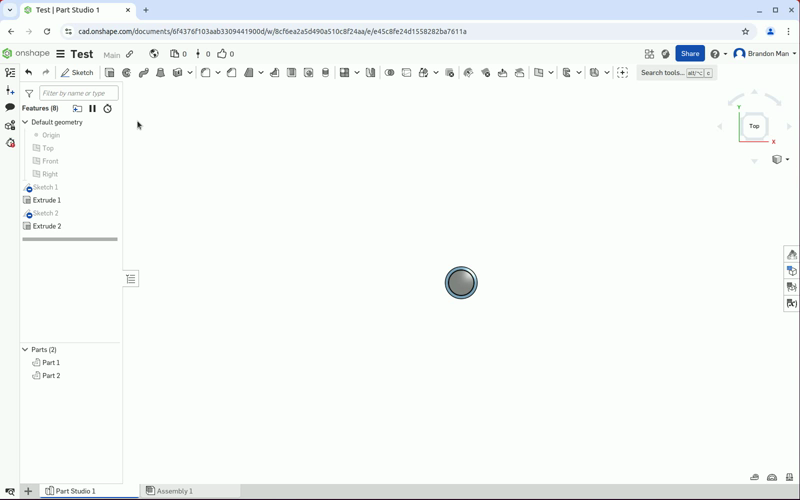
key(shift+h)
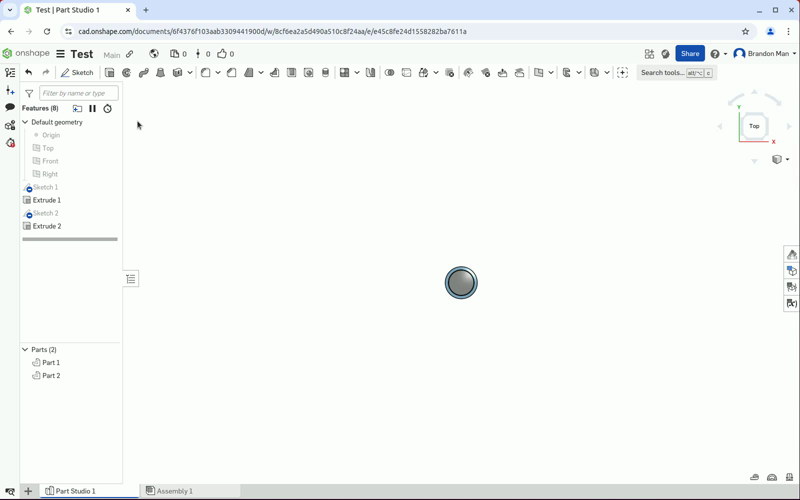
mouse_move(73, 189)
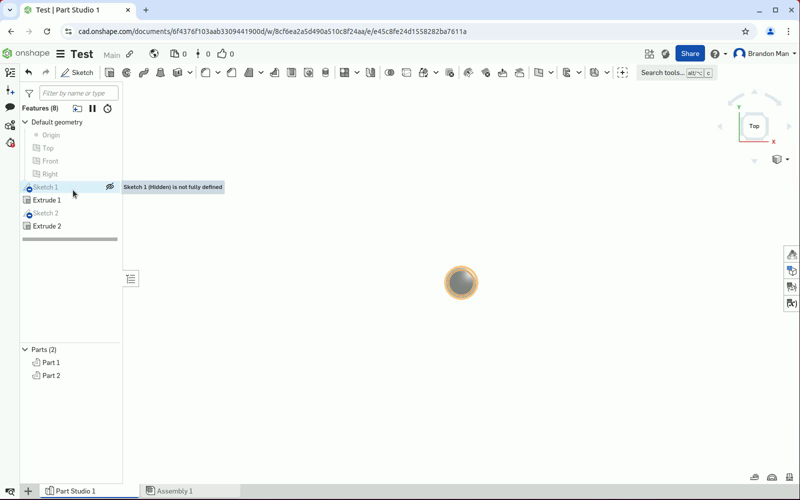
click(73, 189)
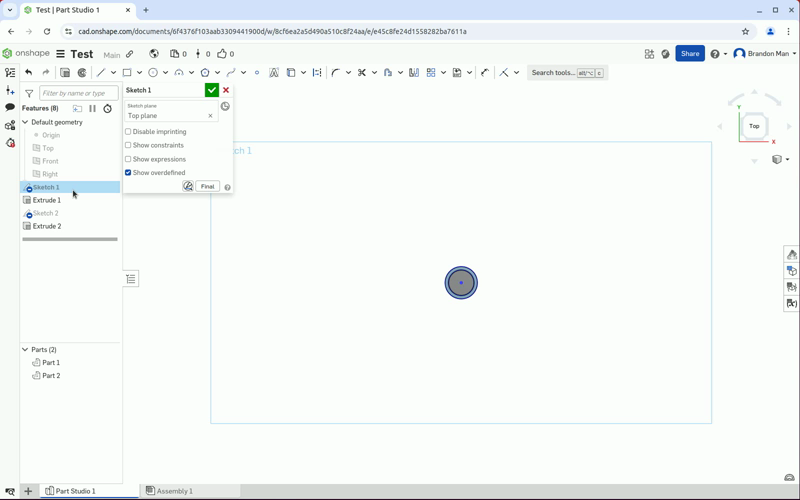
mouse_move(229, 92)
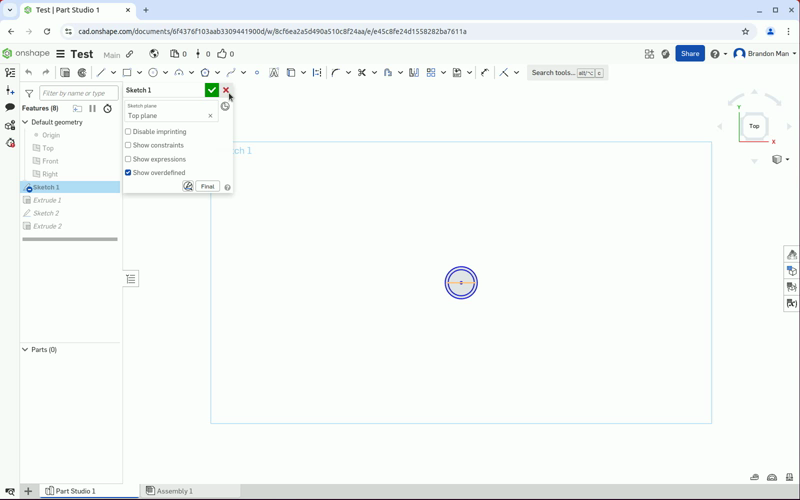
click(229, 92)
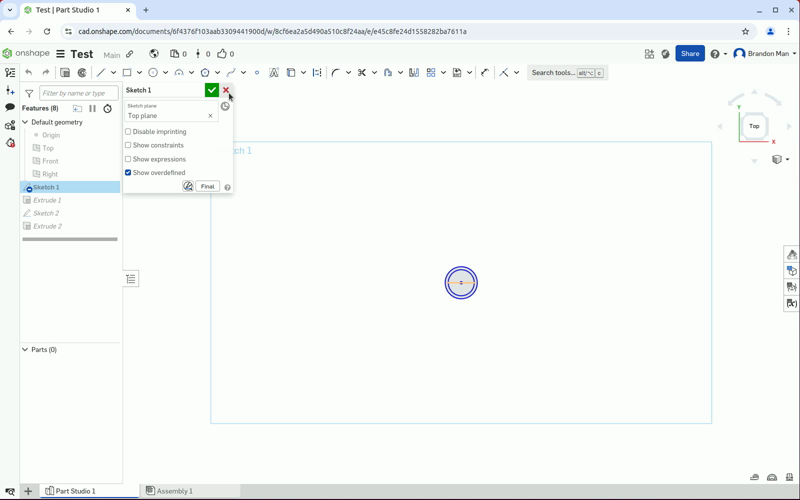
key(shift+s)
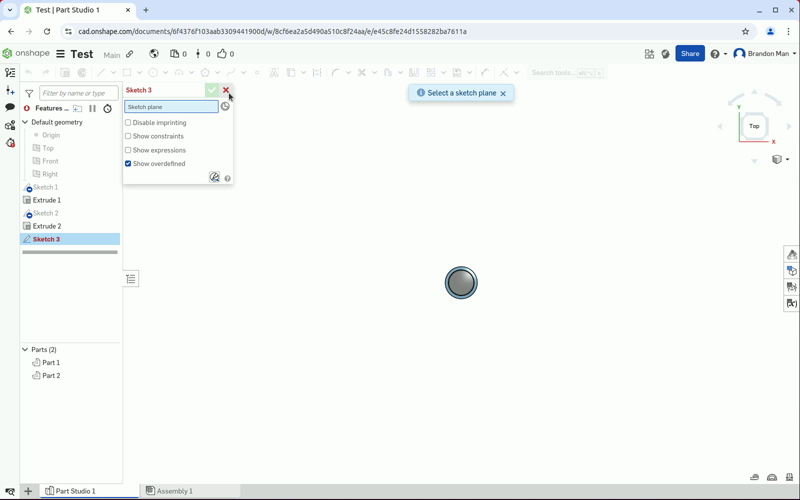
mouse_move(73, 150)
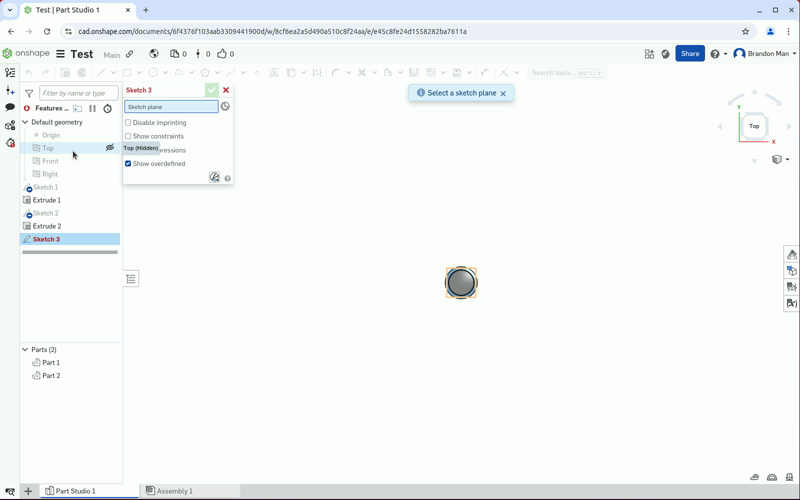
click(73, 150)
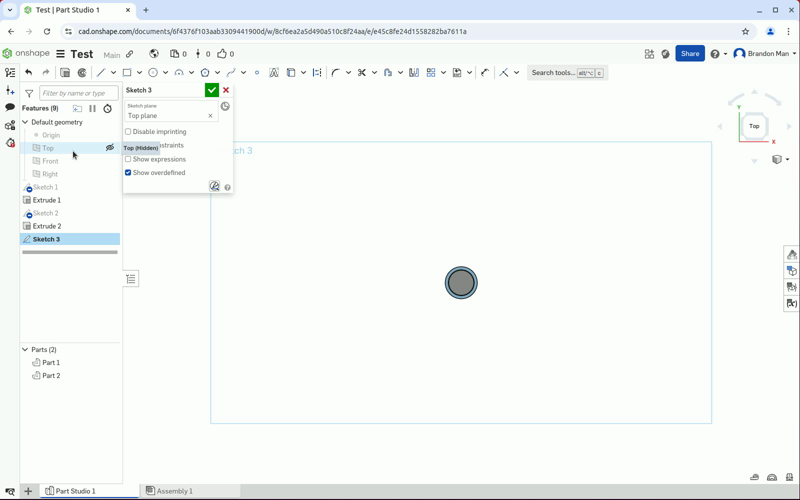
mouse_move(73, 352)
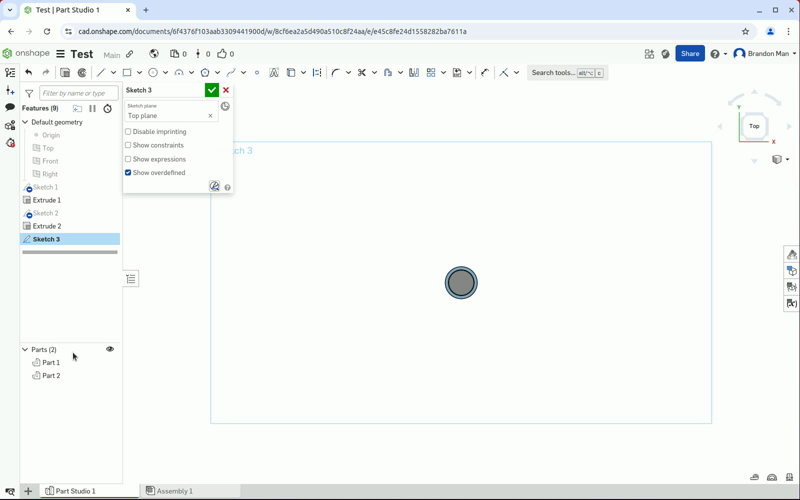
key(y)
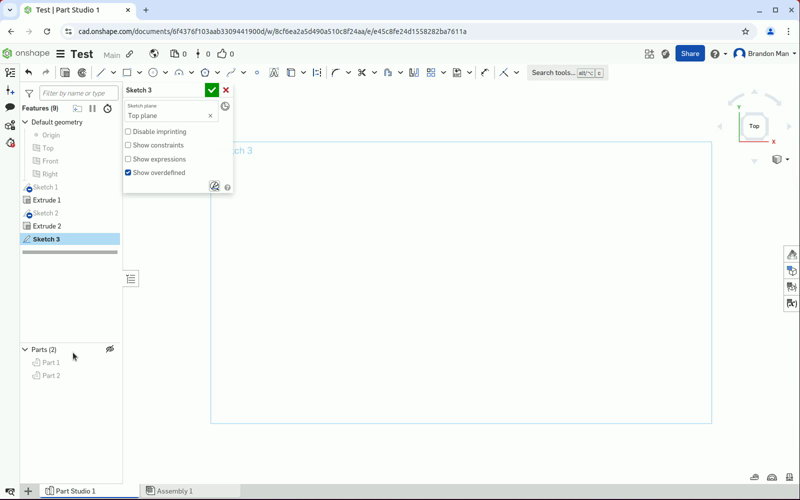
key(c)
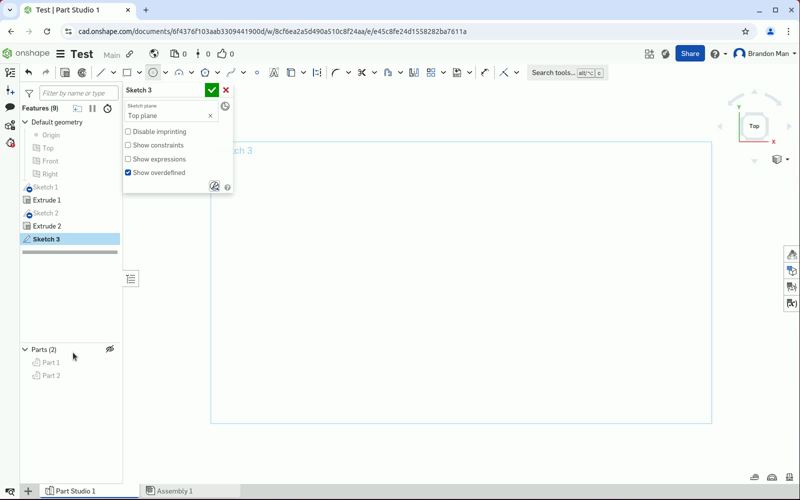
key_down(shift)
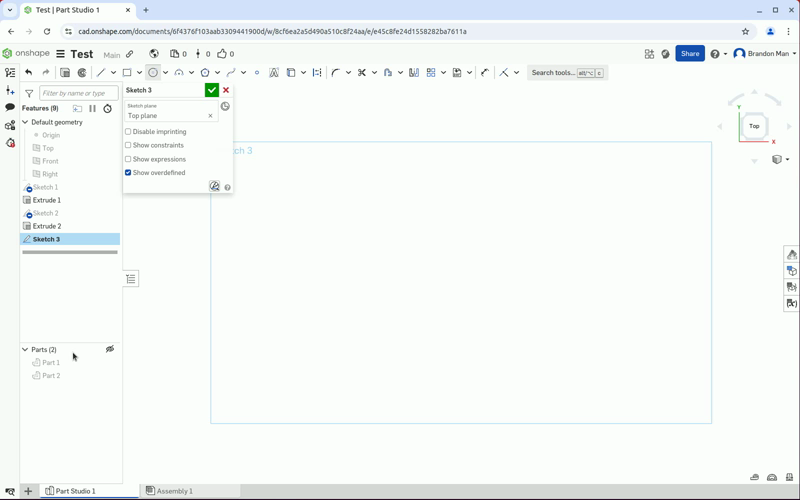
mouse_move(461, 282)
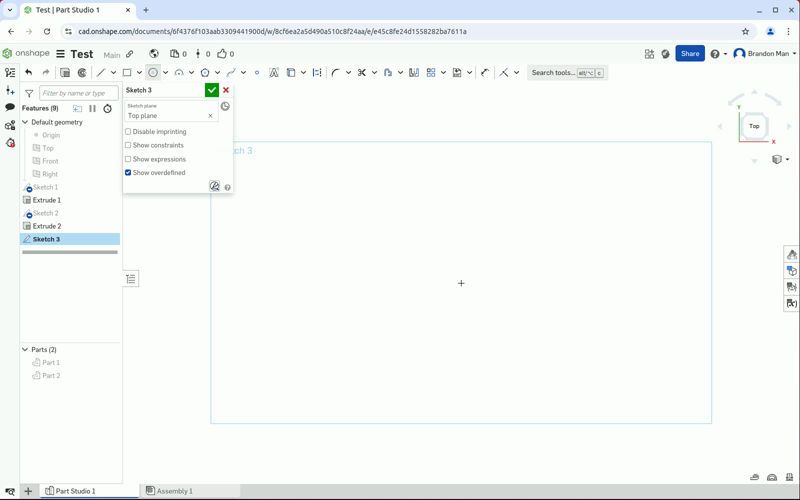
click(461, 282)
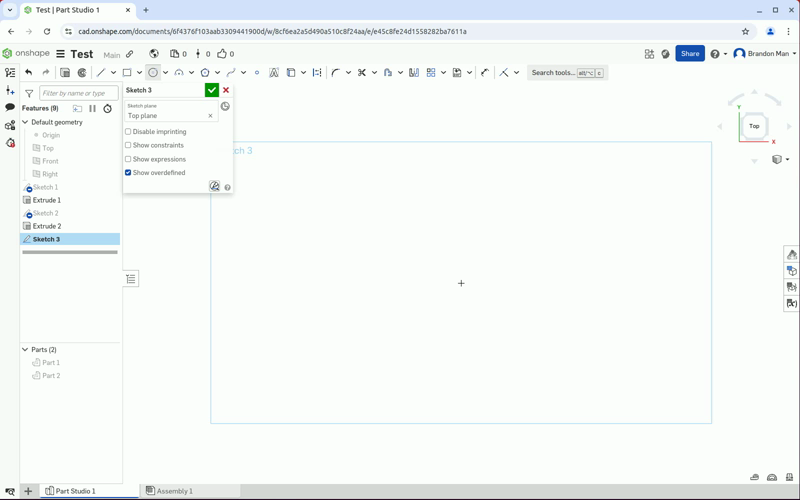
key_up(shift)
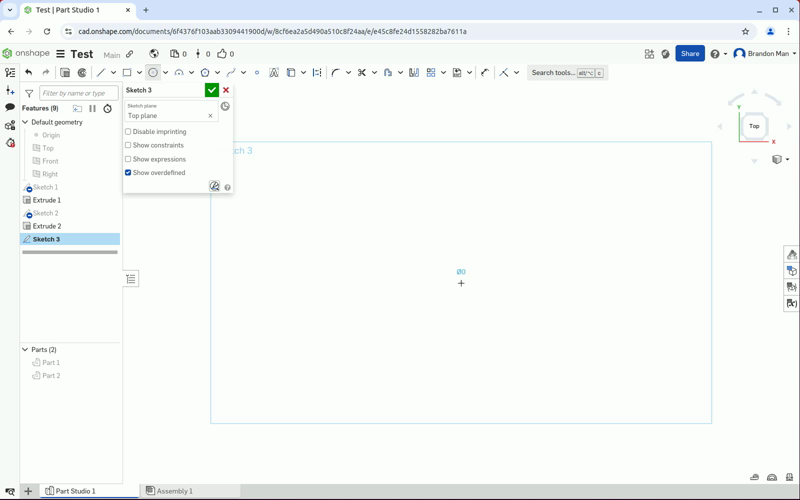
mouse_move(473, 282)
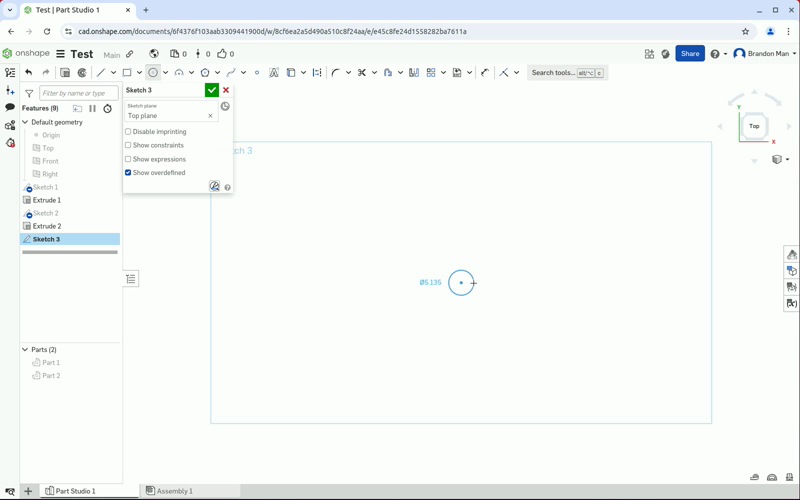
click(473, 282)
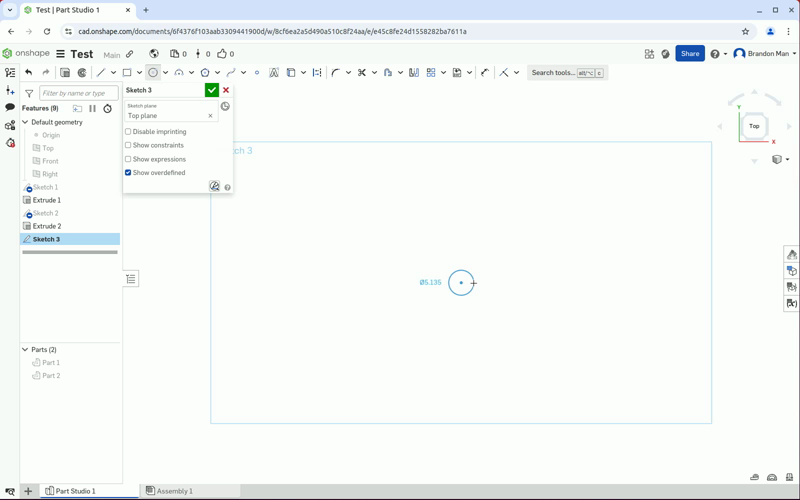
key(esc)
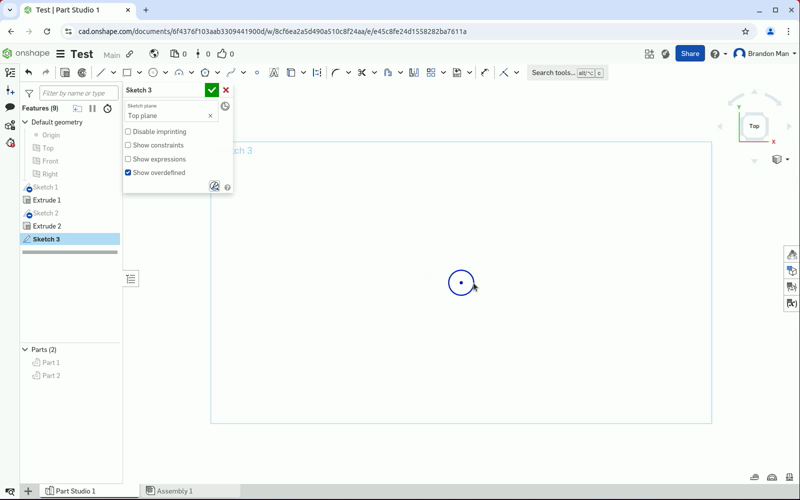
mouse_move(459, 282)
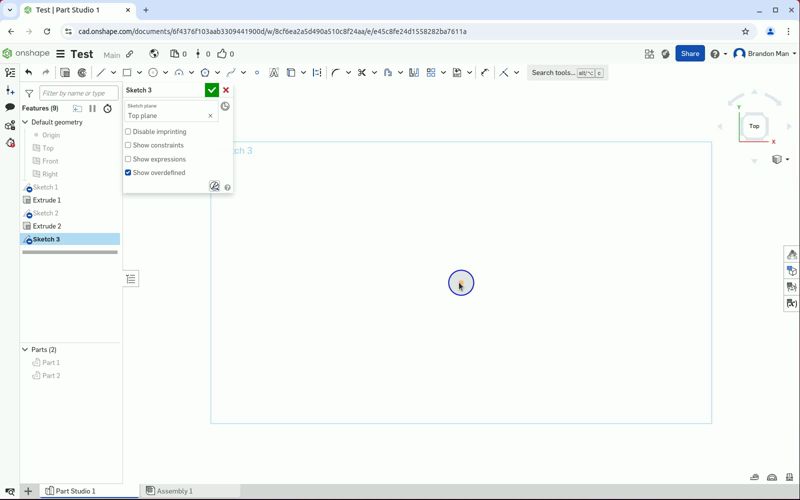
scroll(6)
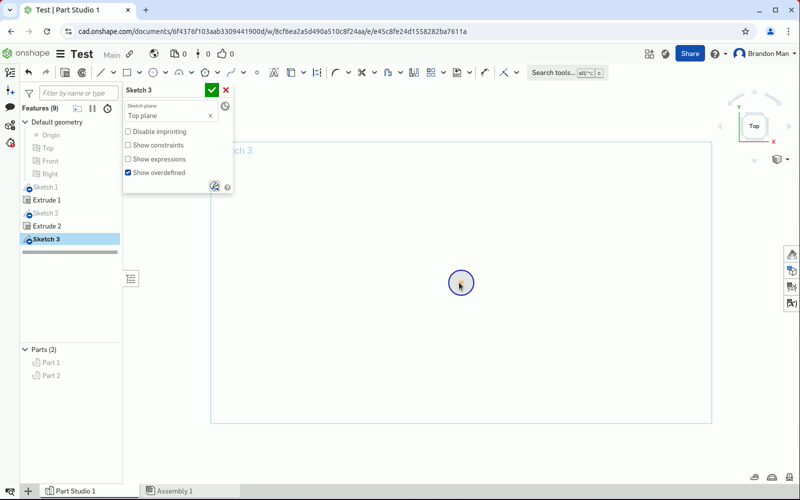
scroll(6)
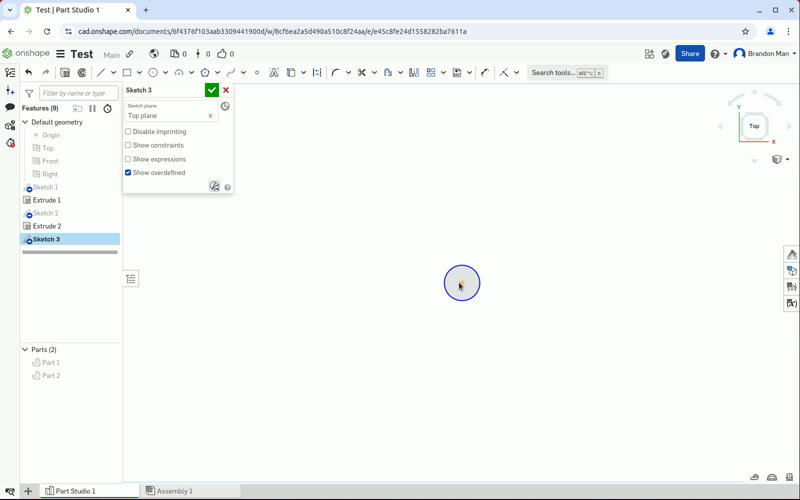
scroll(6)
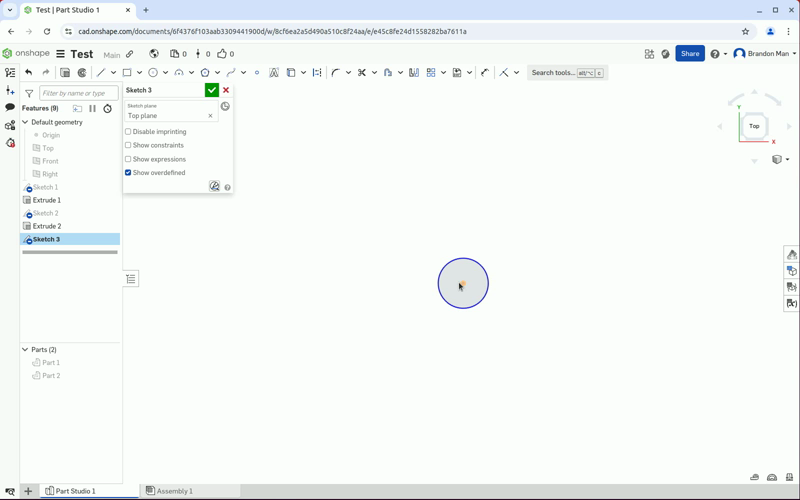
scroll(6)
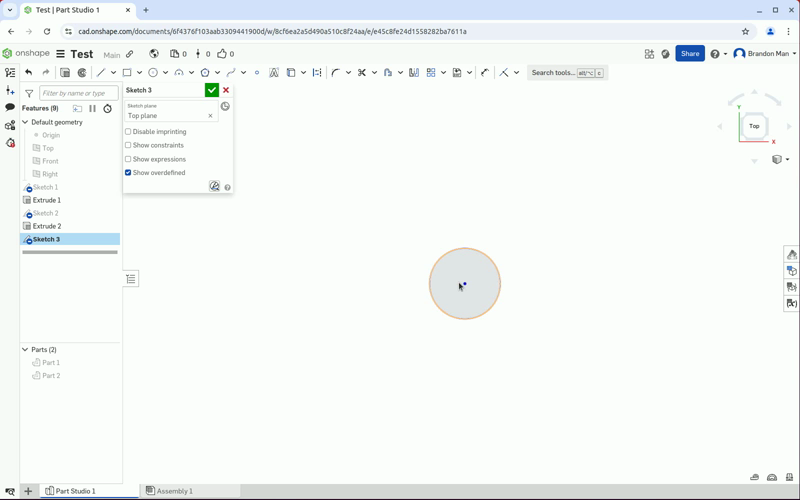
scroll(6)
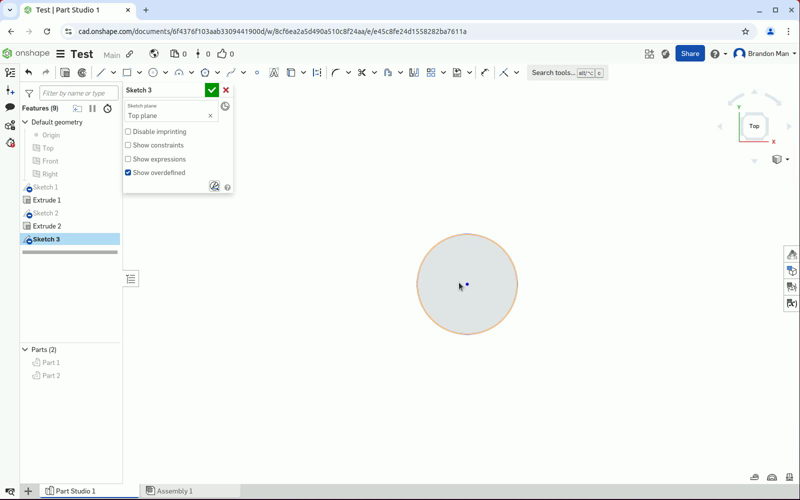
scroll(6)
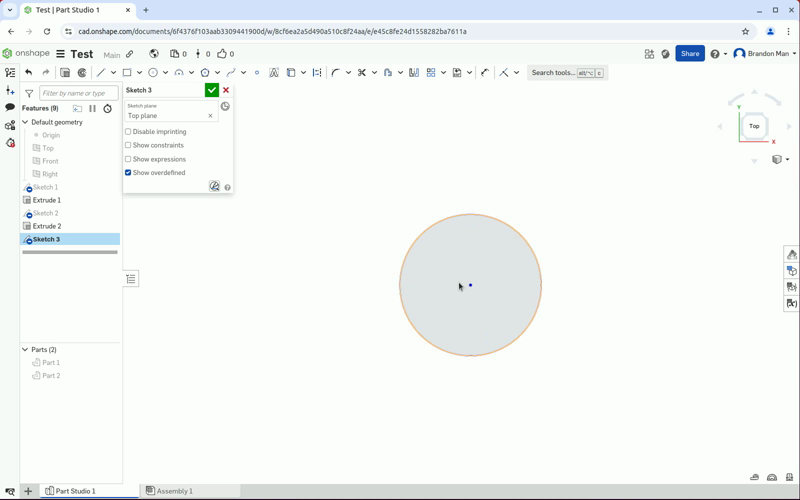
scroll(6)
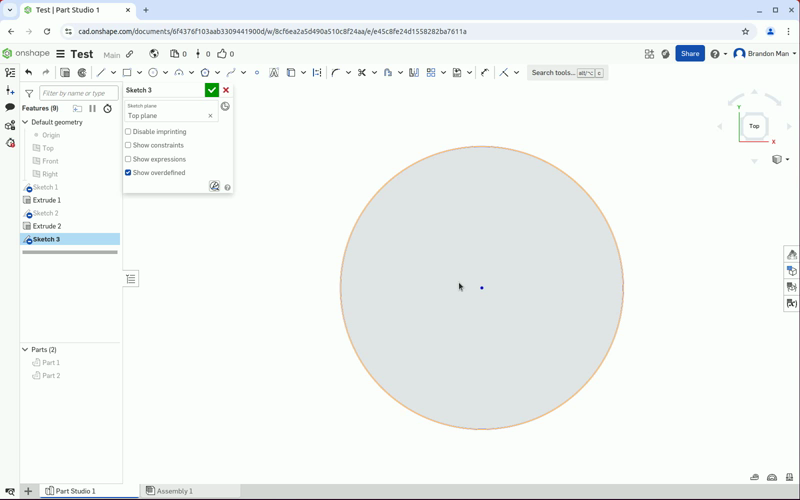
click(459, 282)
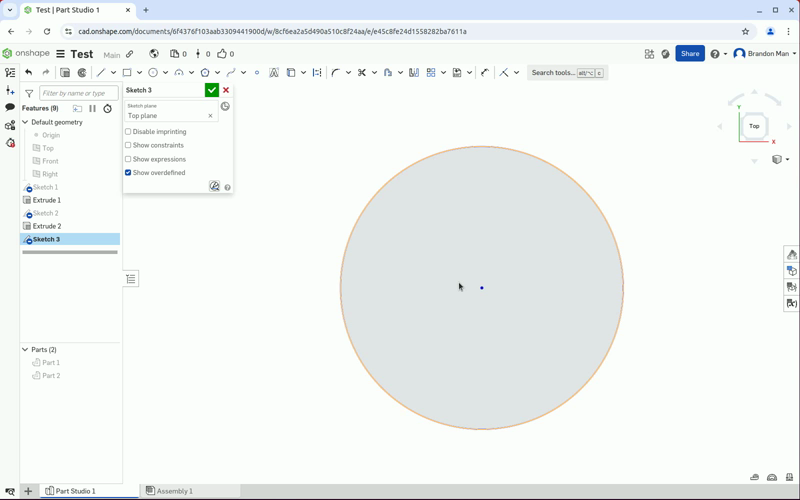
scroll(-6)
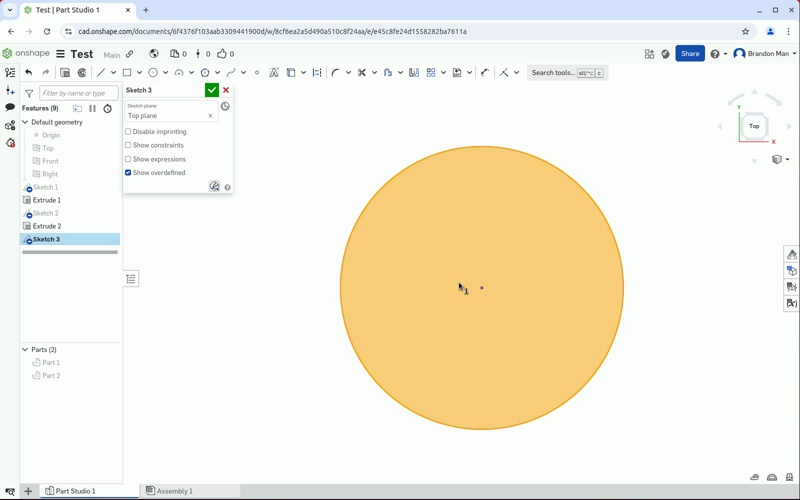
scroll(-6)
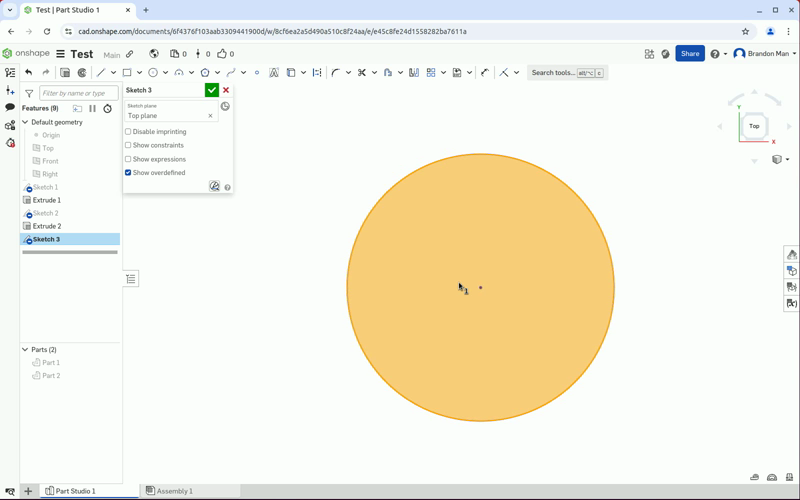
scroll(-6)
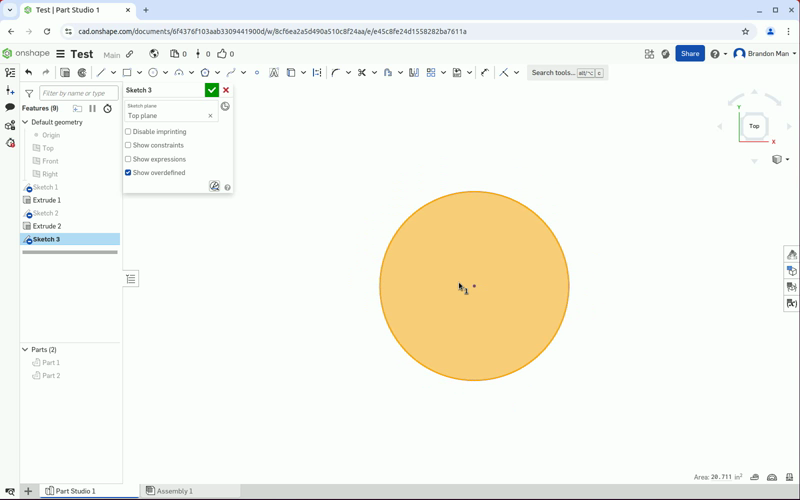
scroll(-6)
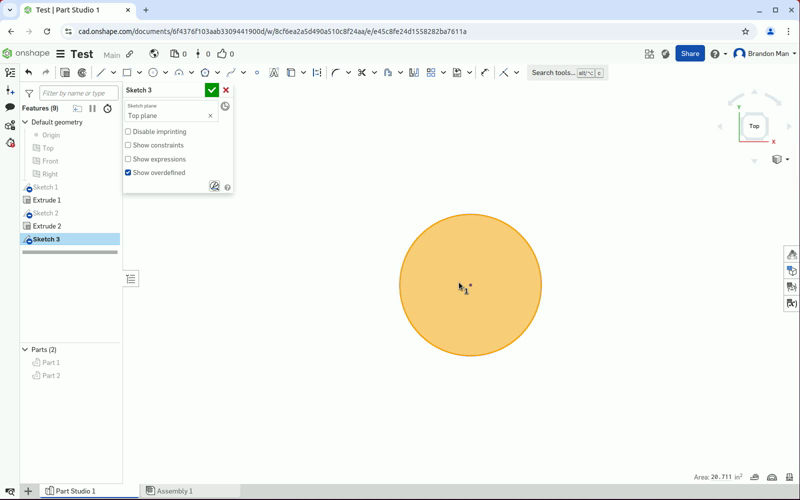
scroll(-6)
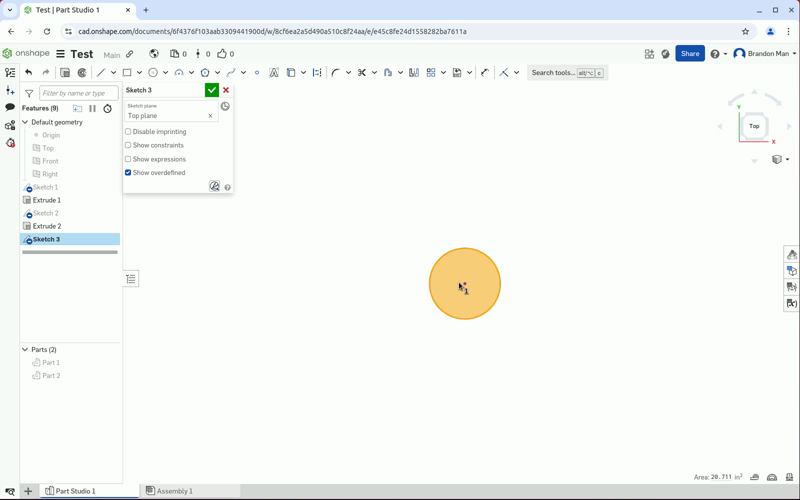
scroll(-6)
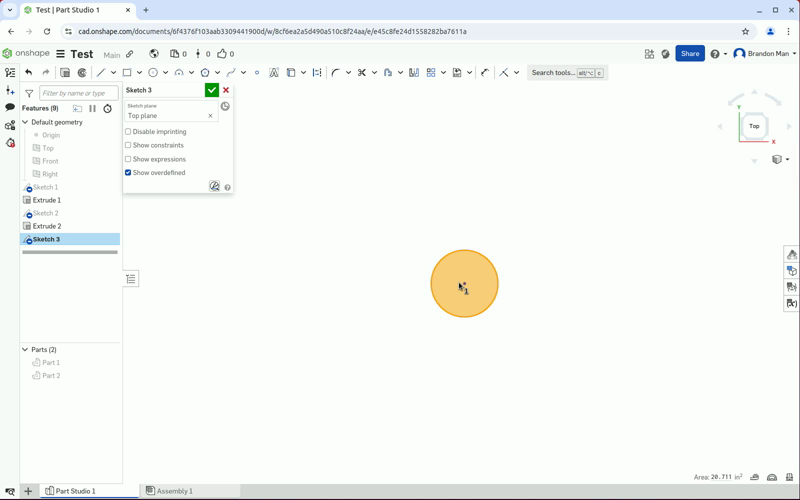
scroll(-6)
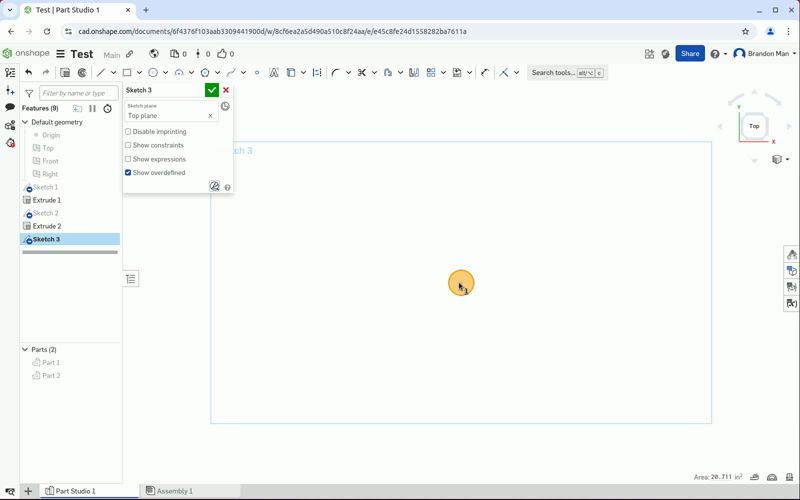
mouse_move(73, 352)
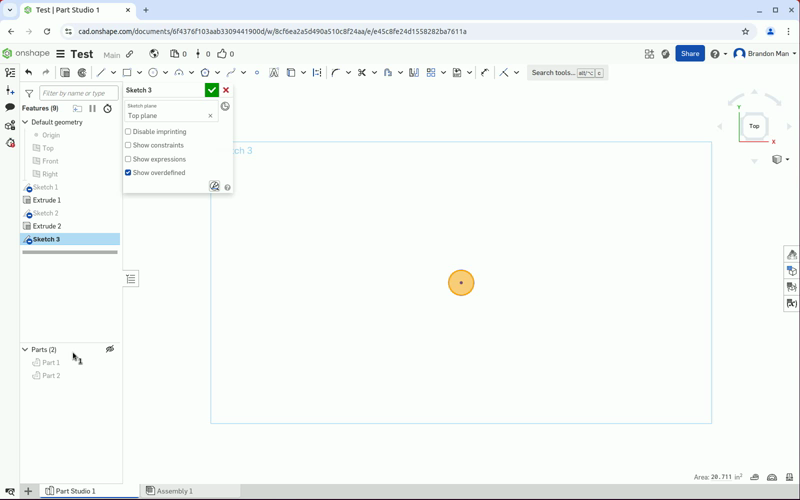
key(shift+y)
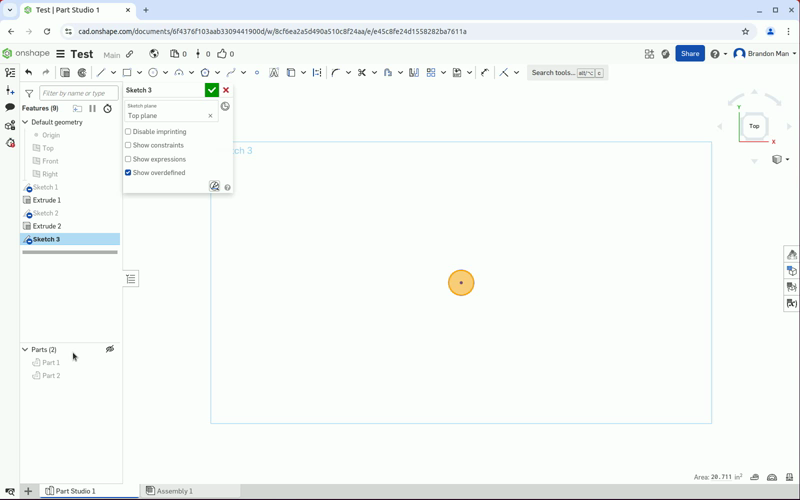
key(shift+e)
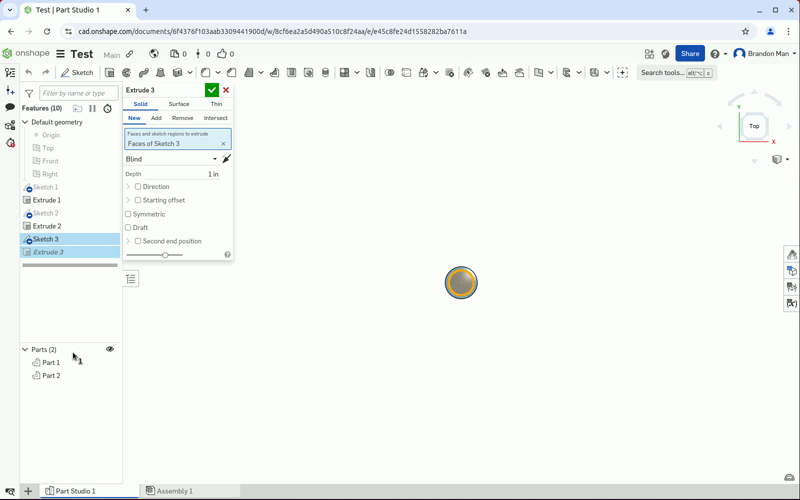
mouse_move(143, 106)
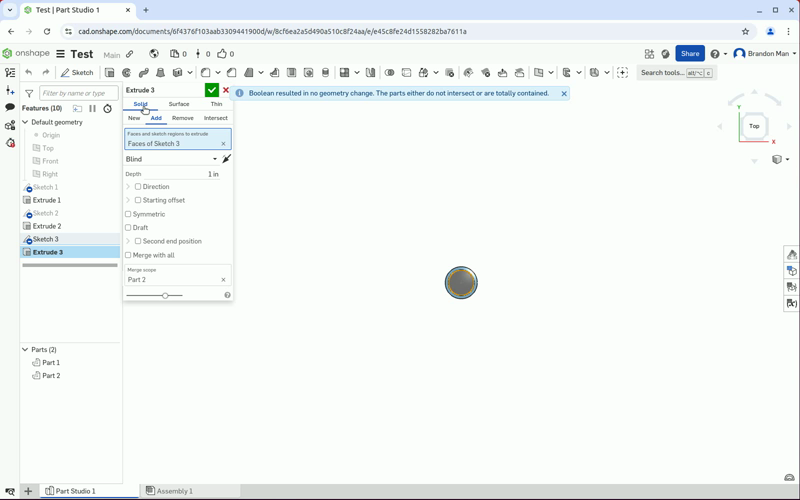
click(143, 106)
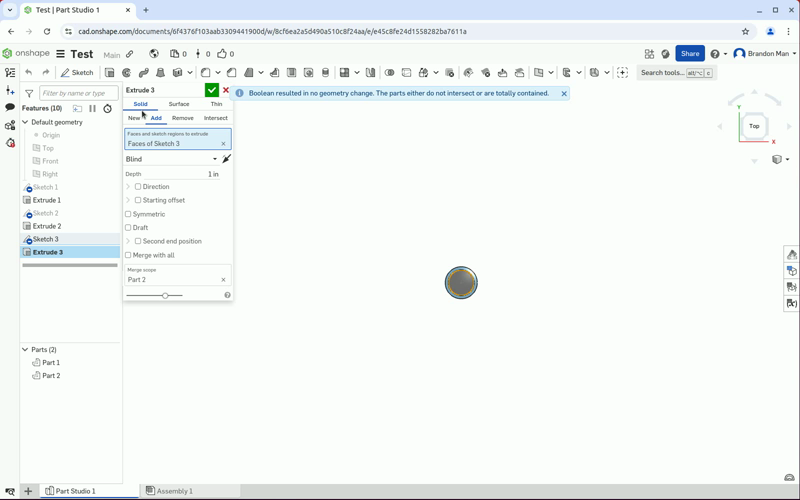
mouse_move(137, 120)
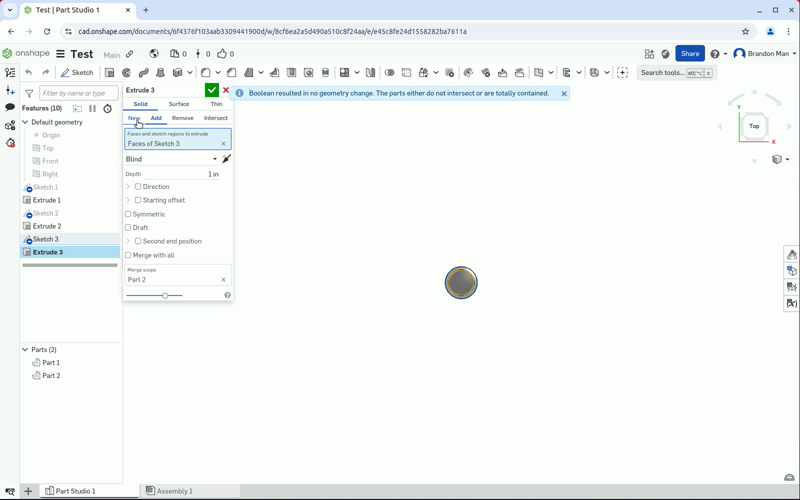
click(137, 120)
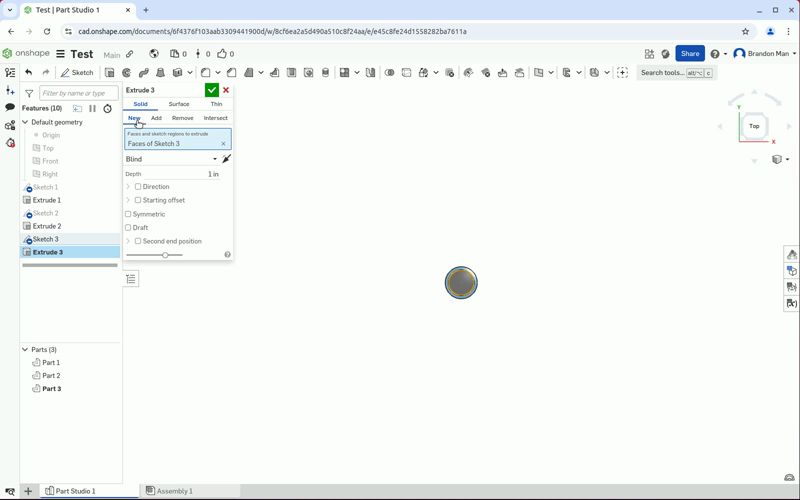
key(tab, 4)
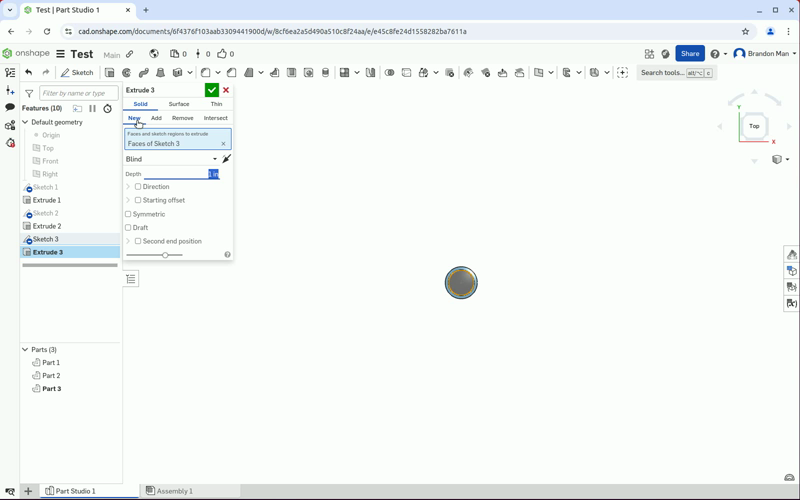
text(-2.889)
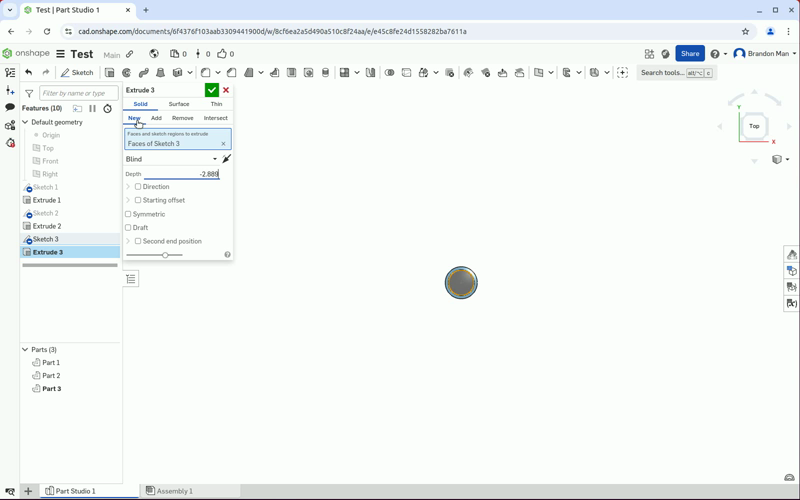
key(enter)
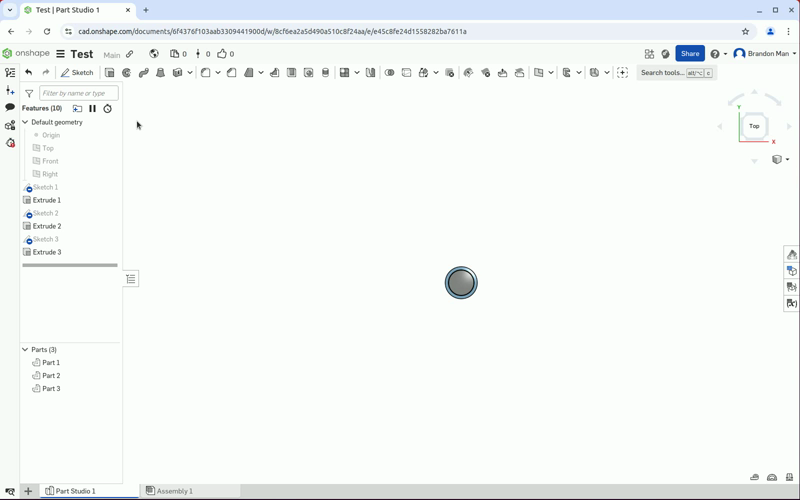
key(shift+h)
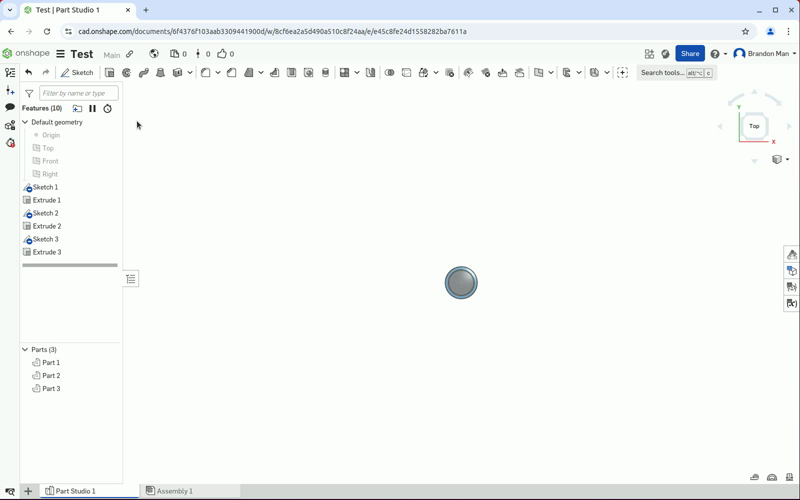
key(shift+h)
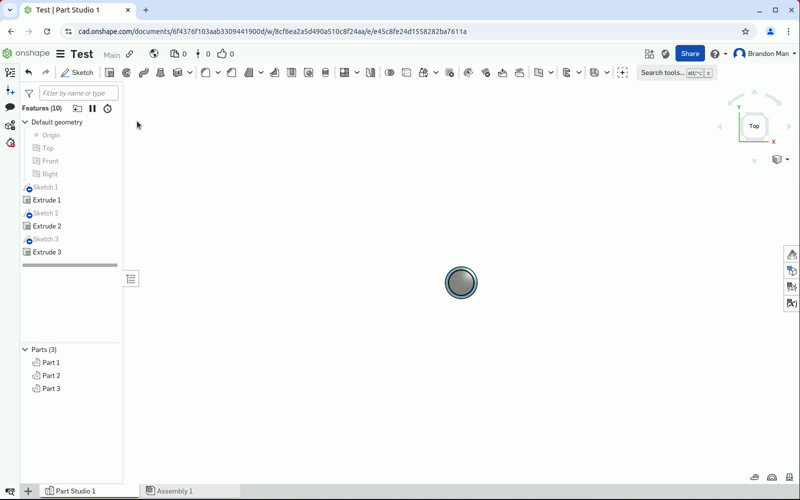
mouse_move(73, 189)
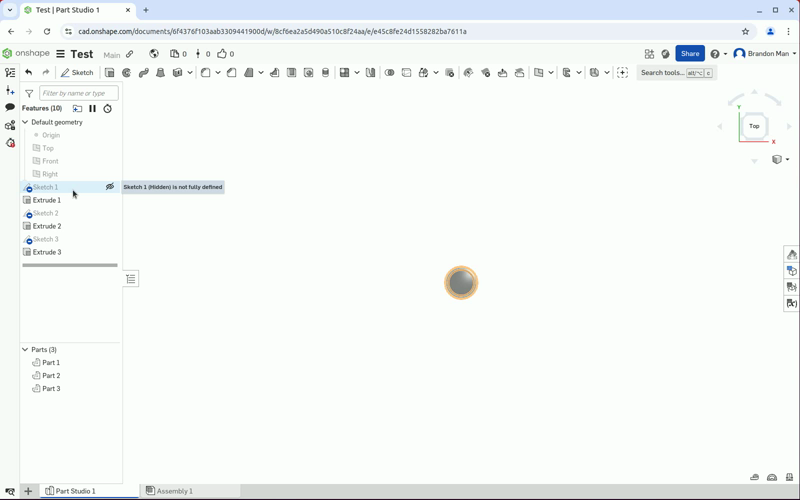
click(73, 189)
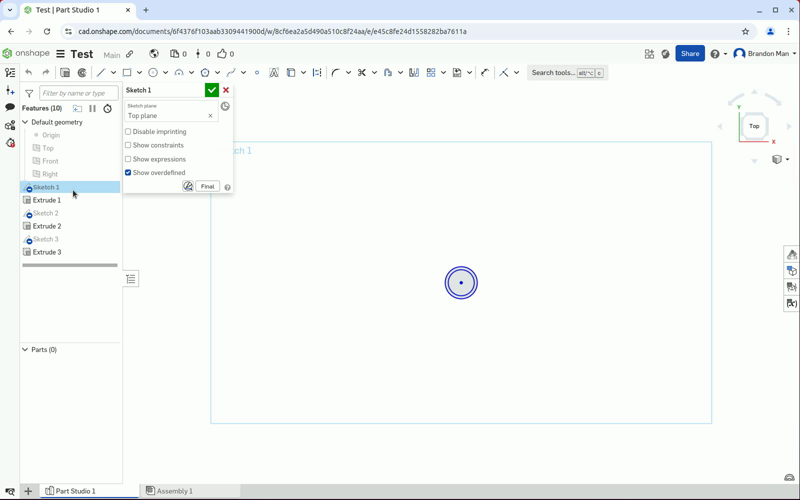
mouse_move(229, 92)
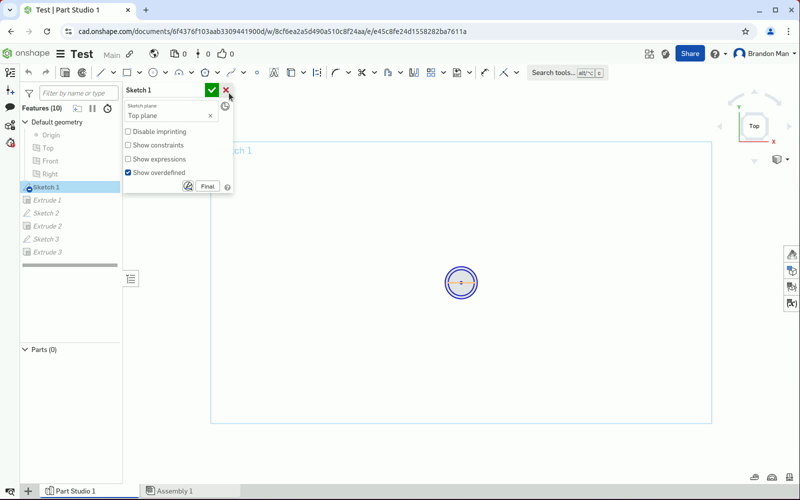
click(229, 92)
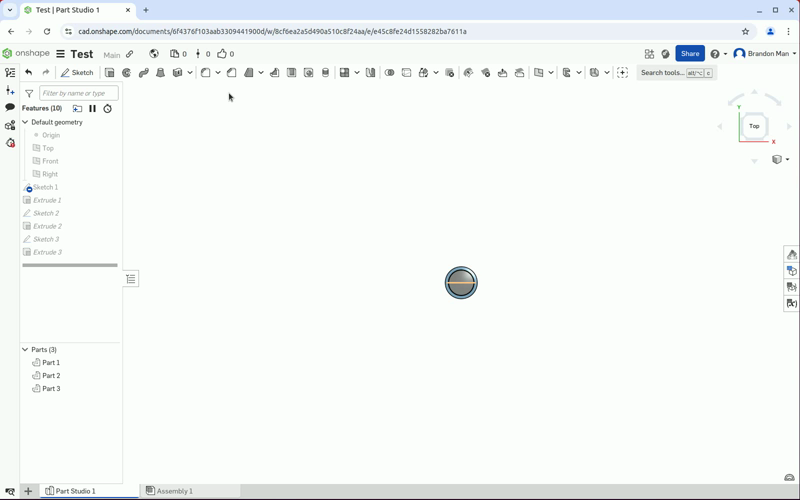
mouse_move(541, 75)
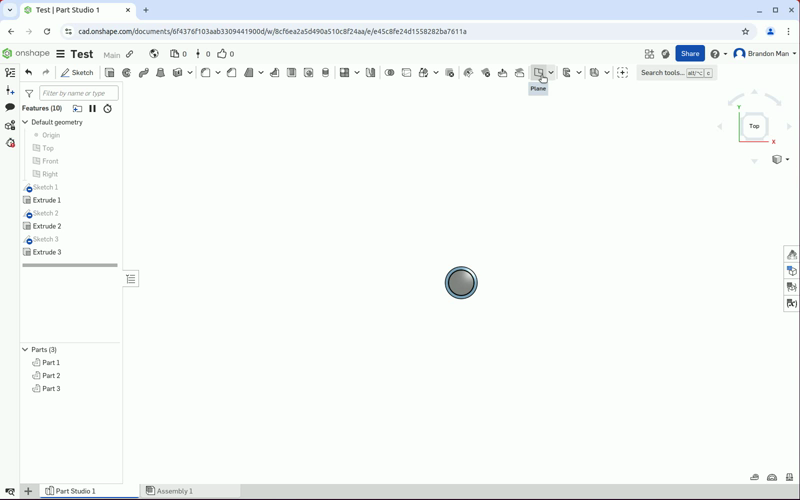
click(541, 75)
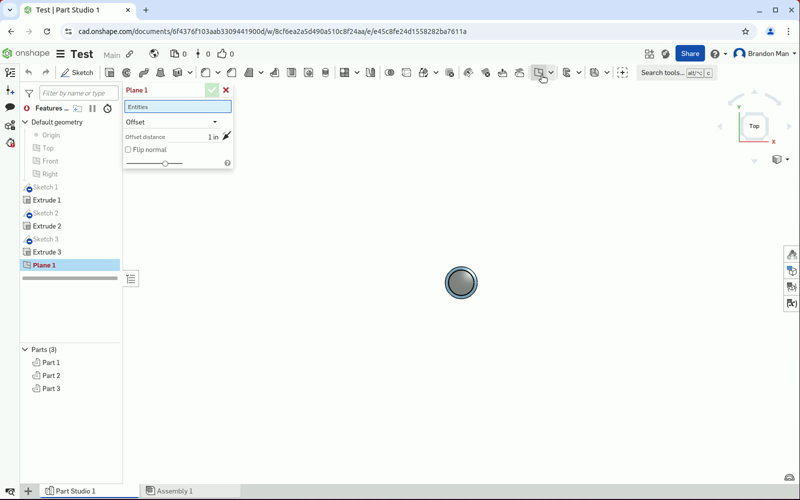
mouse_move(73, 150)
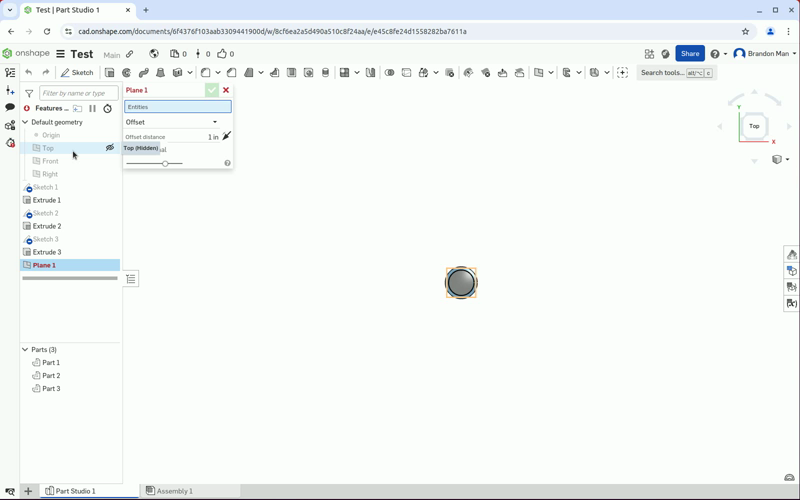
click(73, 150)
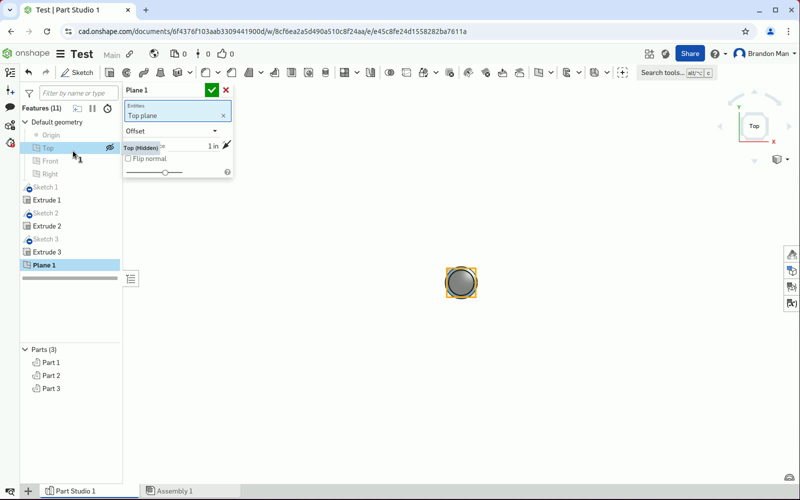
key(tab, 2)
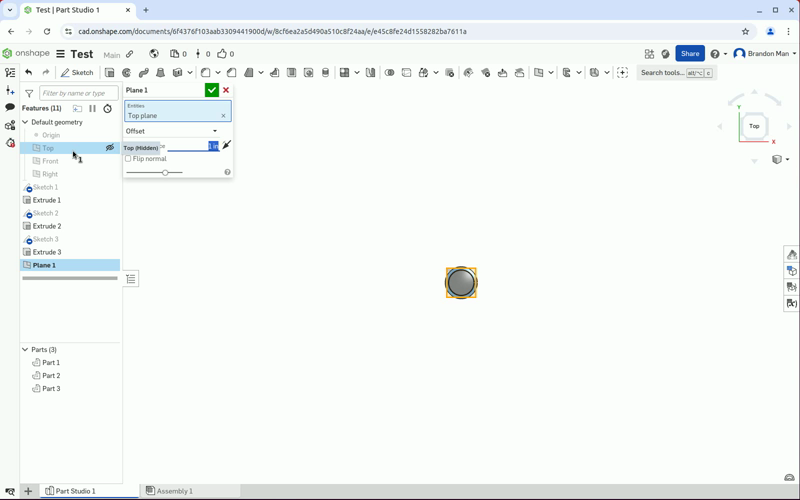
text(23.108)
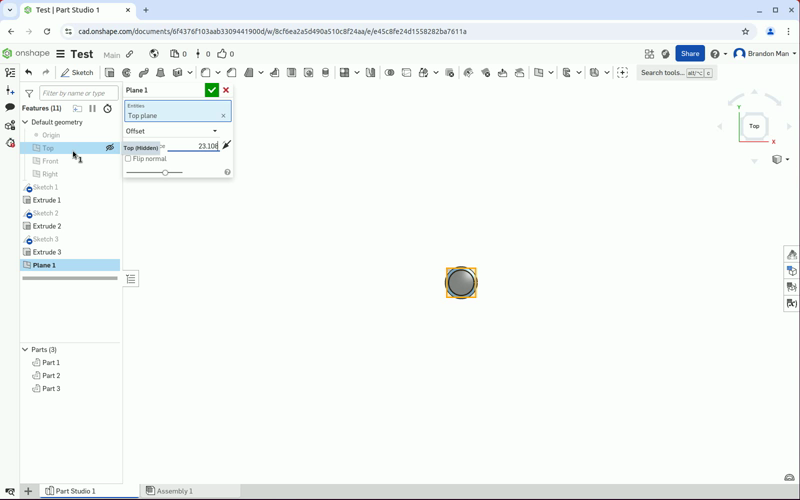
key(enter, 2)
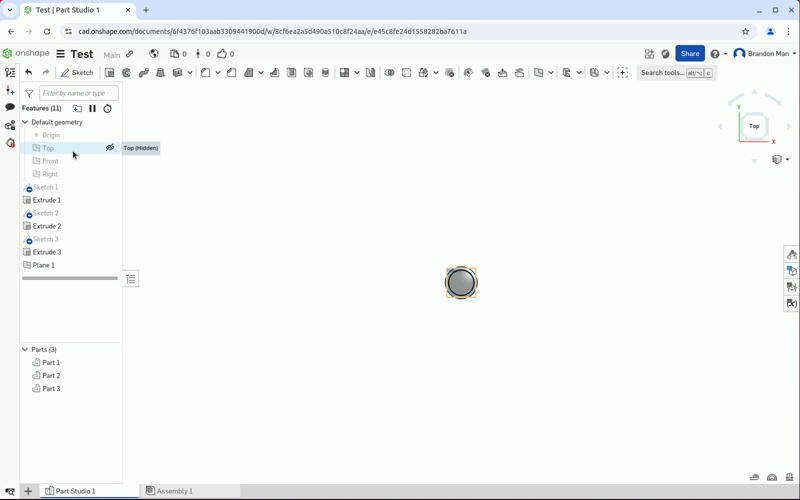
key(shift+s)
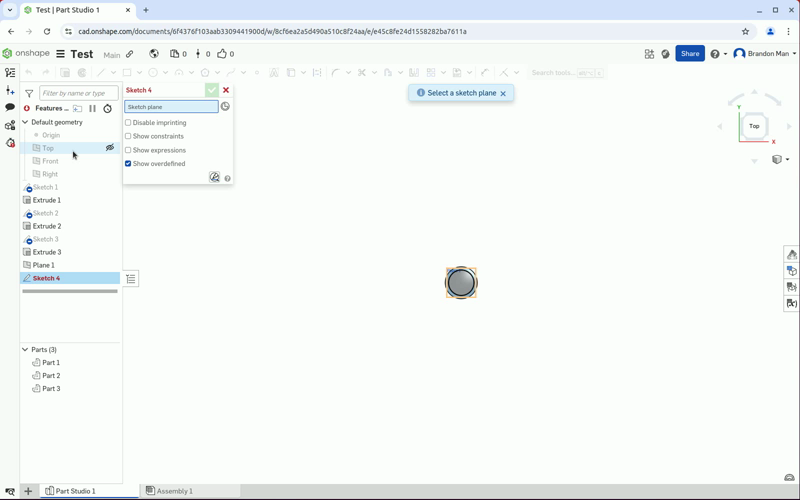
mouse_move(73, 267)
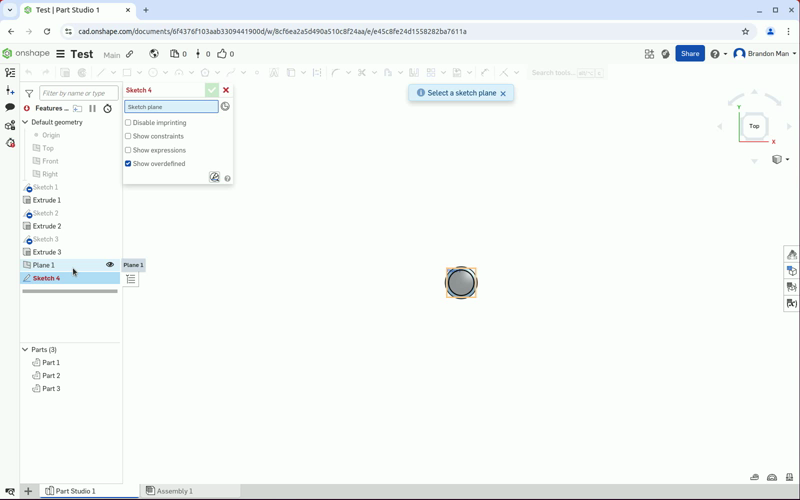
click(73, 267)
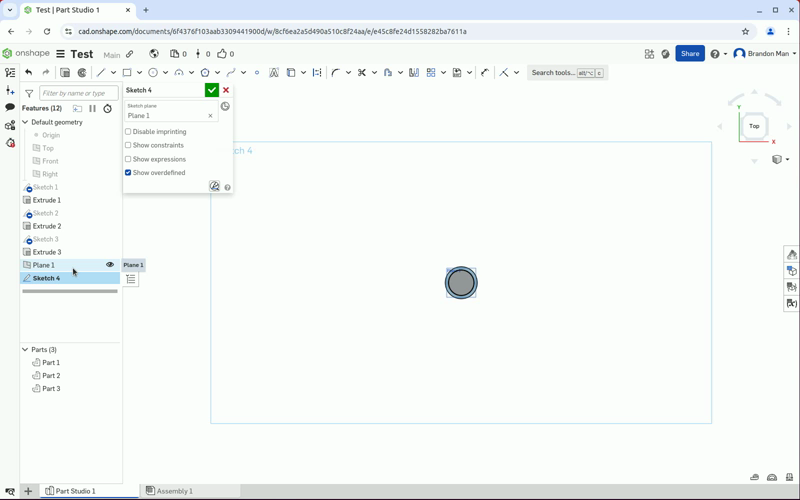
mouse_move(73, 352)
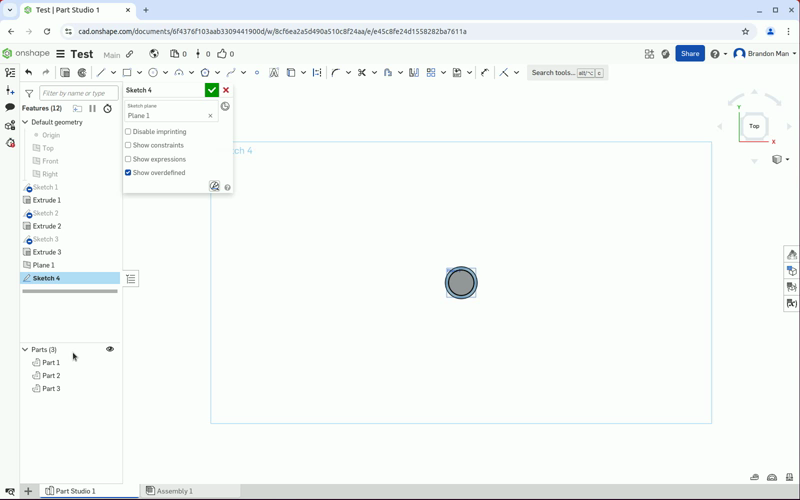
key(y)
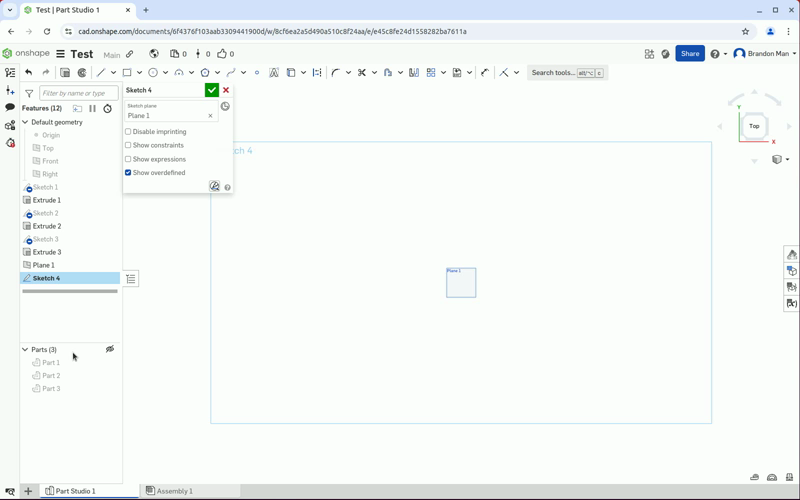
key(c)
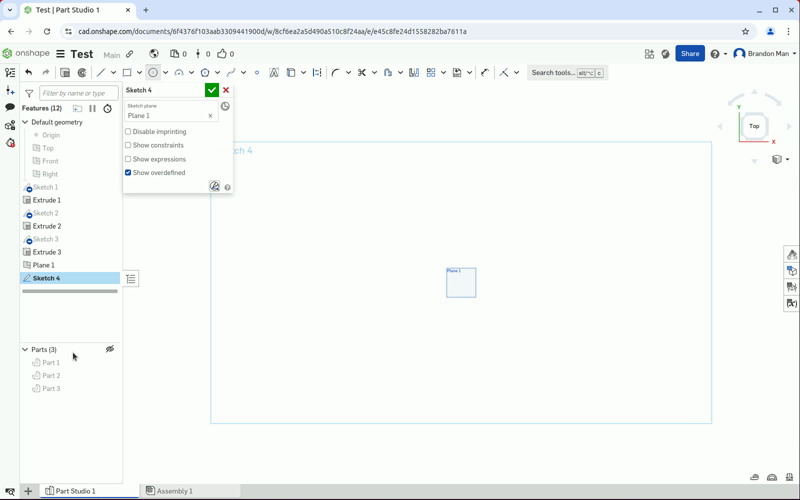
key_down(shift)
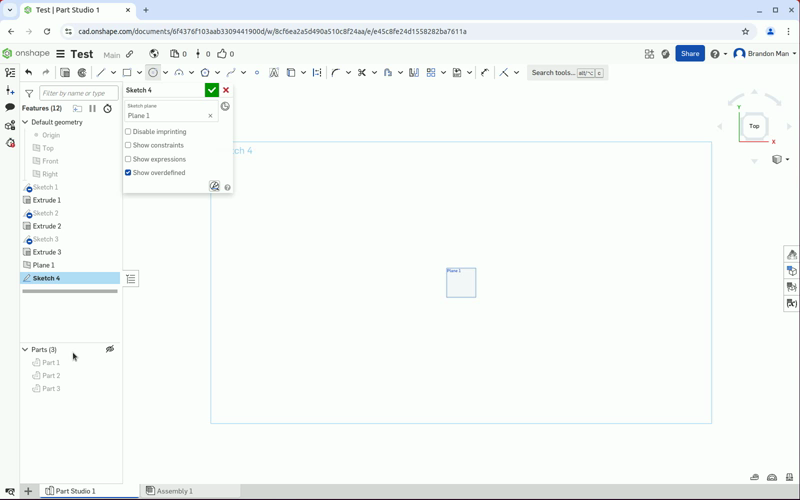
mouse_move(461, 282)
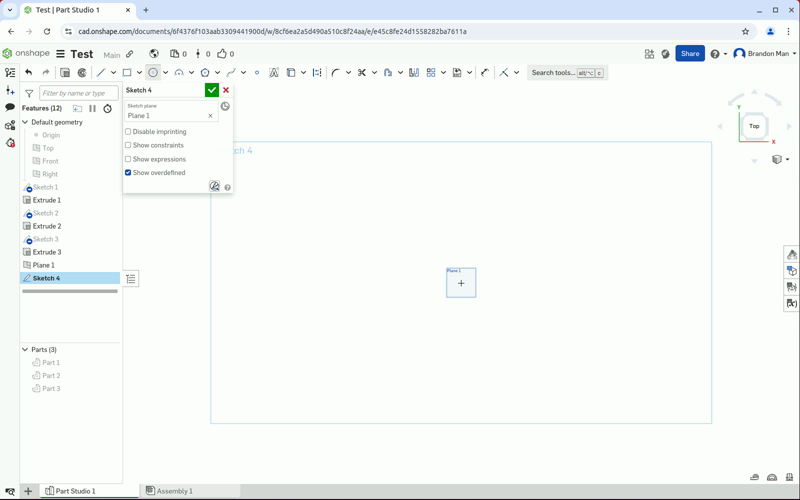
click(461, 282)
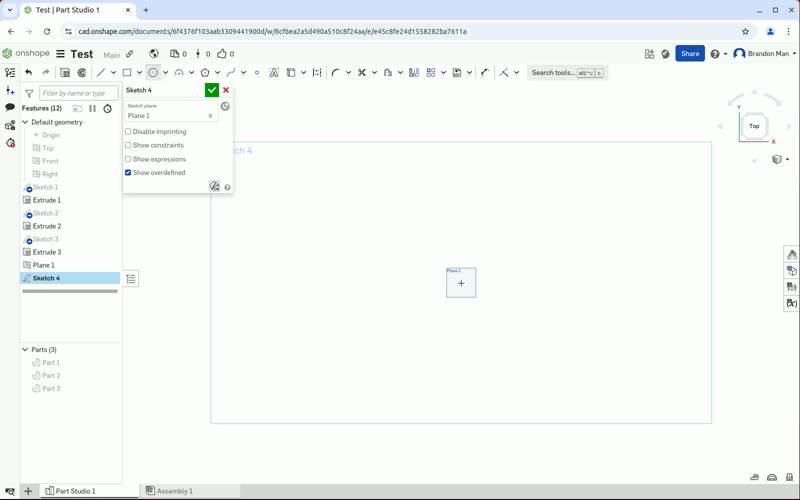
key_up(shift)
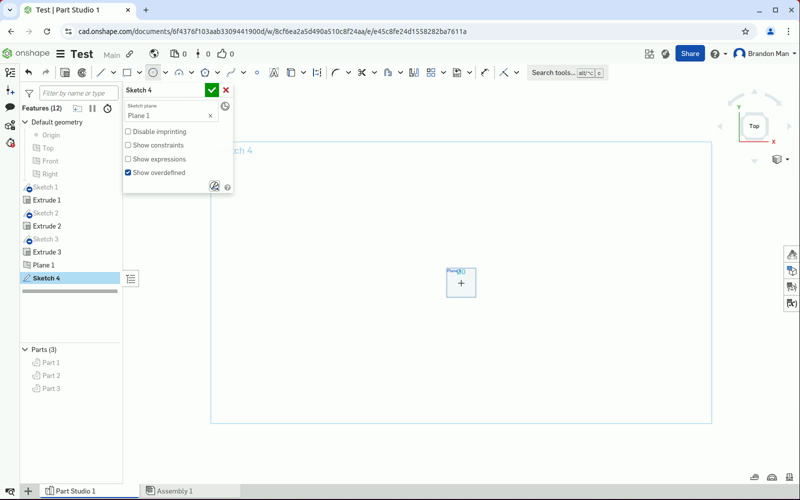
mouse_move(473, 282)
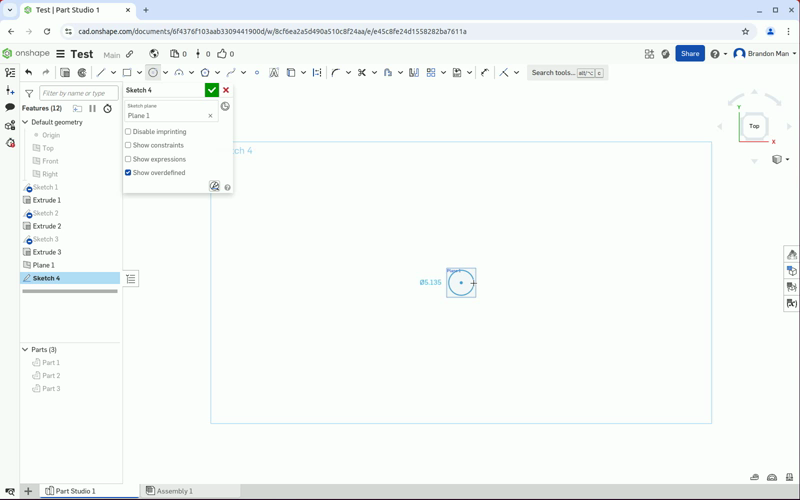
click(473, 282)
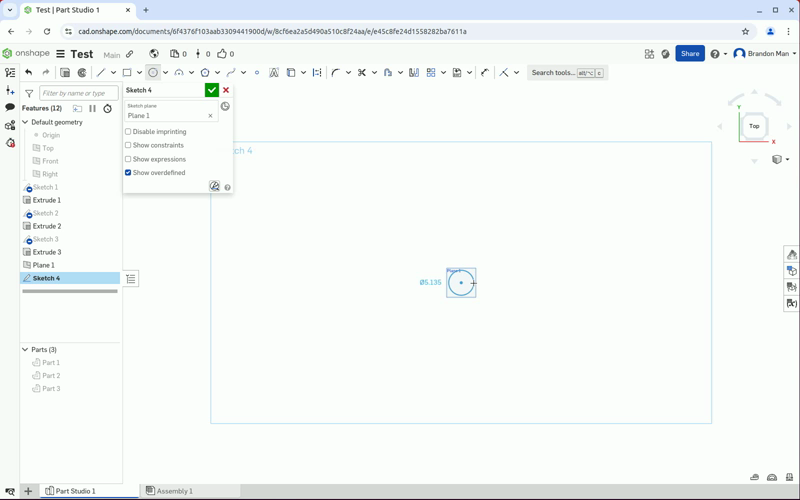
key(esc)
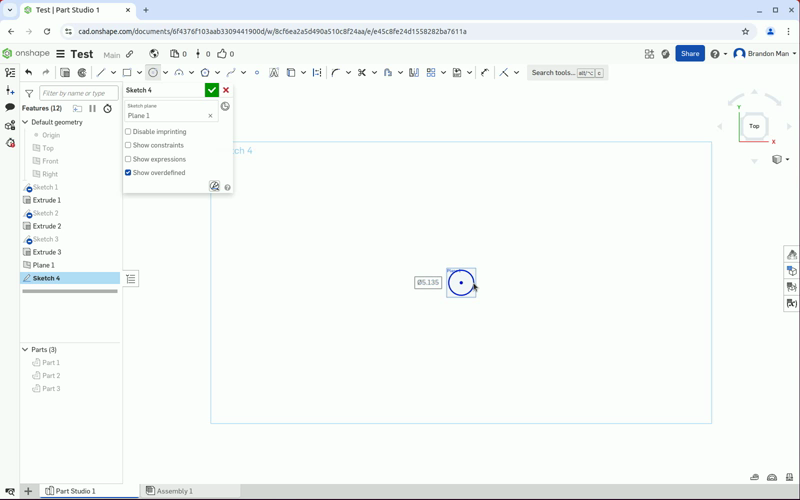
mouse_move(458, 287)
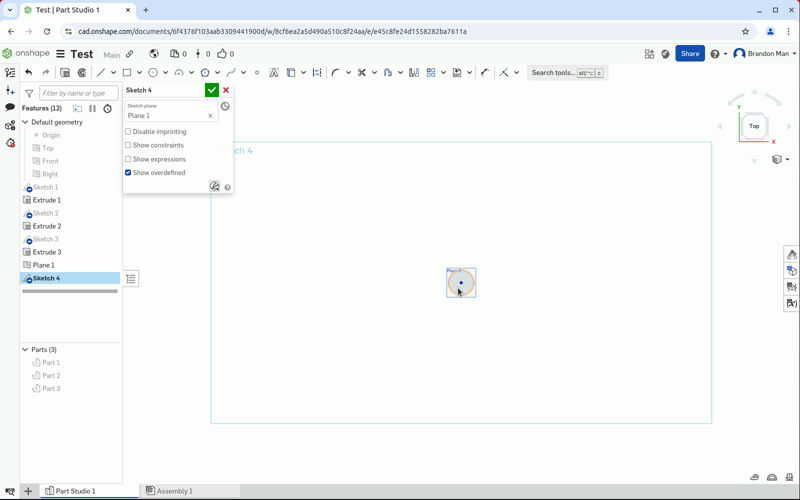
scroll(6)
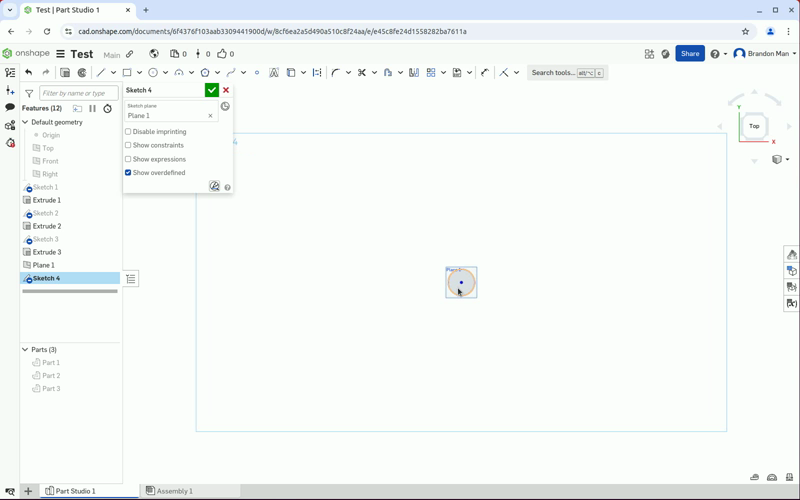
scroll(6)
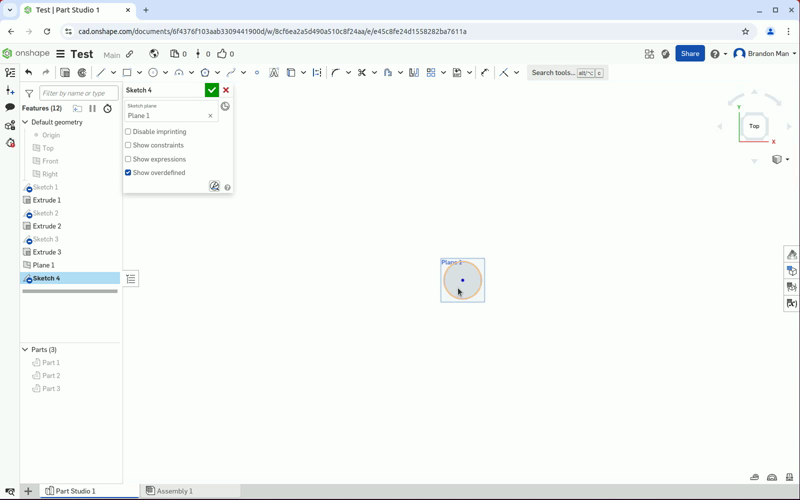
scroll(6)
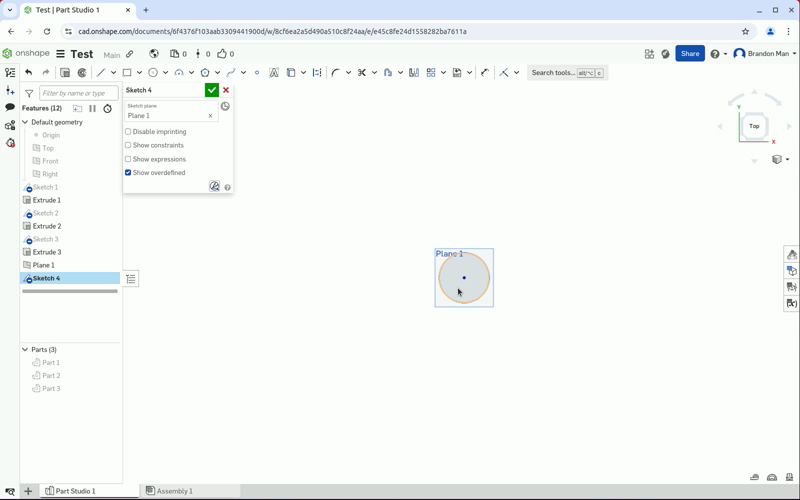
scroll(6)
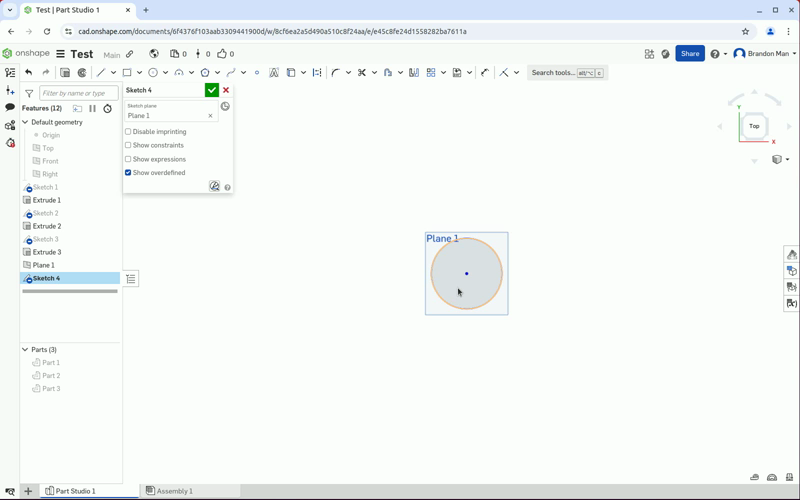
scroll(6)
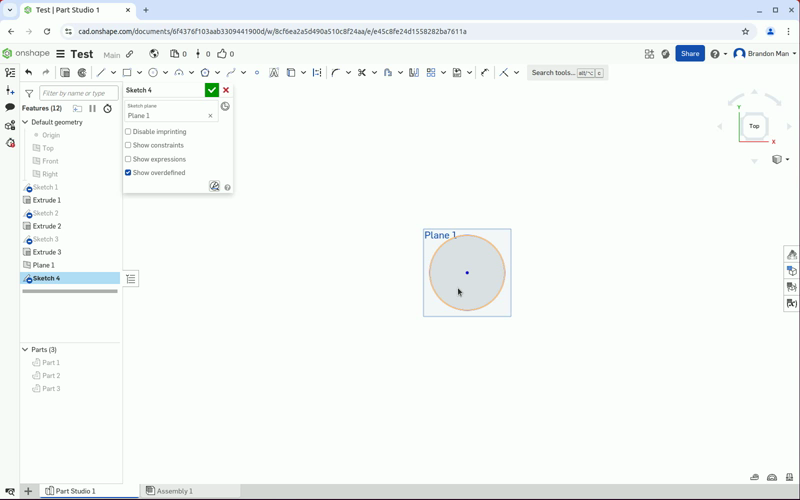
scroll(6)
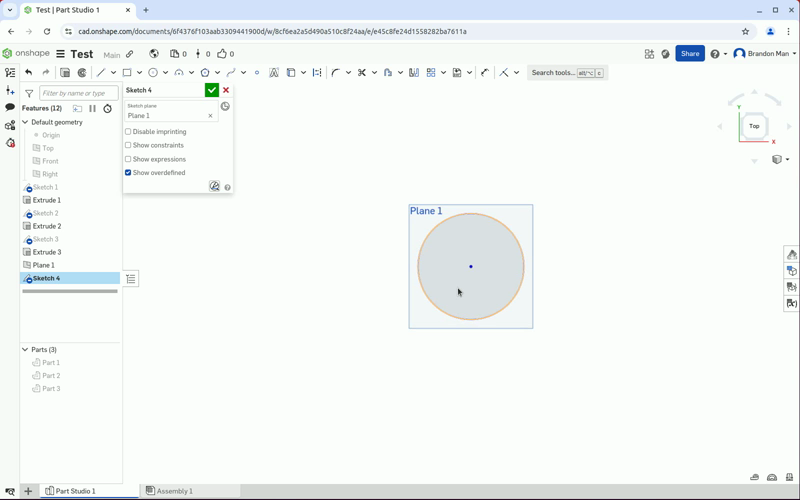
scroll(6)
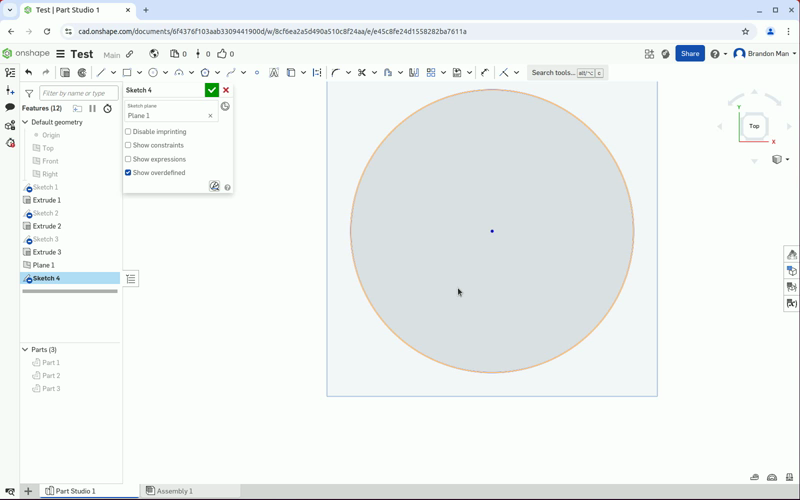
click(458, 287)
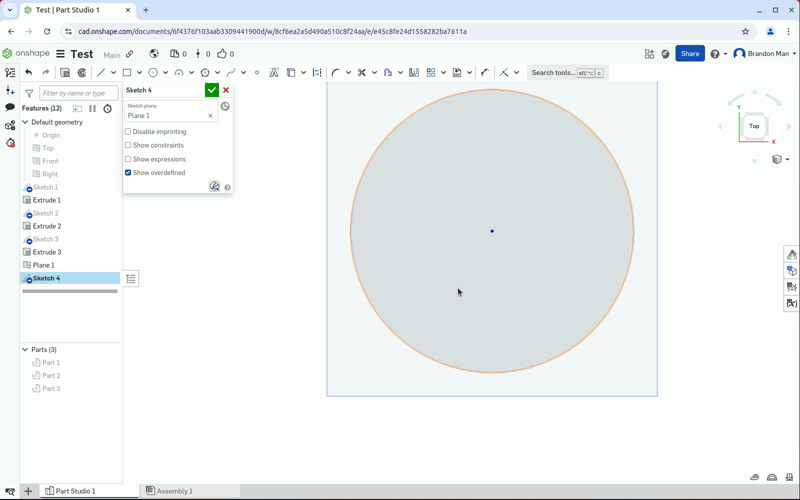
scroll(-6)
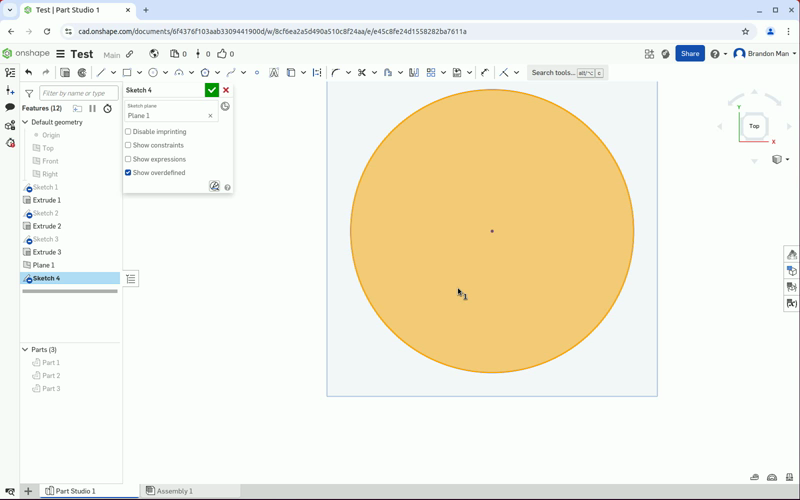
scroll(-6)
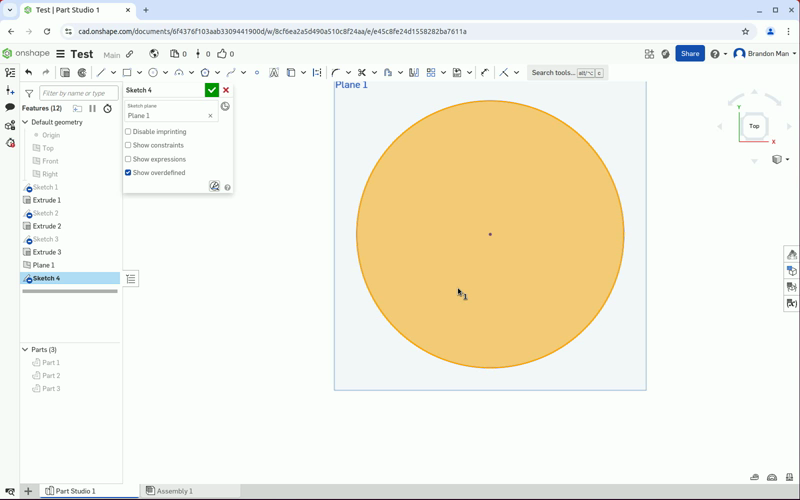
scroll(-6)
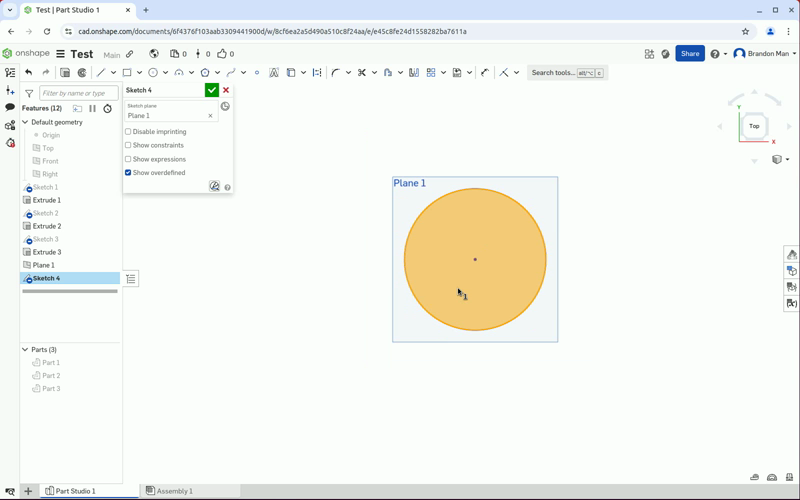
scroll(-6)
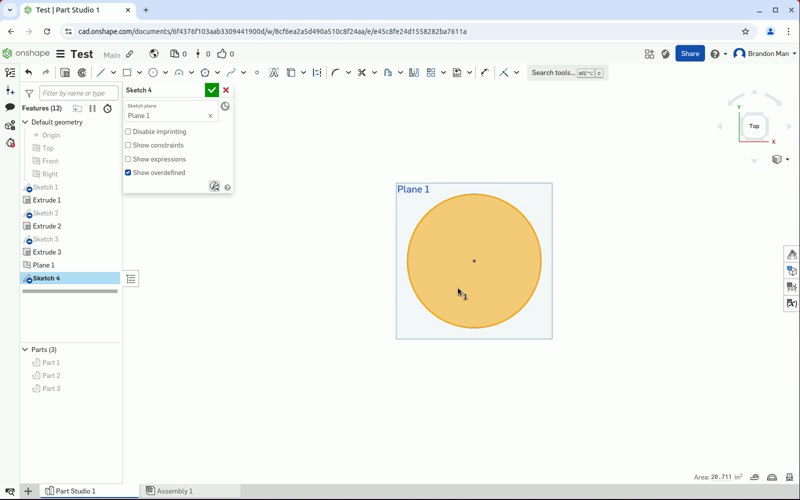
scroll(-6)
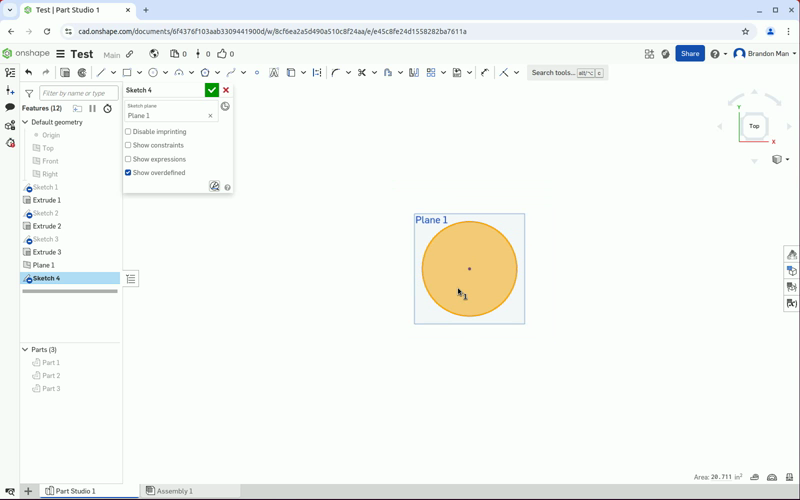
scroll(-6)
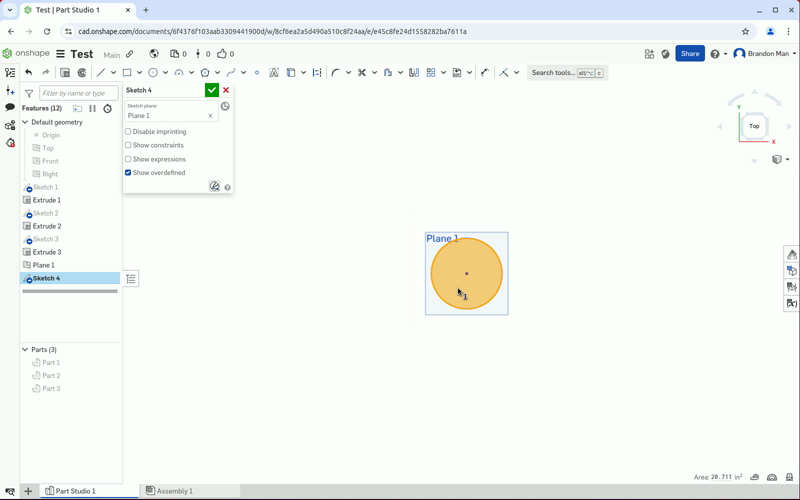
scroll(-6)
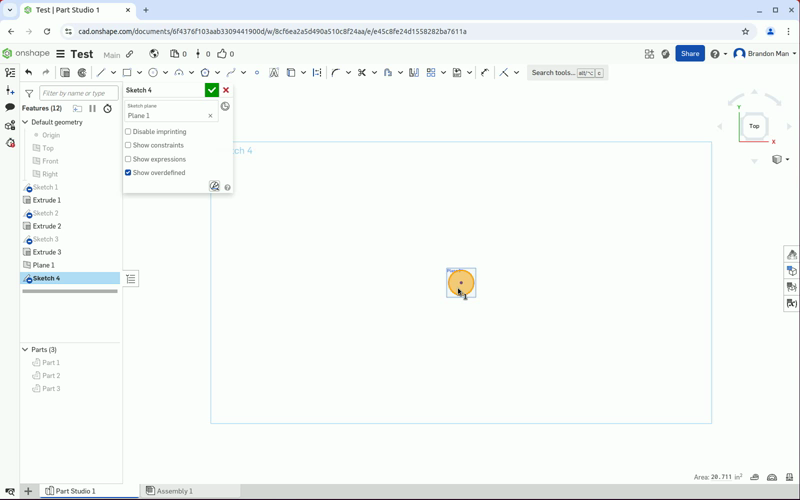
mouse_move(73, 352)
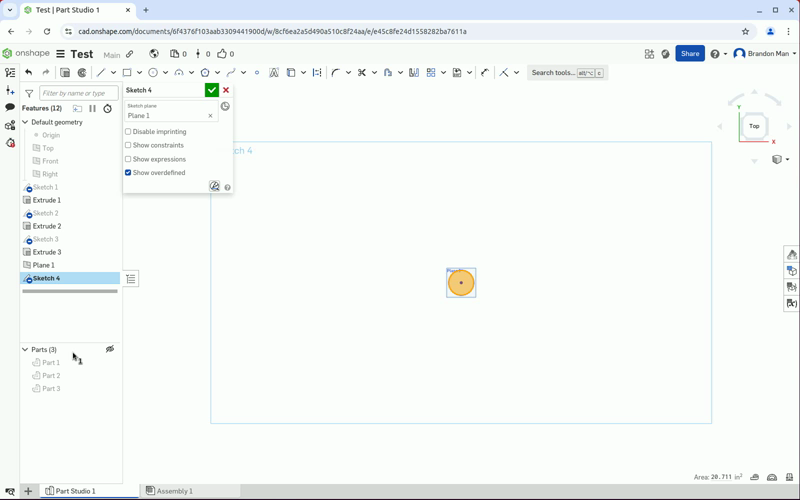
key(shift+y)
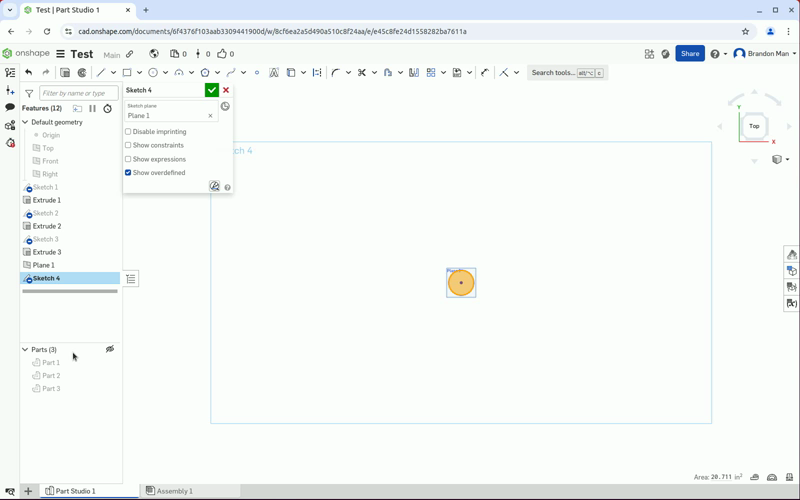
key(shift+e)
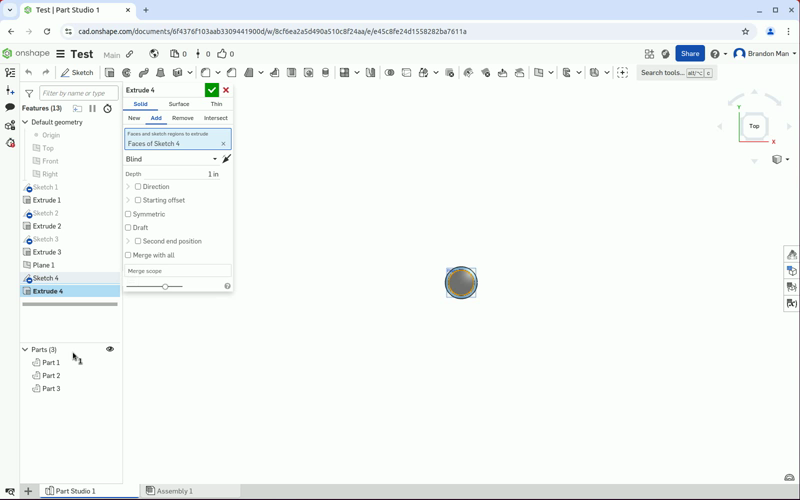
mouse_move(143, 106)
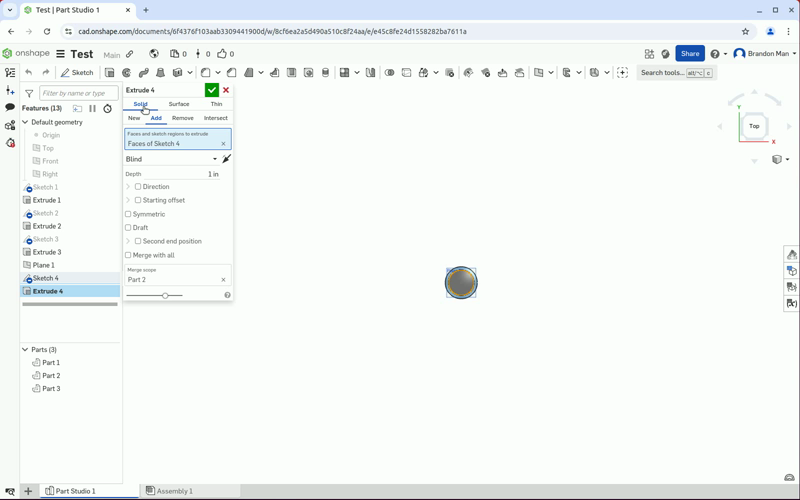
click(143, 106)
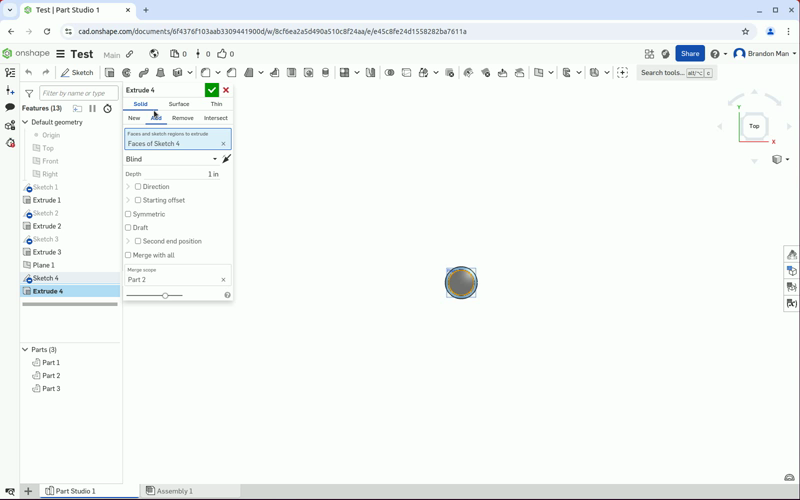
mouse_move(186, 120)
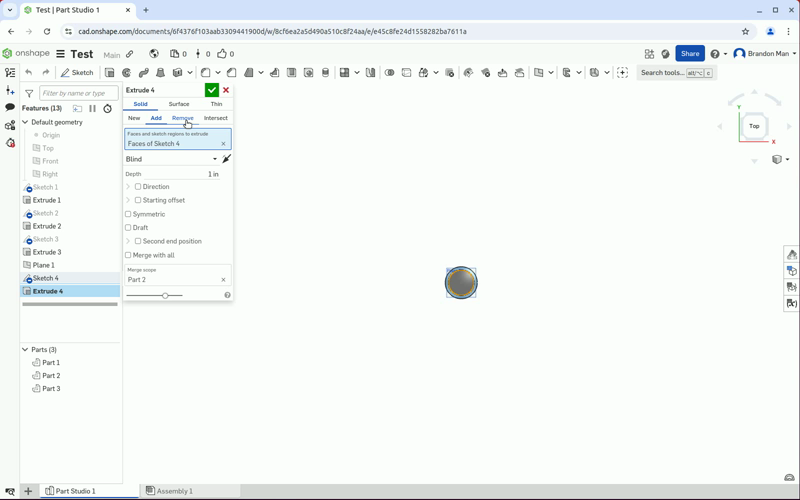
click(186, 120)
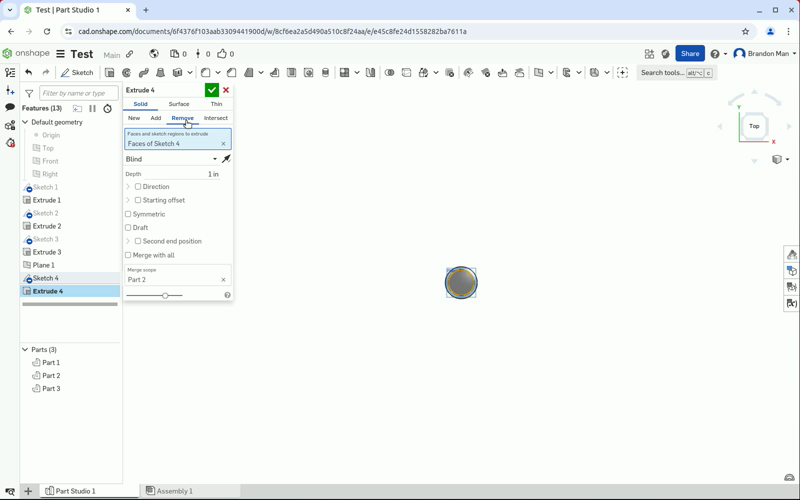
key(tab, 4)
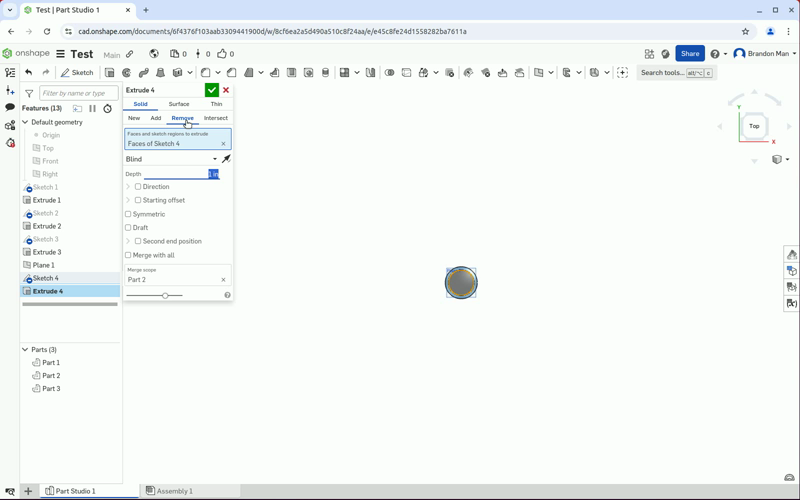
text(3.129)
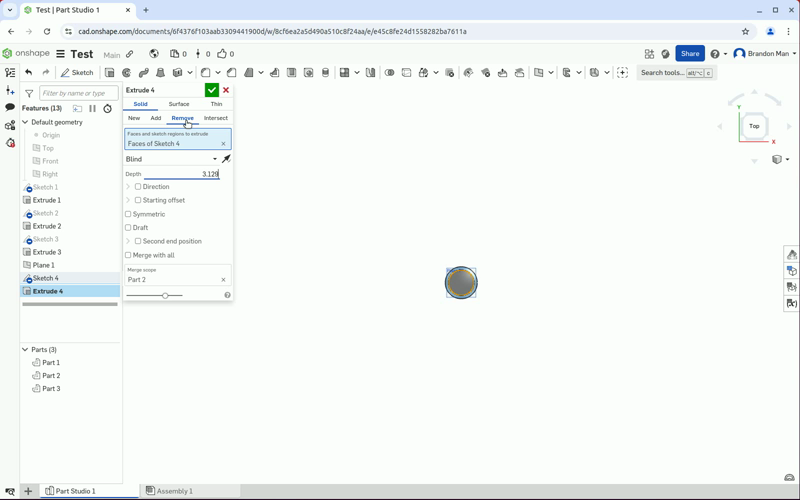
key(tab, 6)
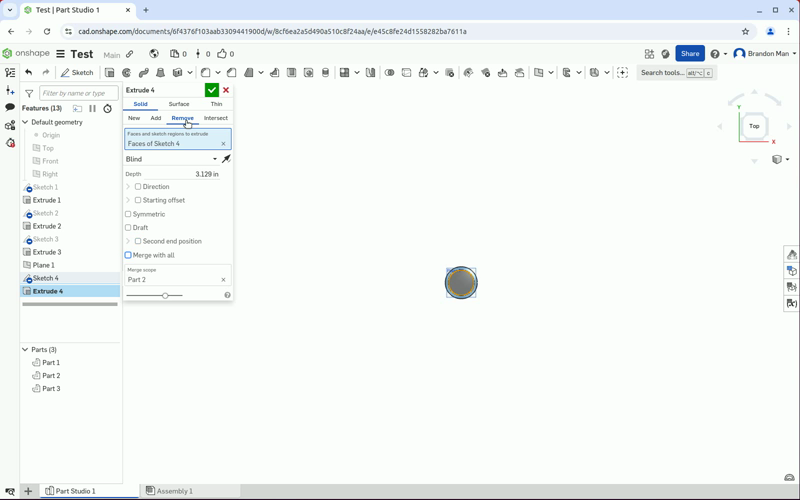
key(space)
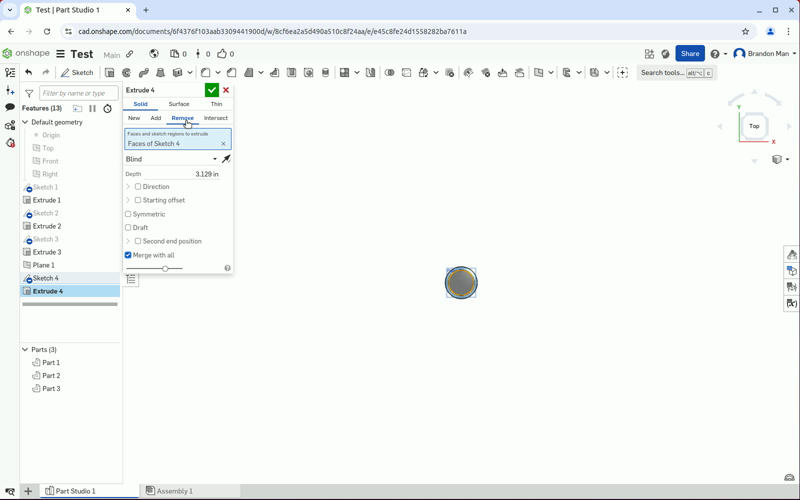
key(enter)
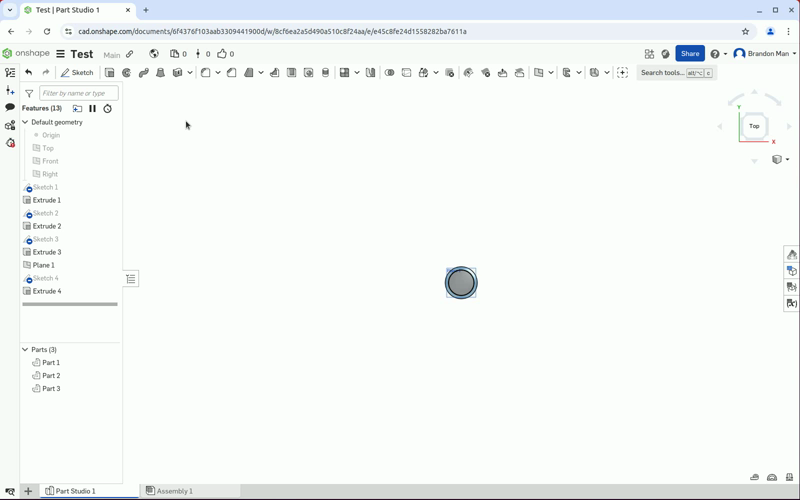
key(shift+h)
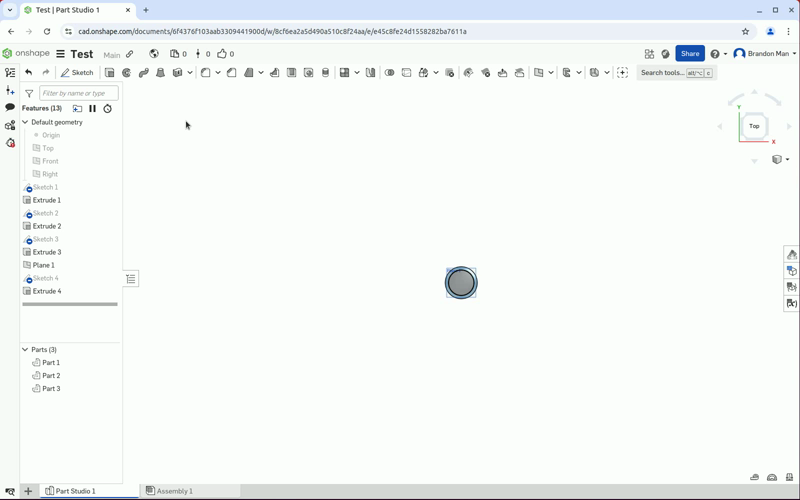
key(shift+h)
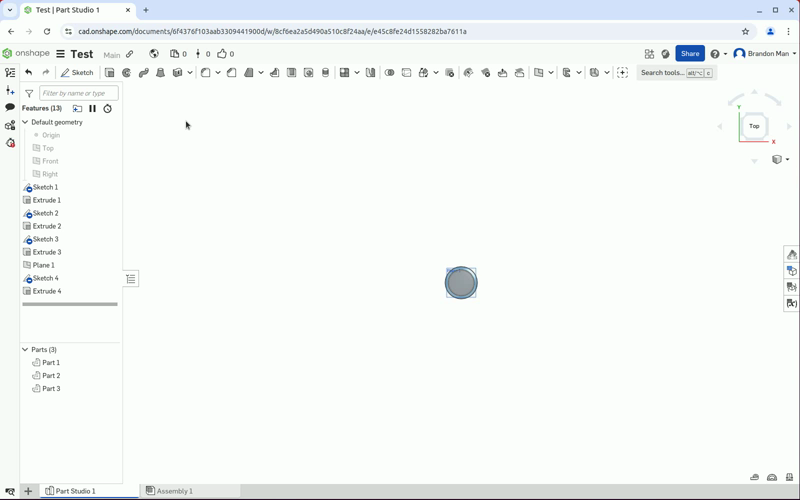
key(shift+7)
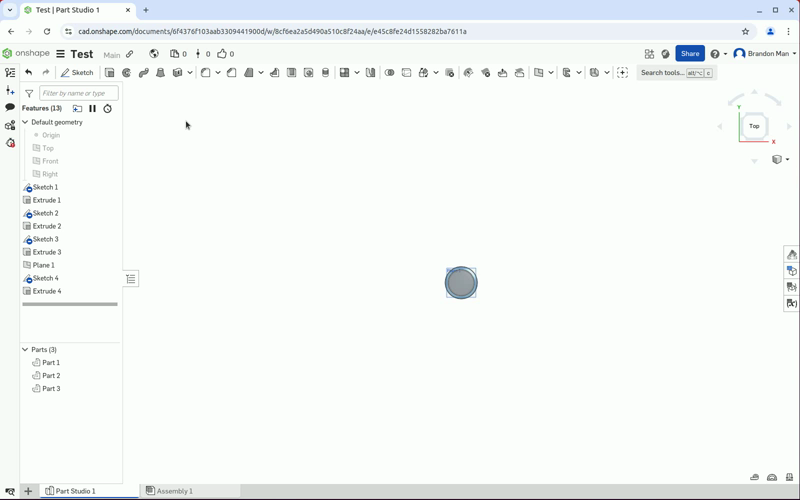
key(up, 3)
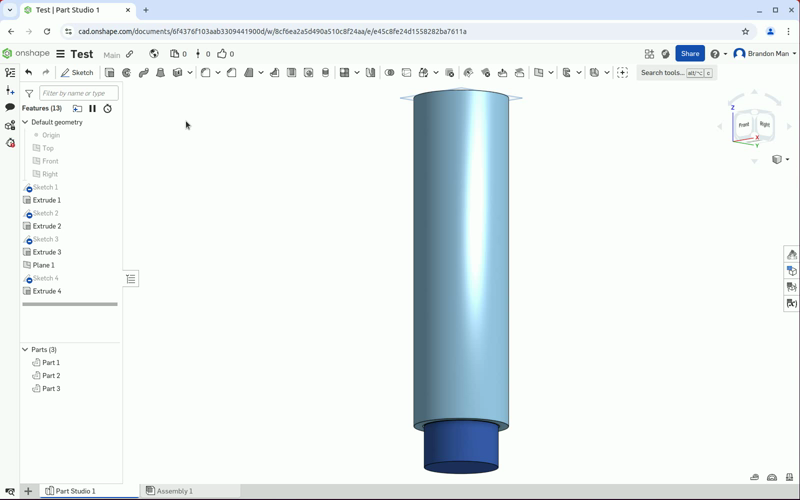
key(left, 3)
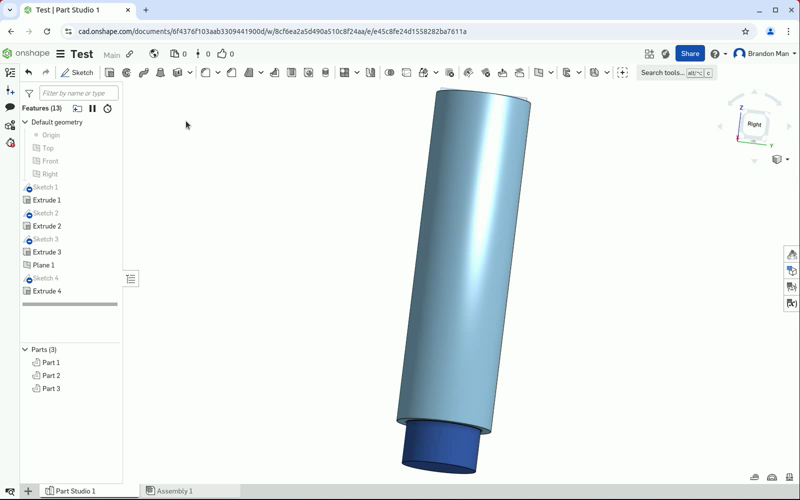
key(right, 3)
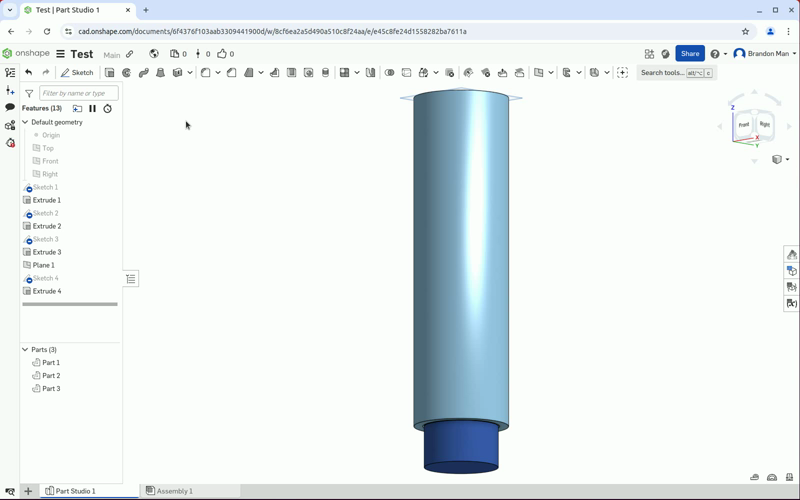
key(down, 3)
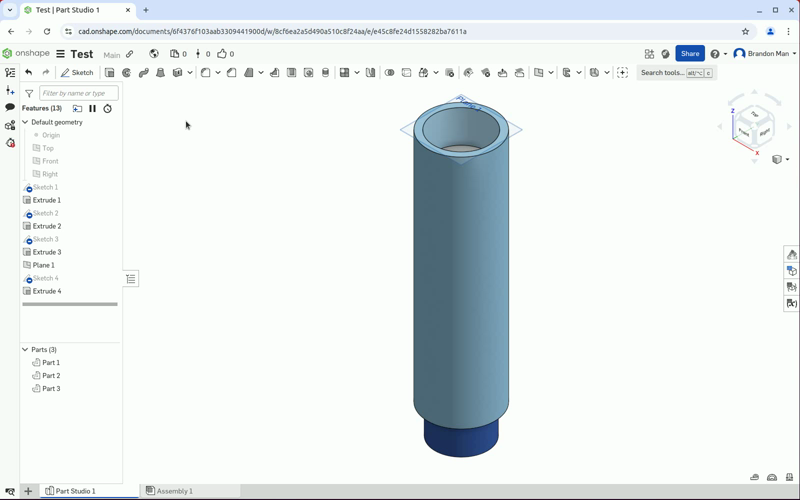
mouse_move(73, 189)
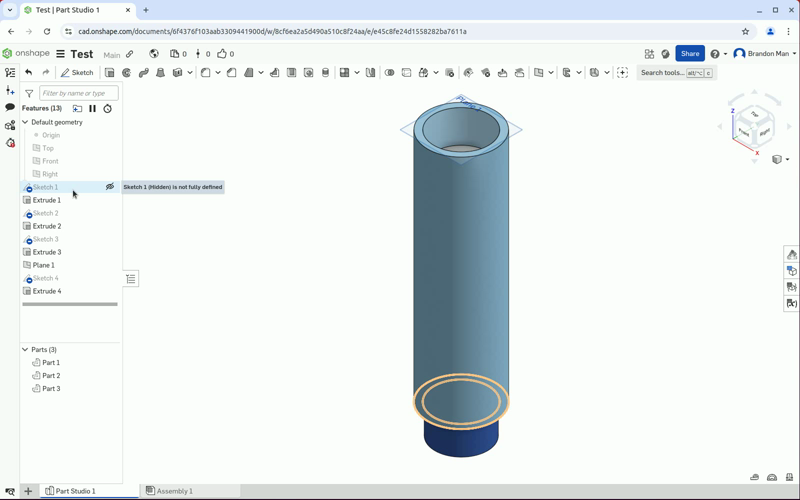
click(73, 189)